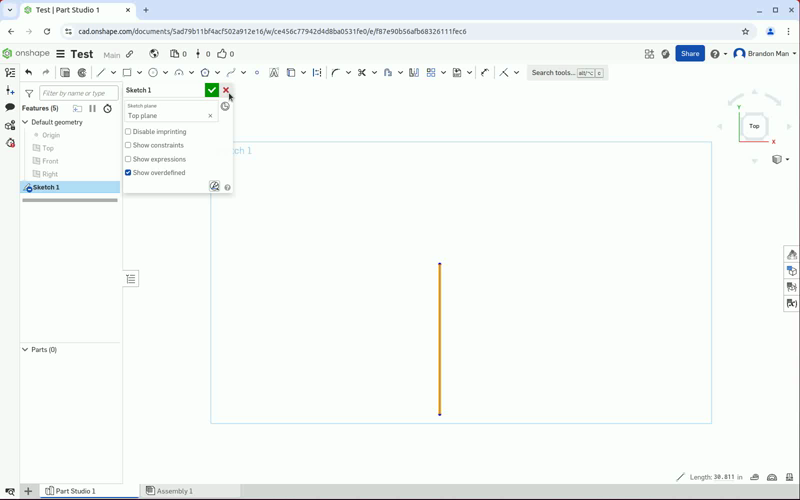
key(shift+h)
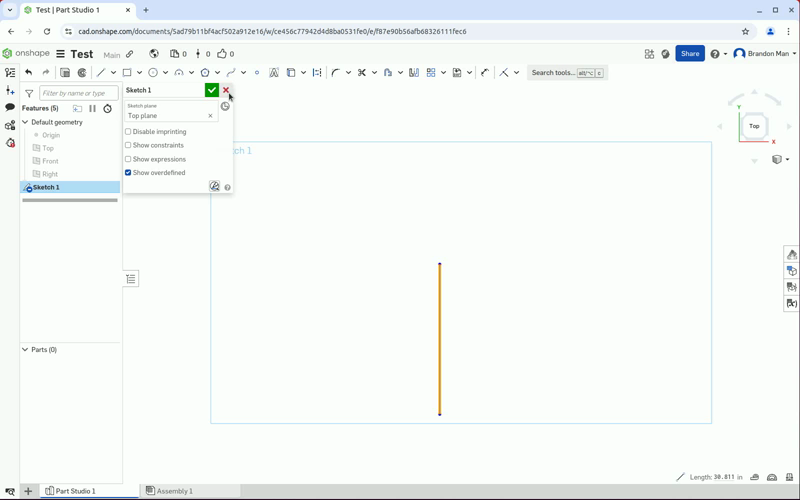
key(shift+s)
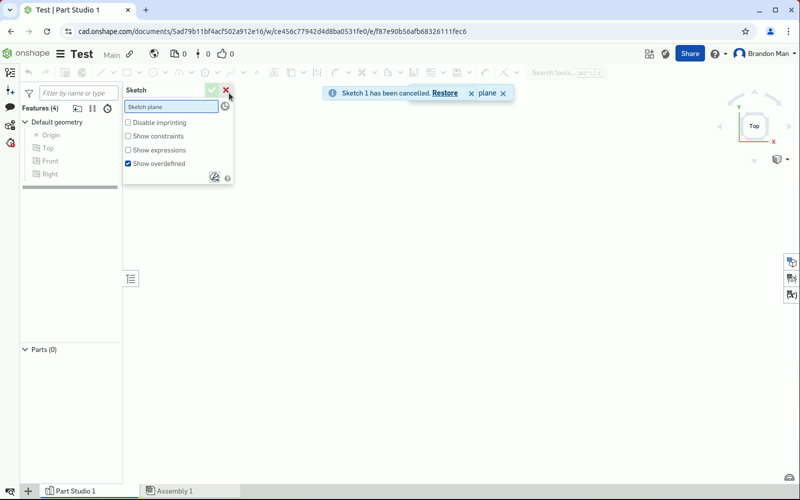
mouse_move(73, 150)
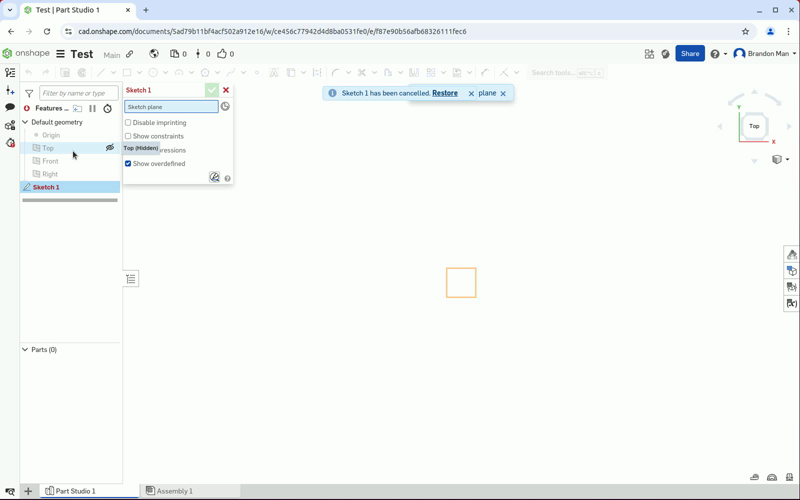
click(73, 150)
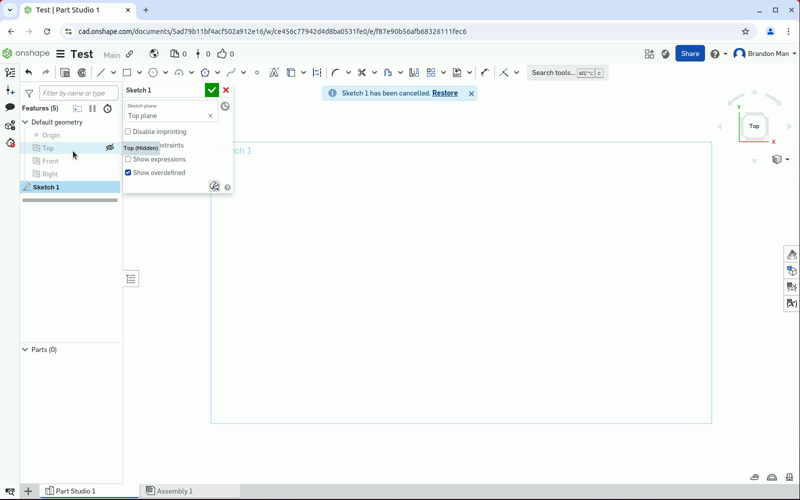
mouse_move(73, 352)
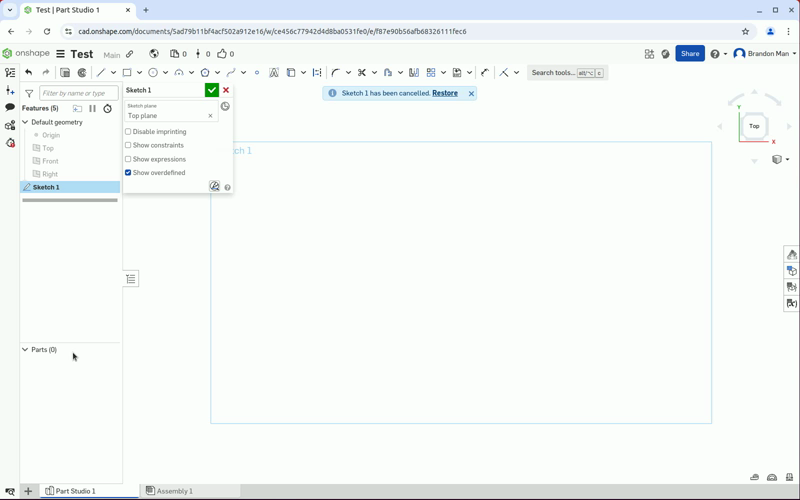
key(y)
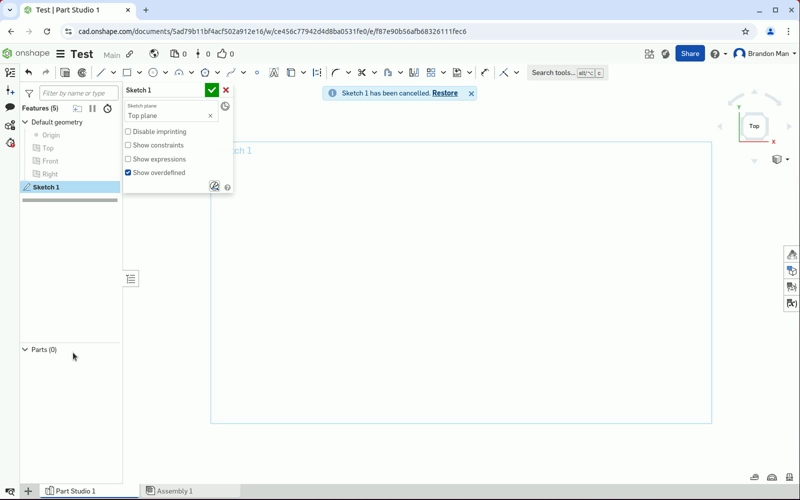
key(l)
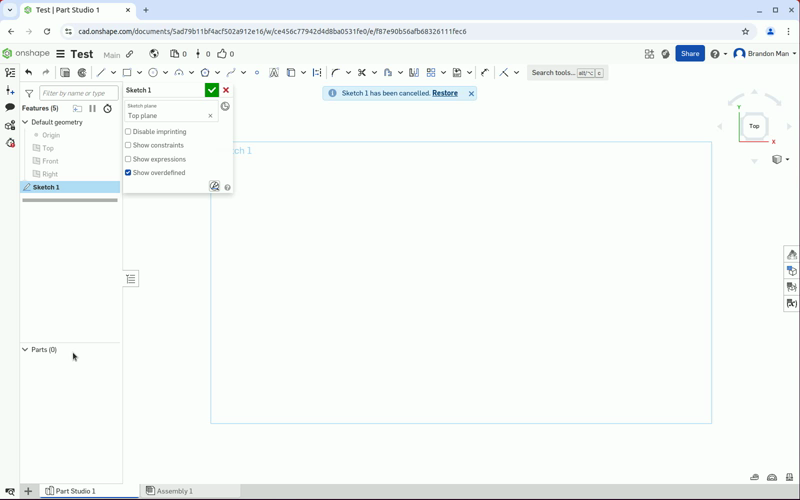
key_down(shift)
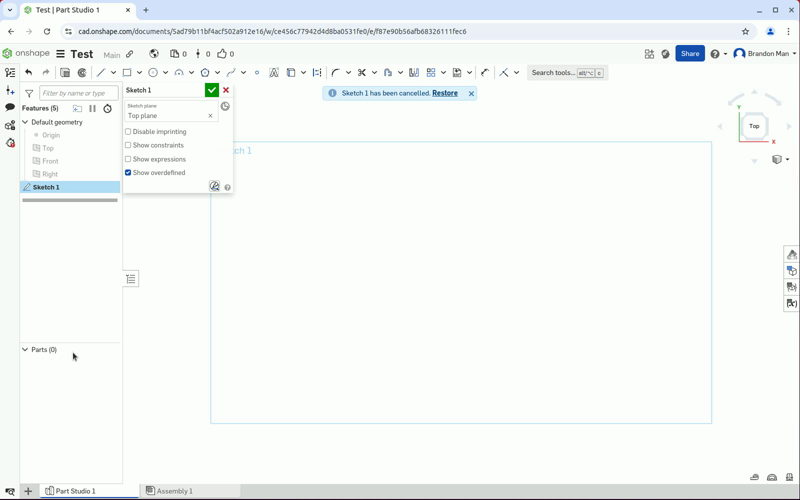
mouse_move(348, 264)
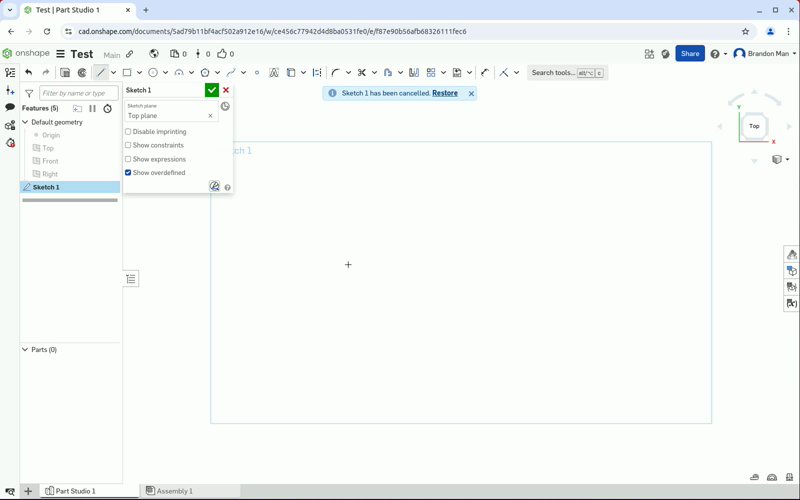
click(348, 264)
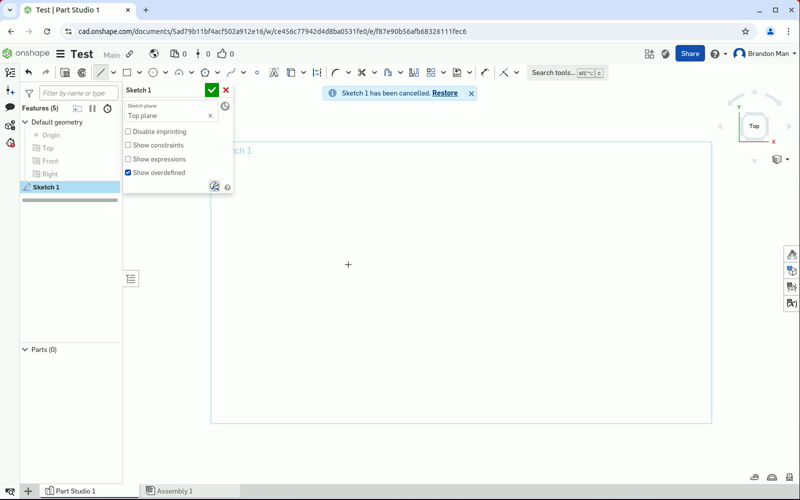
key_up(shift)
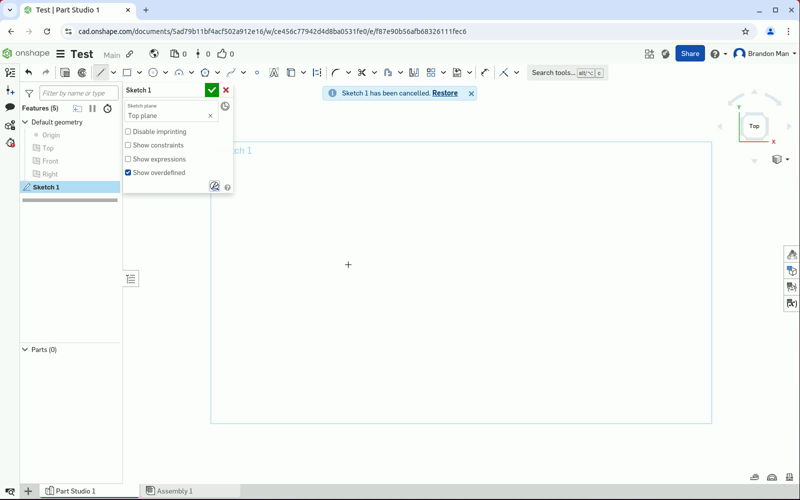
key_down(shift)
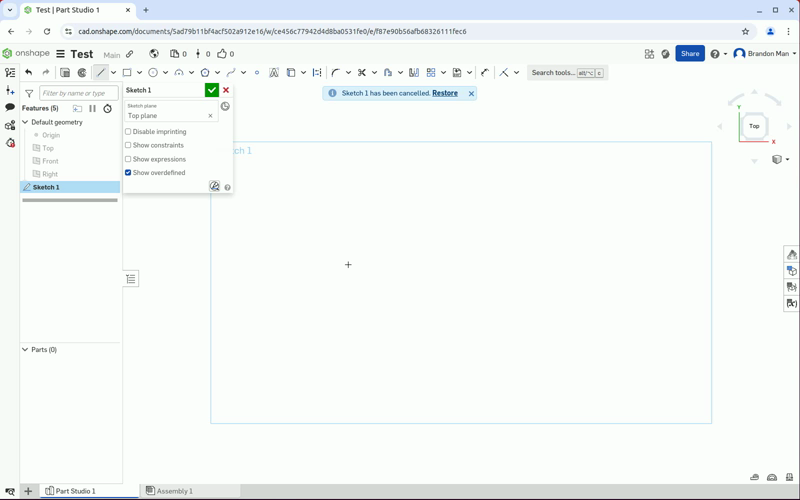
mouse_move(378, 264)
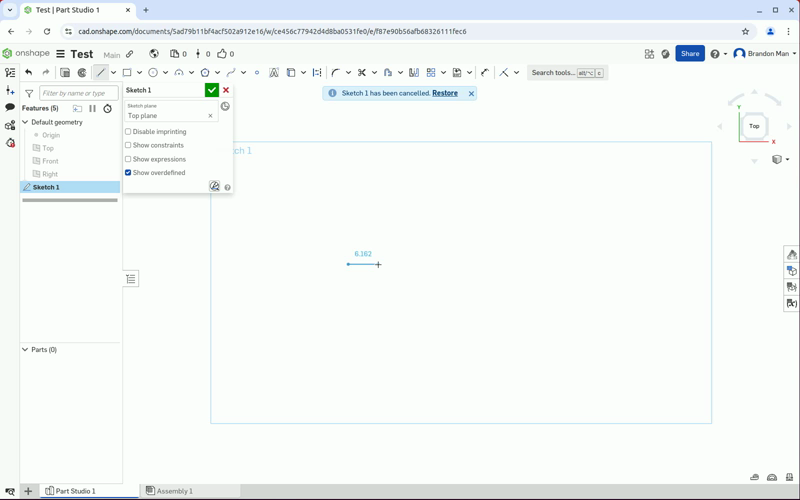
mouse_move(387, 264)
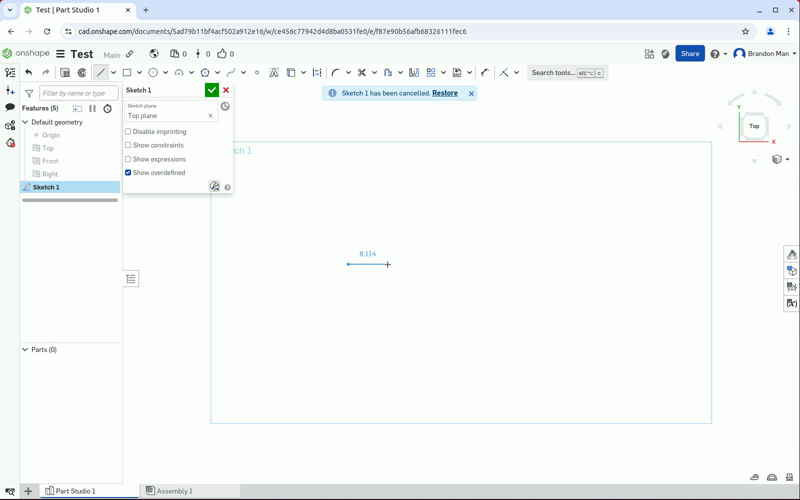
click(387, 264)
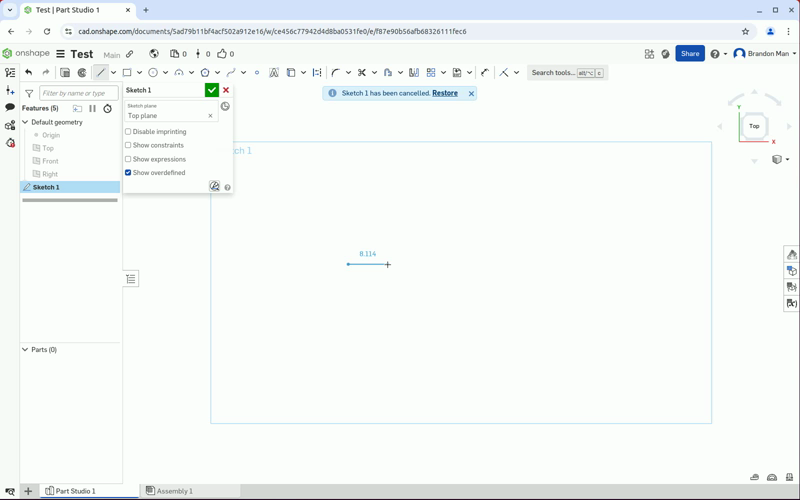
key_up(shift)
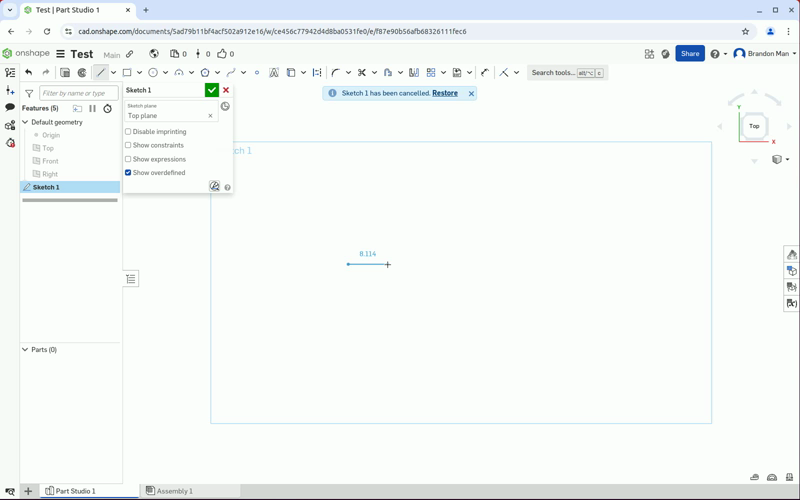
key_down(shift)
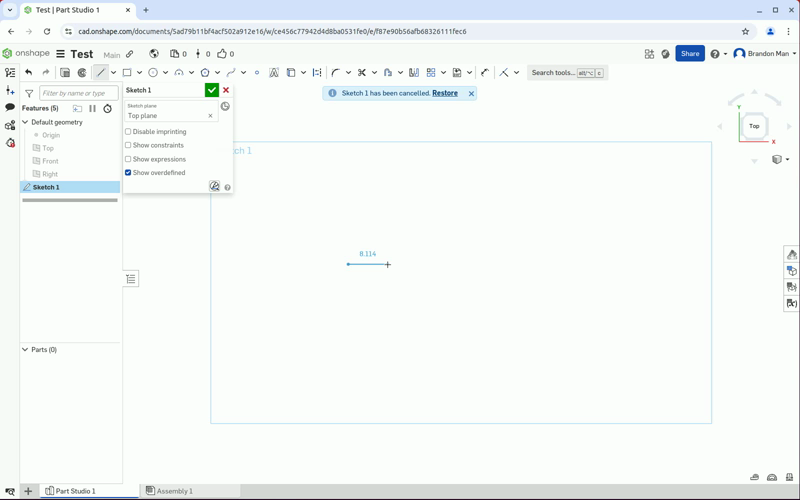
mouse_move(417, 264)
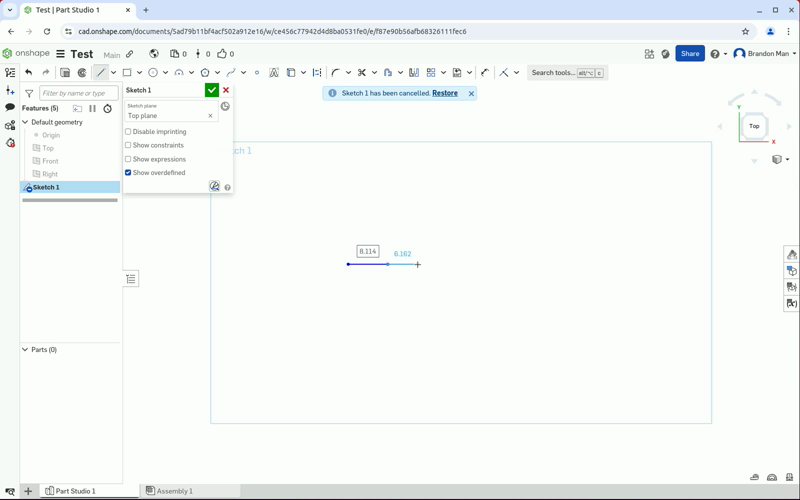
mouse_move(387, 246)
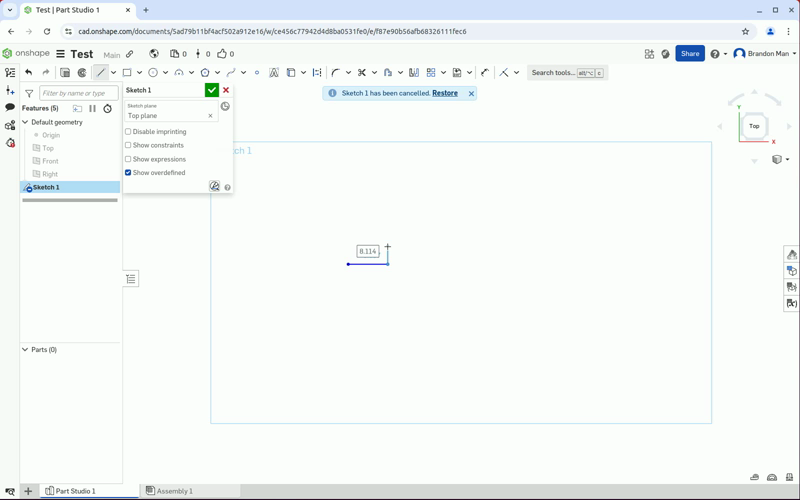
click(387, 246)
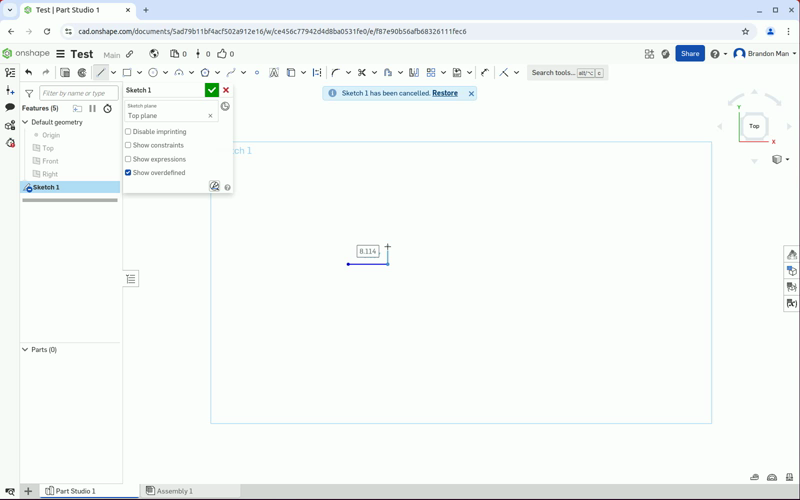
key_up(shift)
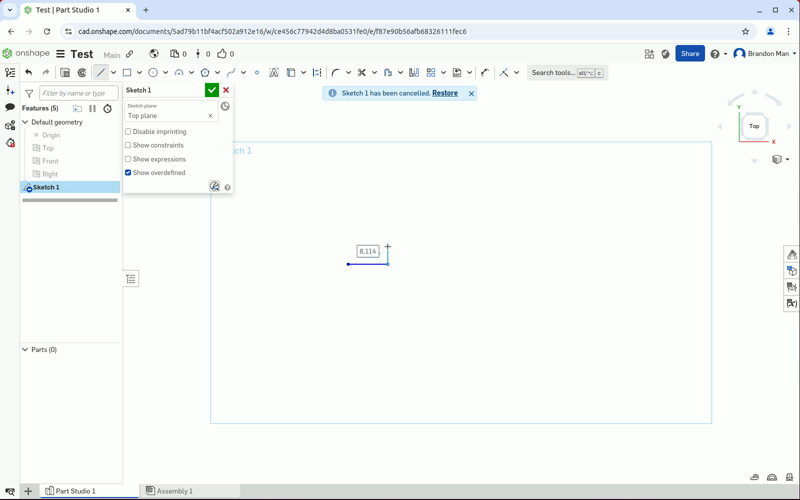
key_down(shift)
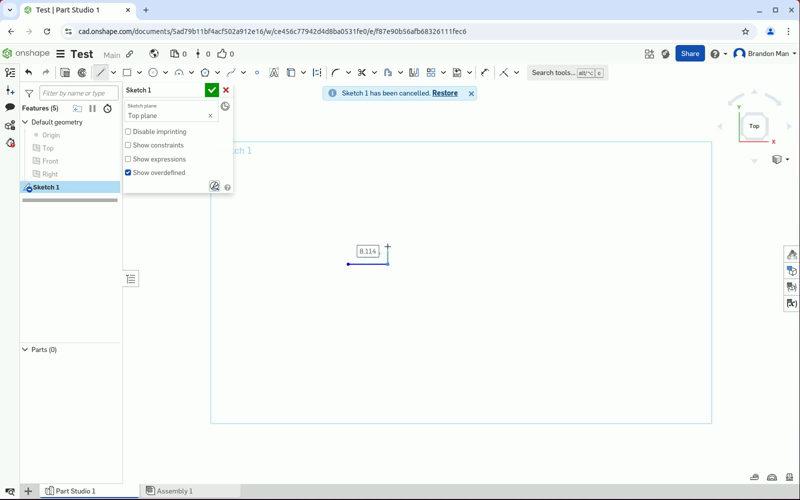
mouse_move(417, 246)
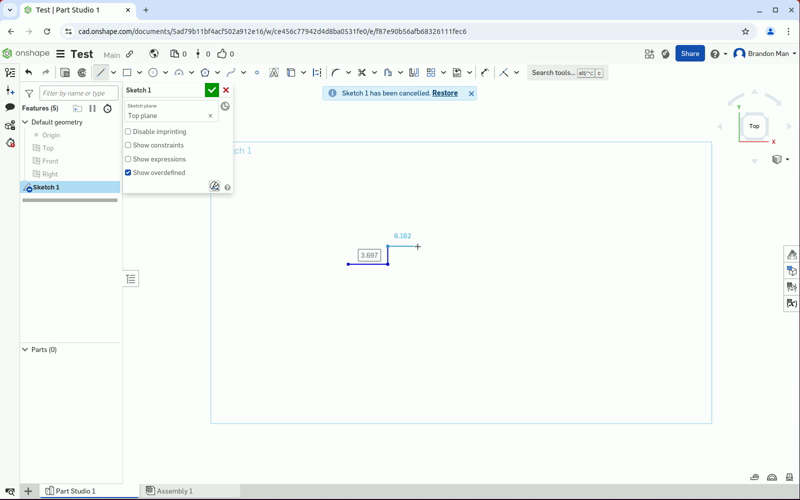
mouse_move(348, 246)
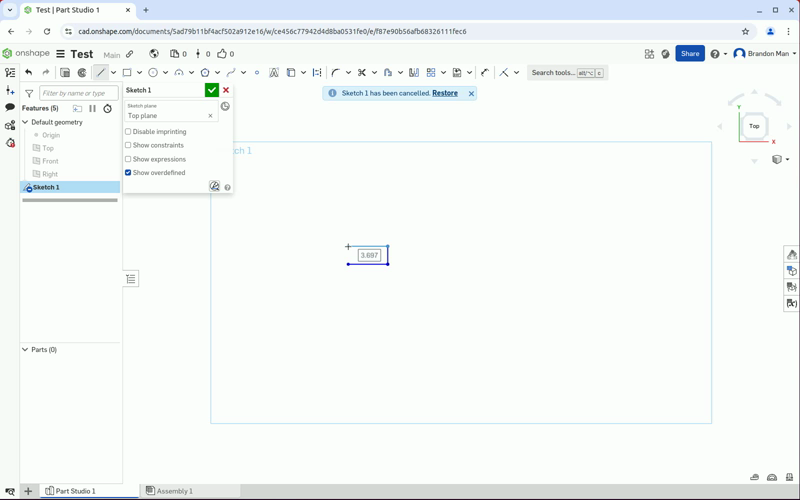
click(348, 246)
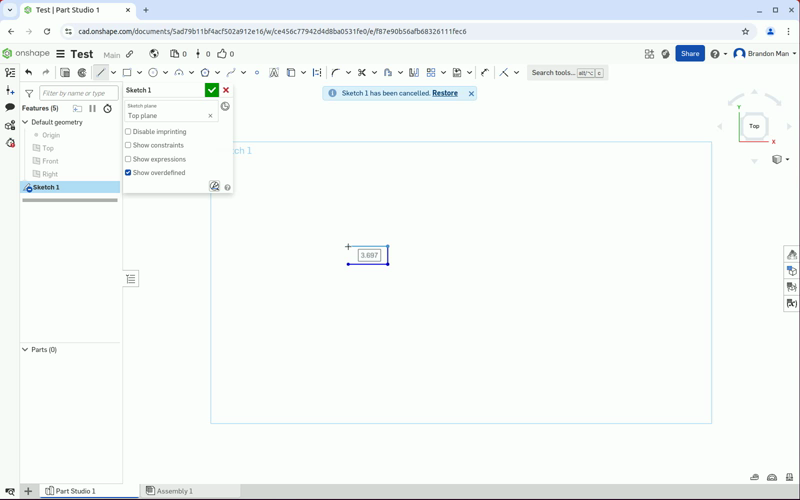
key_up(shift)
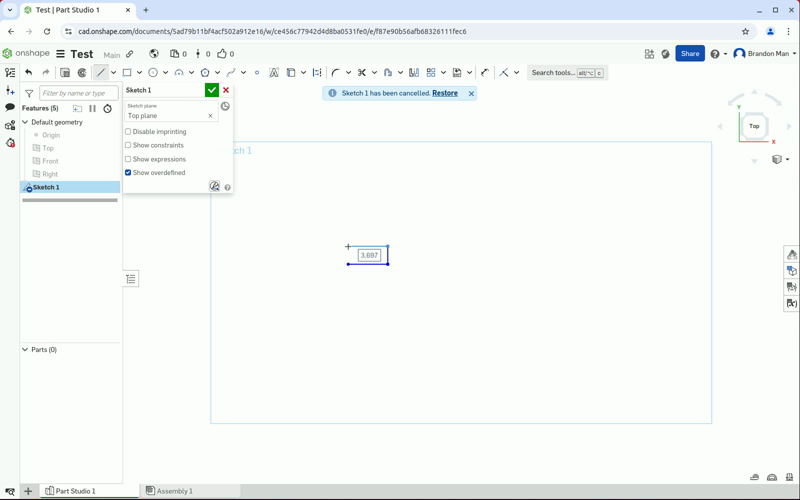
mouse_move(378, 246)
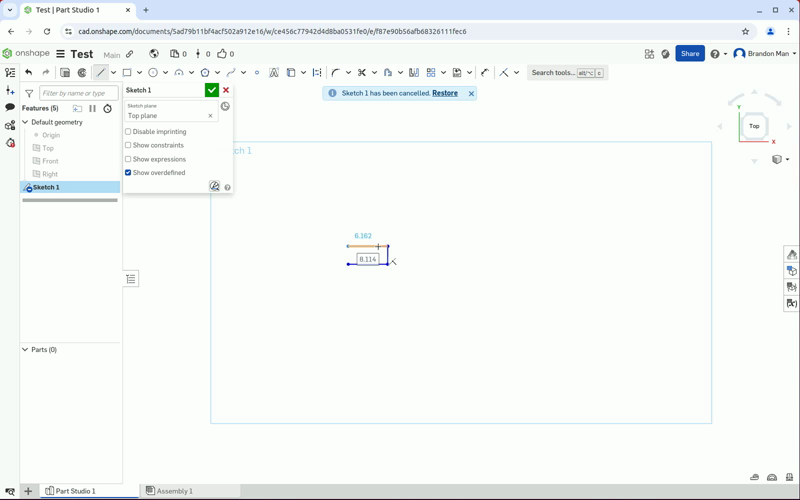
key_down(shift)
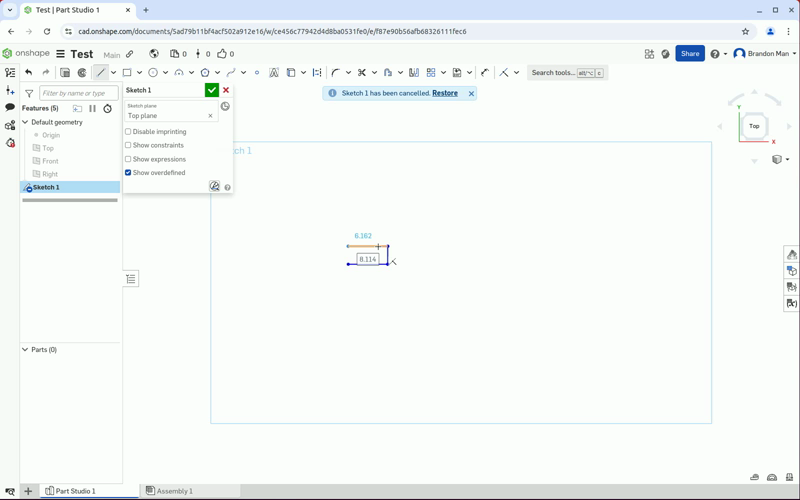
mouse_move(348, 264)
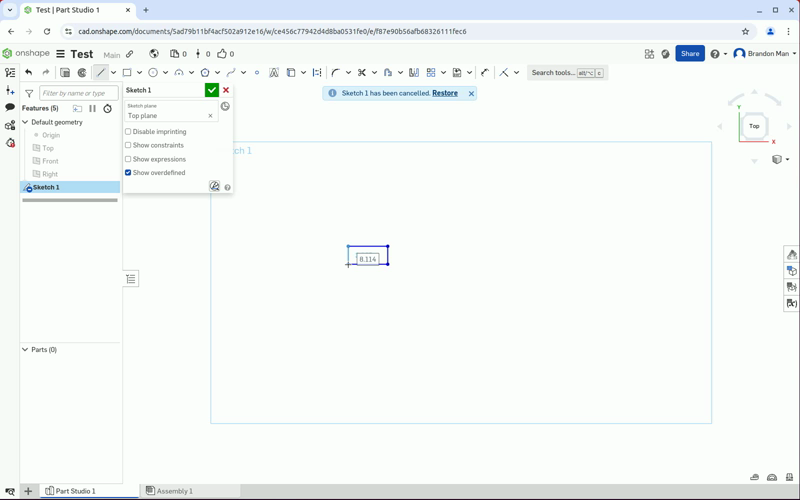
key_up(shift)
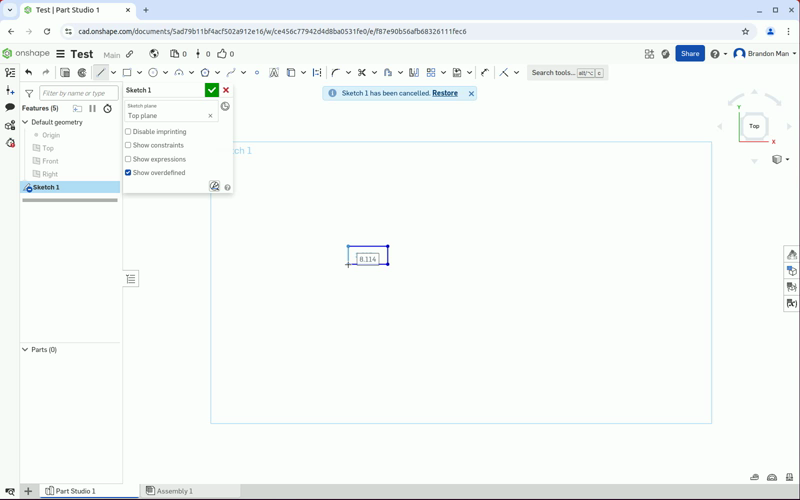
click(348, 264)
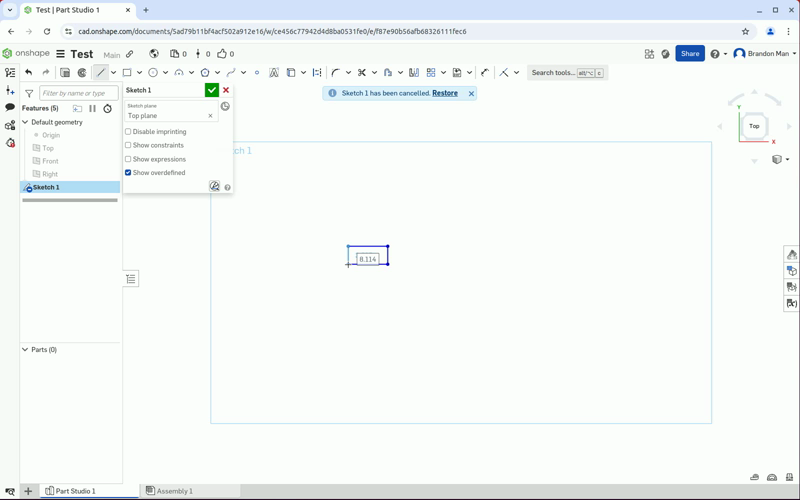
key(esc)
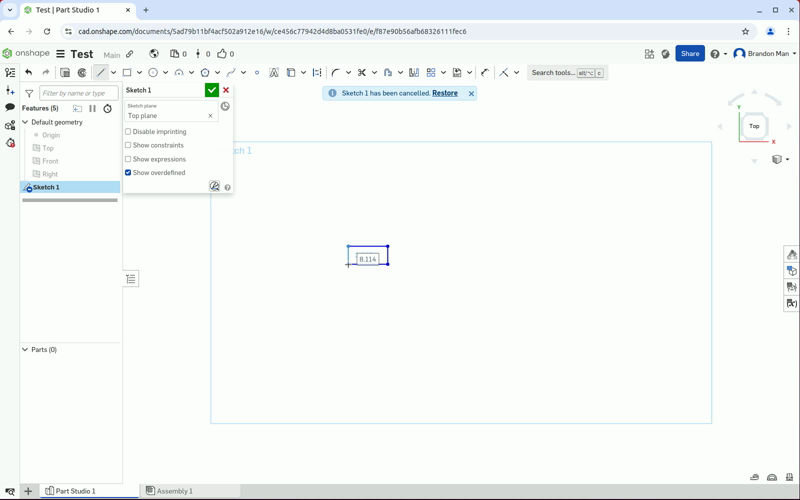
mouse_move(380, 263)
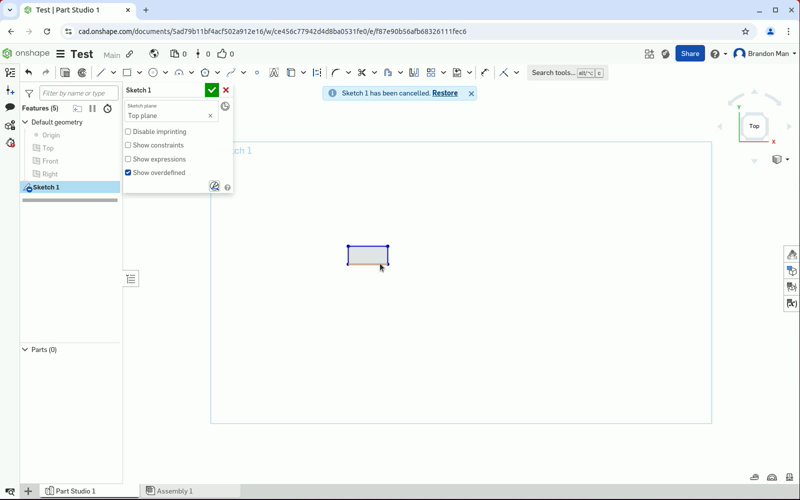
scroll(6)
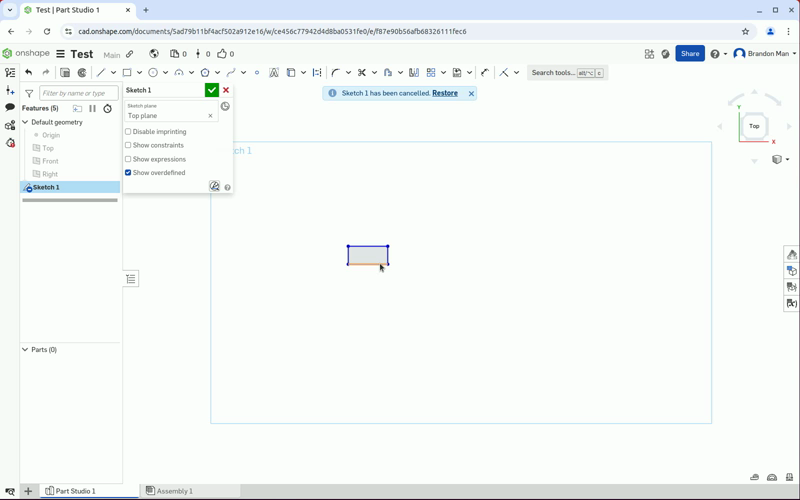
scroll(6)
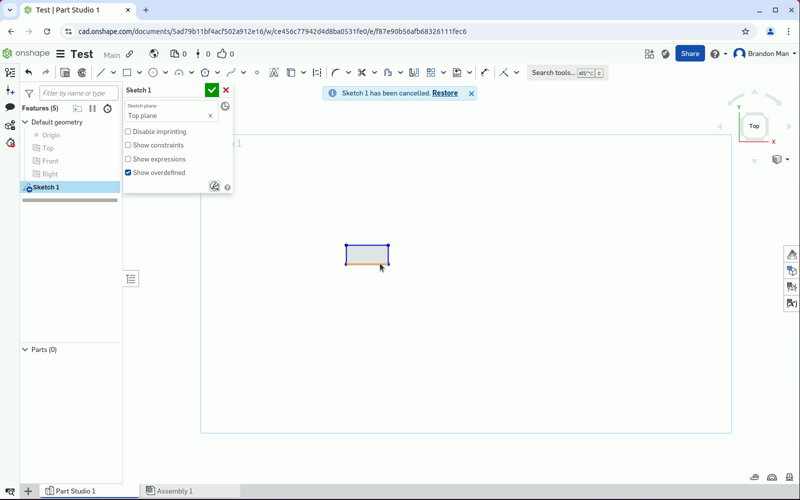
scroll(6)
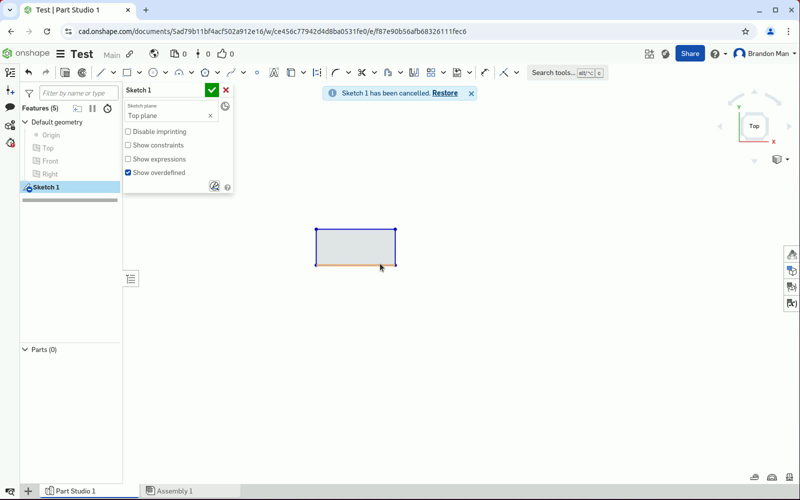
scroll(6)
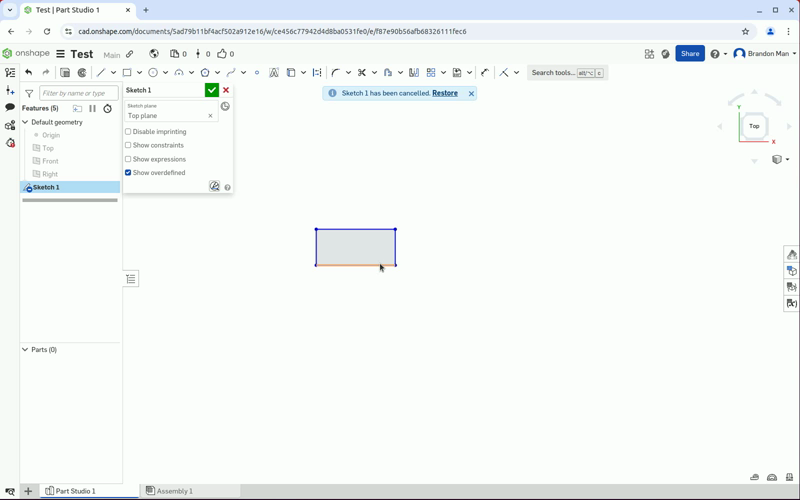
scroll(6)
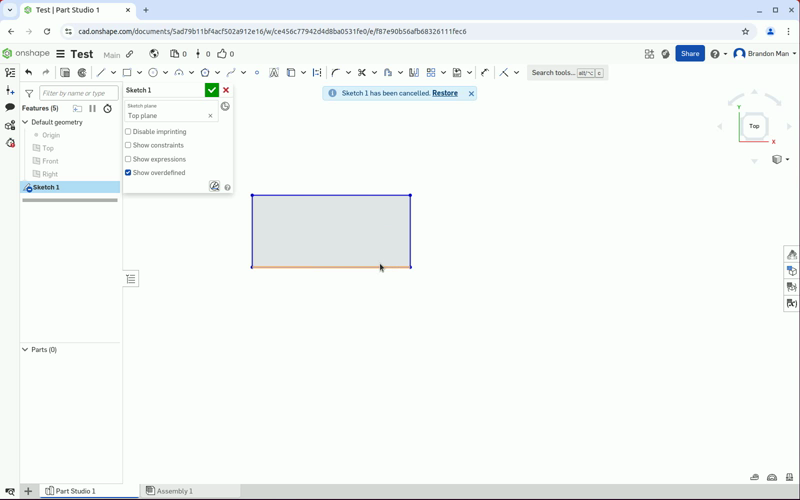
scroll(6)
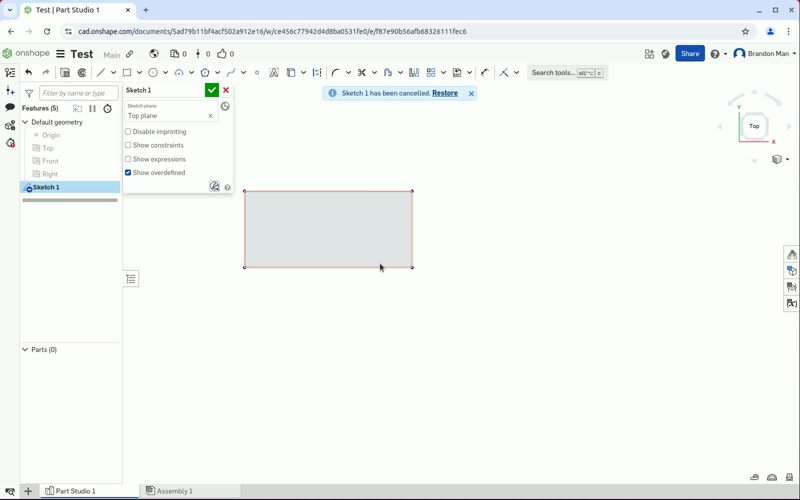
scroll(6)
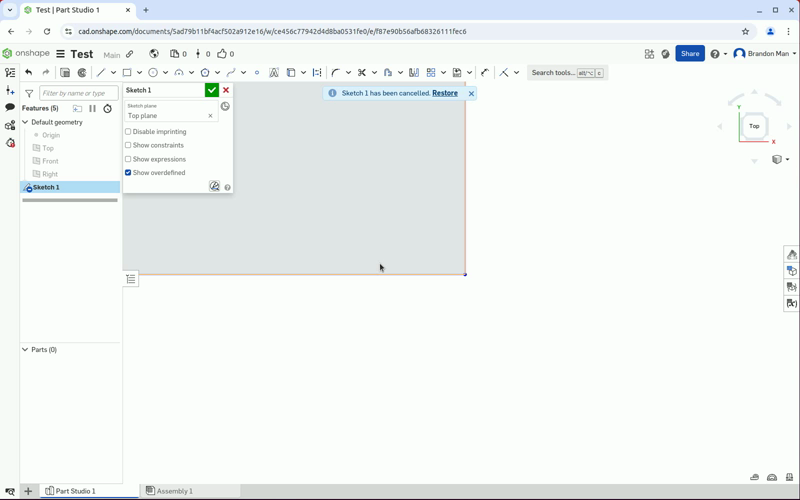
click(380, 263)
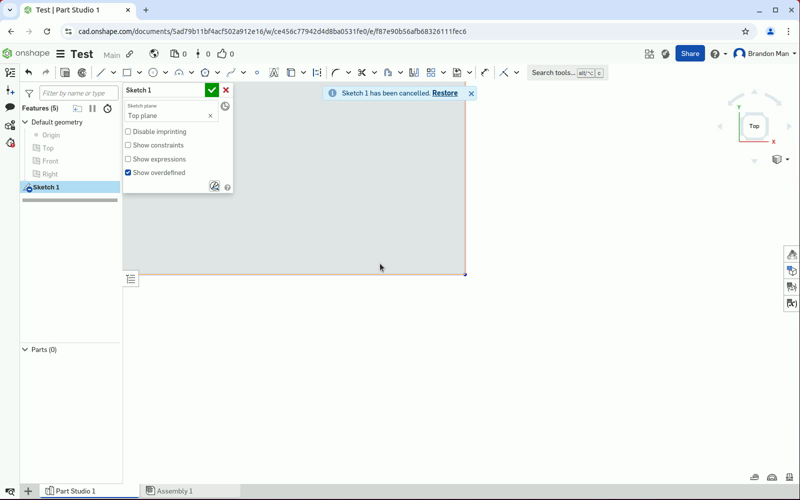
scroll(-6)
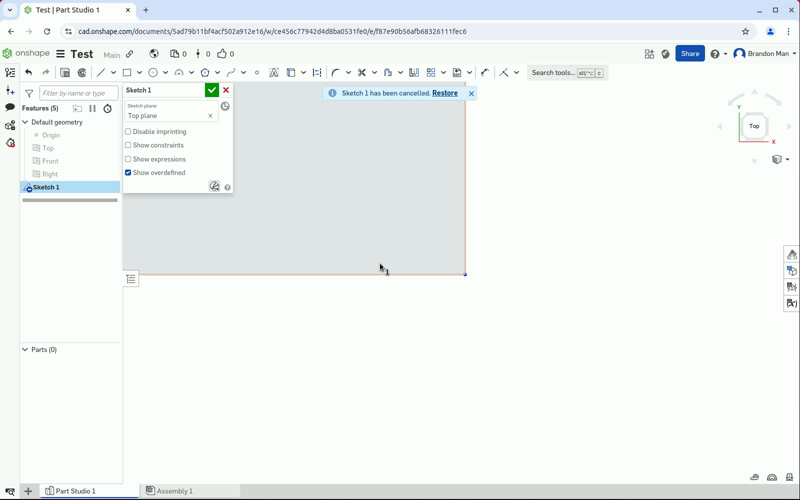
scroll(-6)
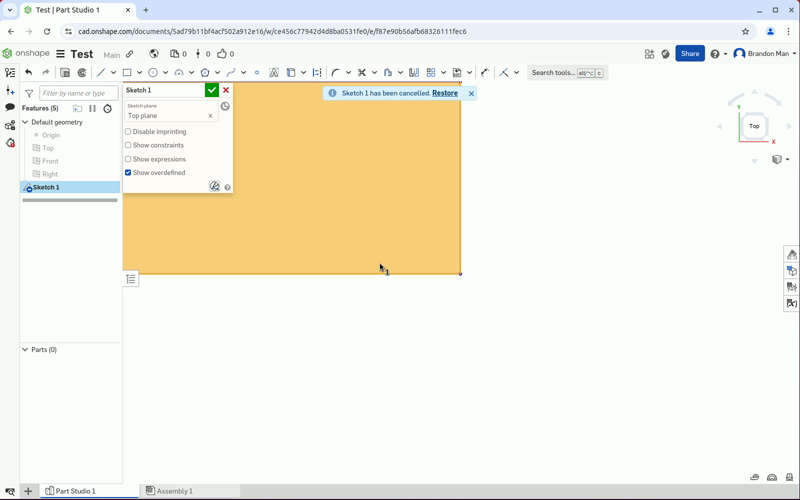
scroll(-6)
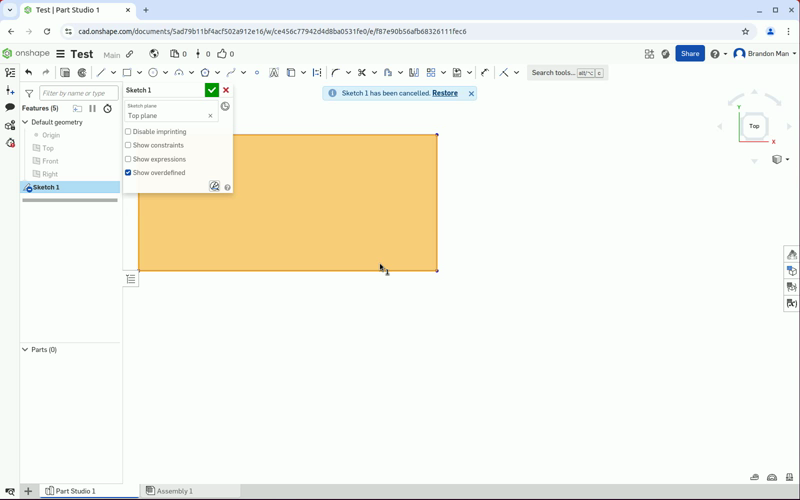
scroll(-6)
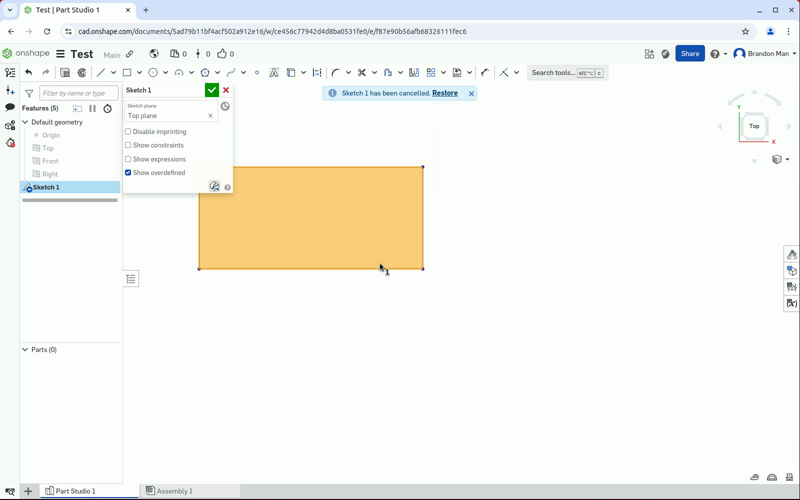
scroll(-6)
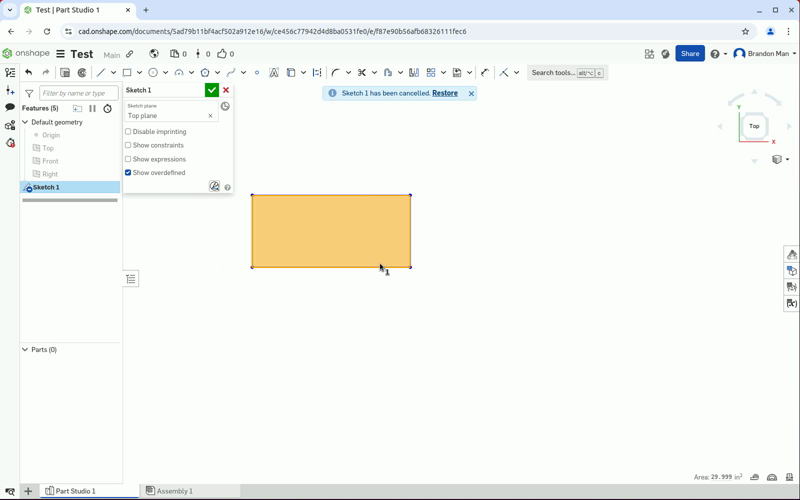
scroll(-6)
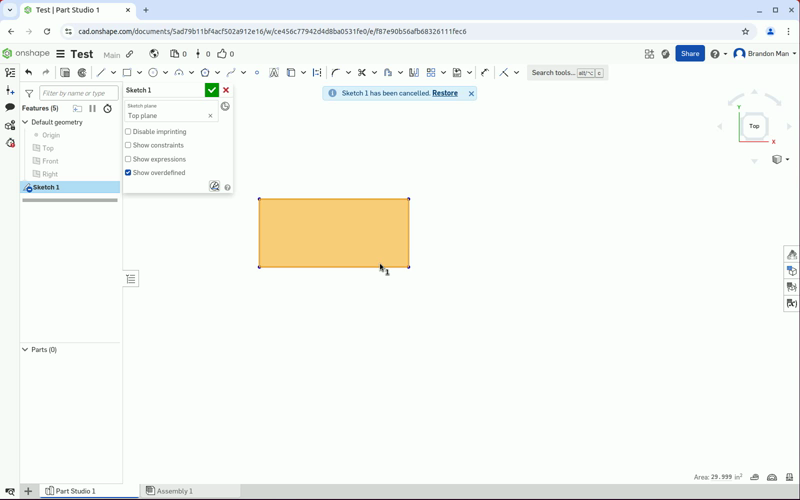
scroll(-6)
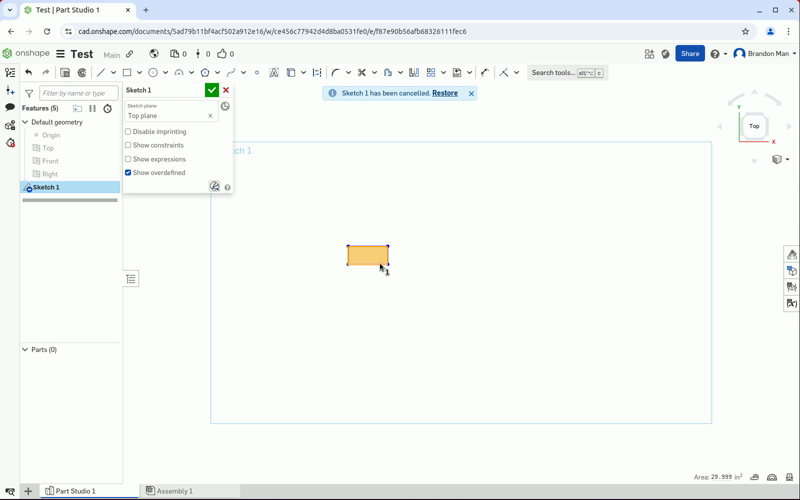
mouse_move(73, 352)
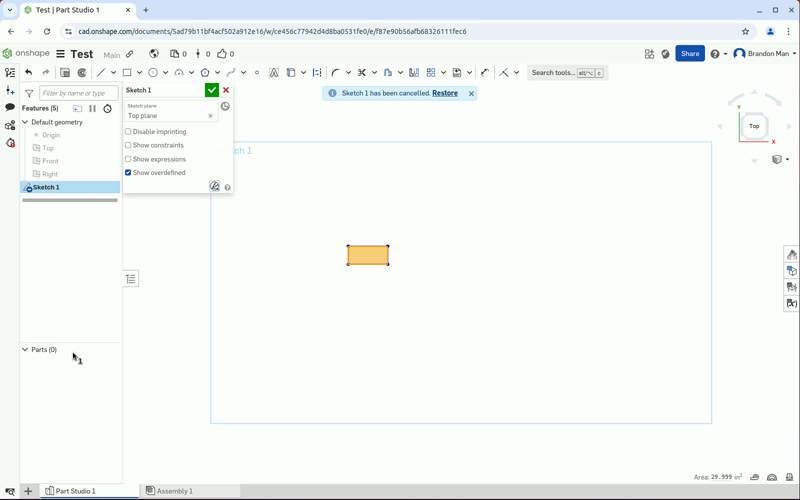
key(shift+y)
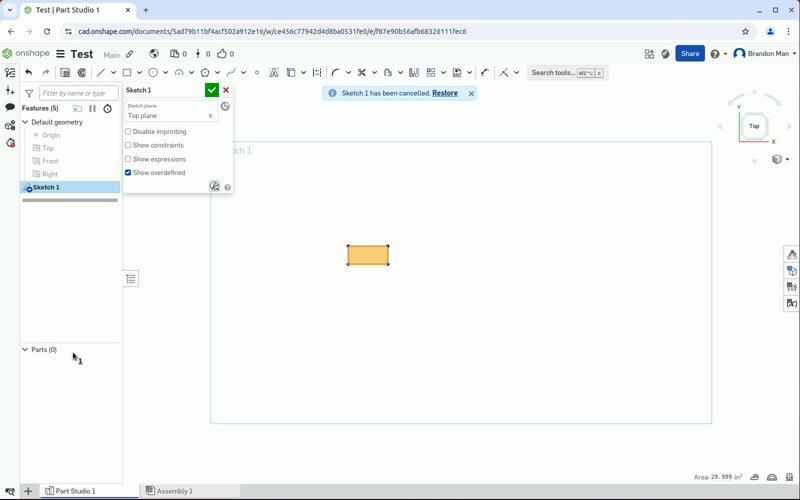
key(shift+e)
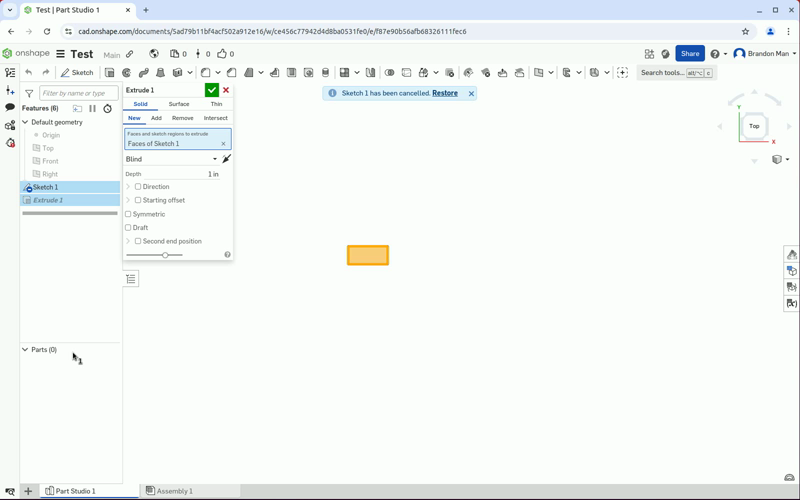
mouse_move(143, 106)
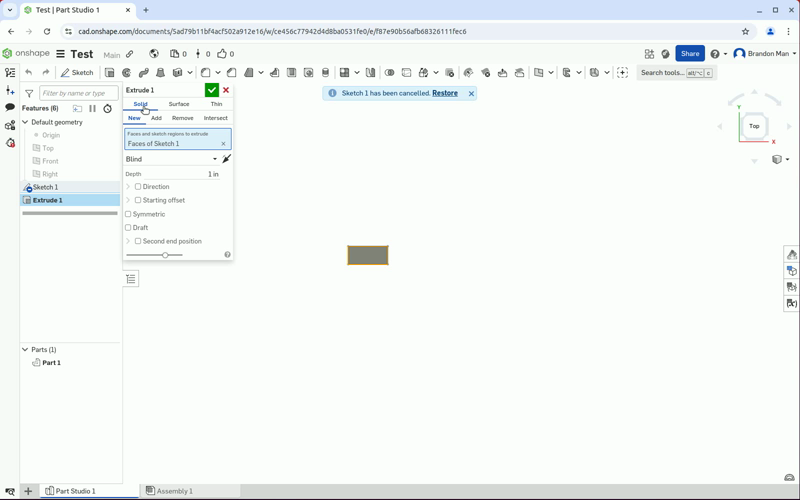
click(143, 106)
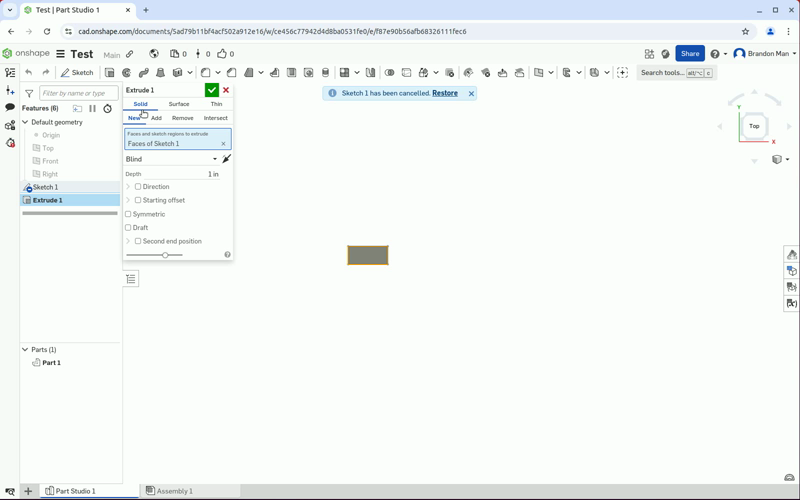
mouse_move(137, 120)
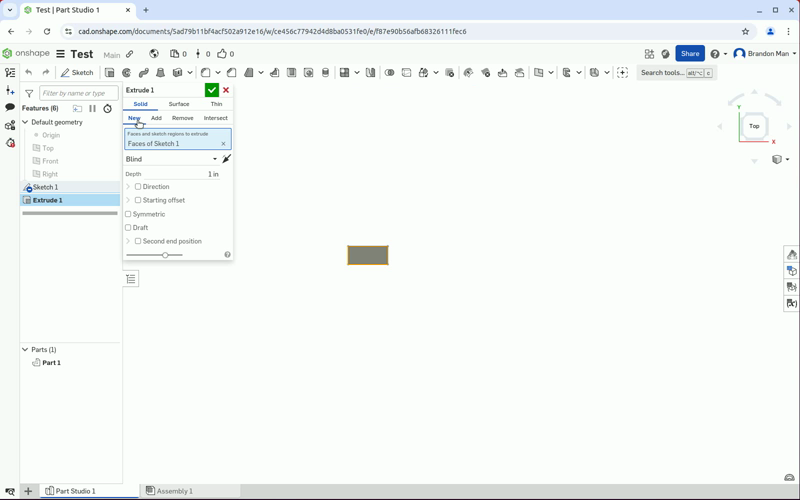
click(137, 120)
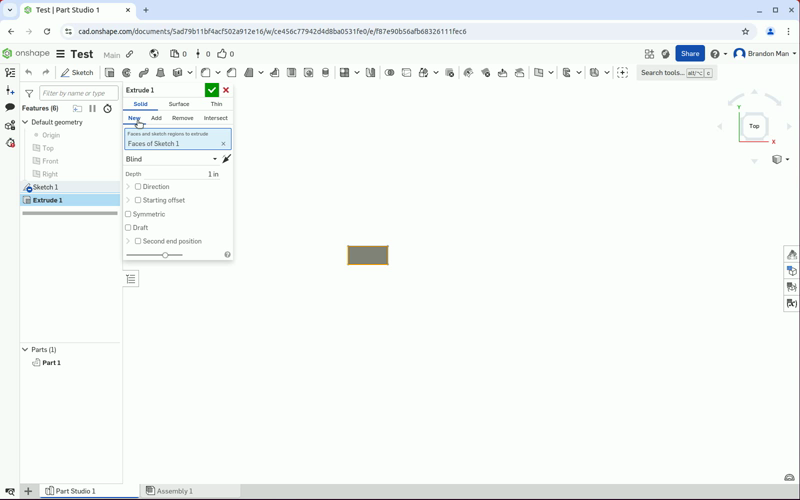
key(tab, 4)
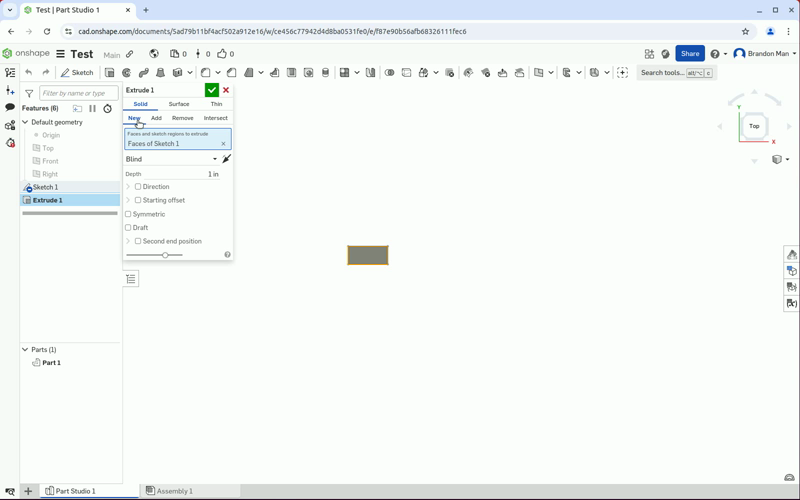
text(0.963)
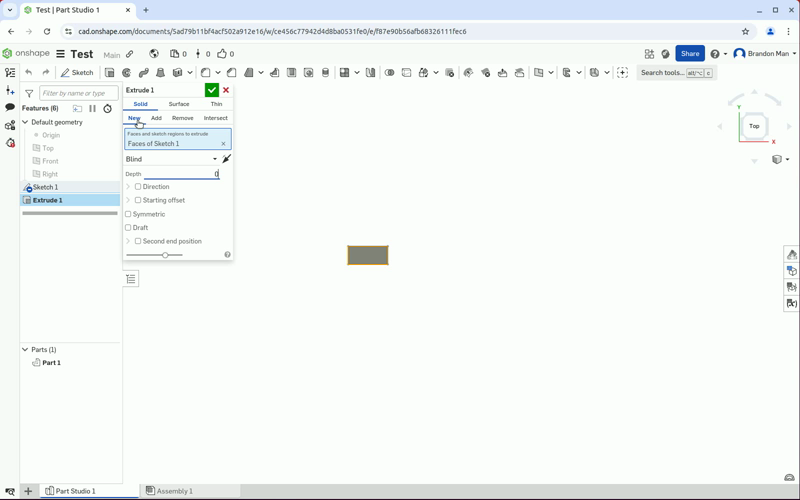
key(enter)
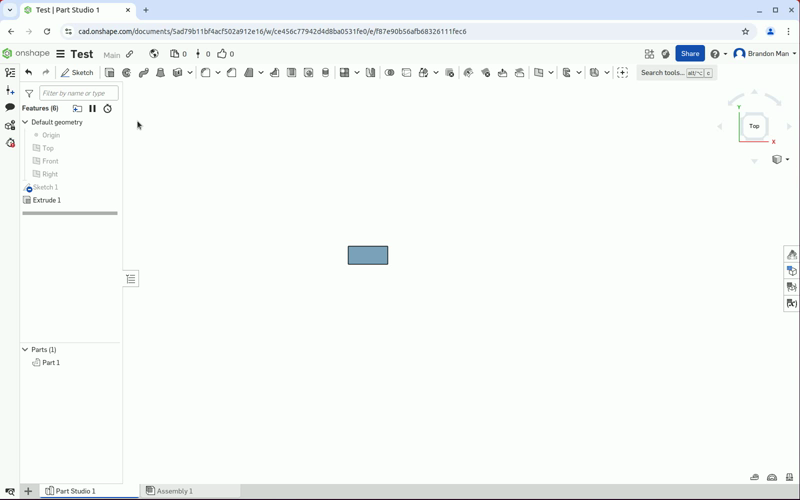
key(shift+h)
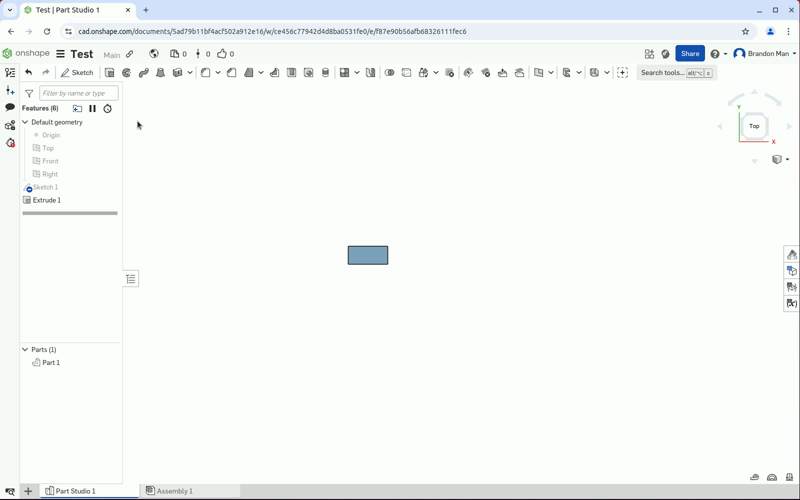
key(shift+h)
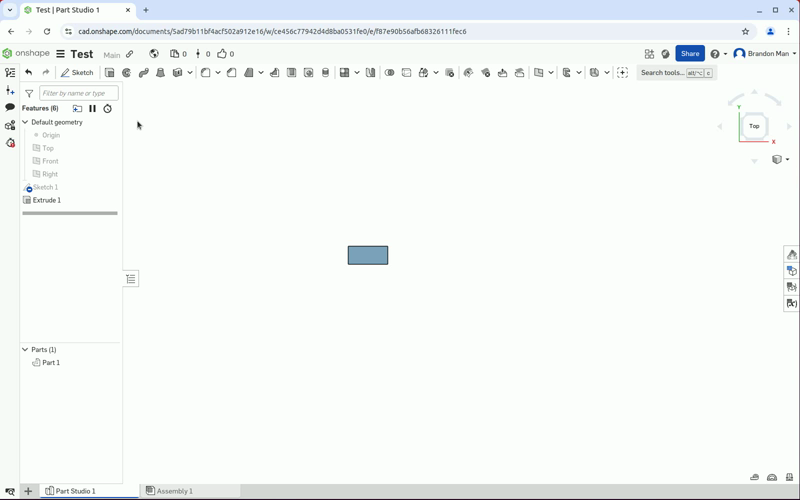
mouse_move(73, 189)
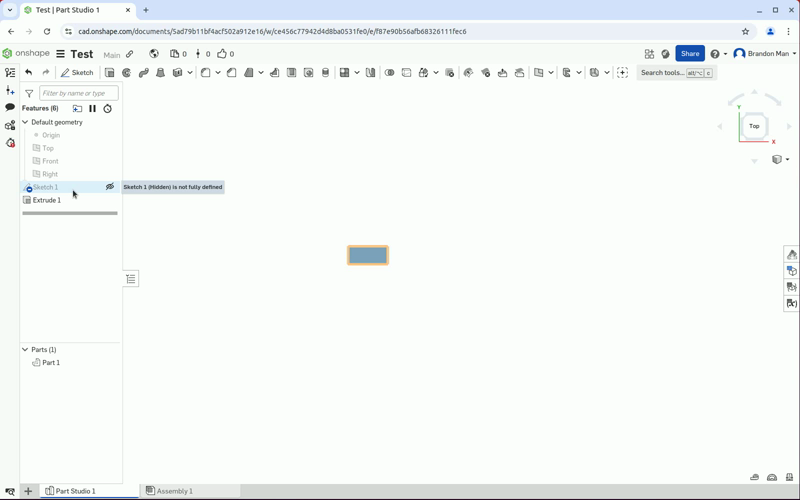
click(73, 189)
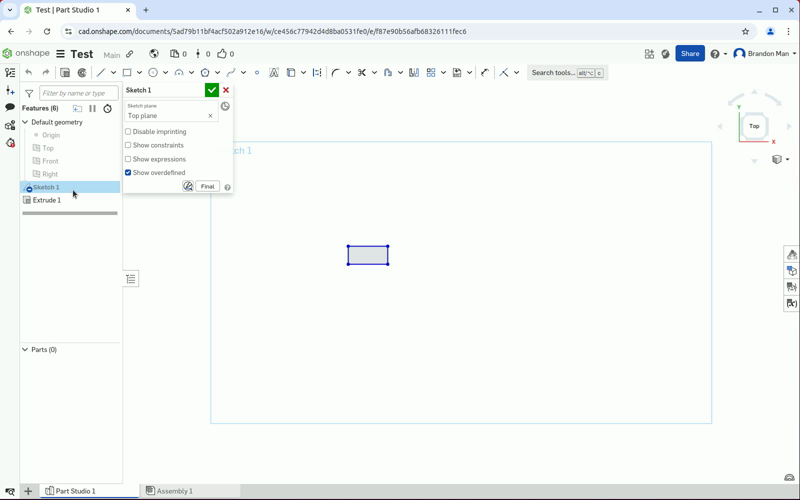
mouse_move(229, 92)
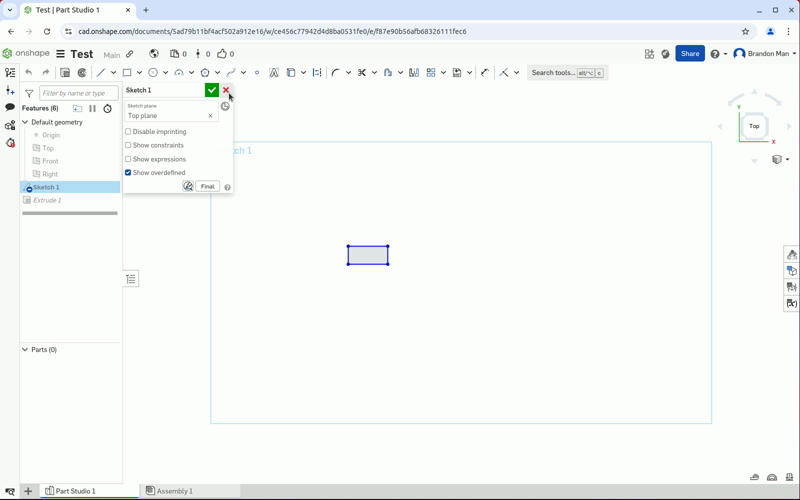
click(229, 92)
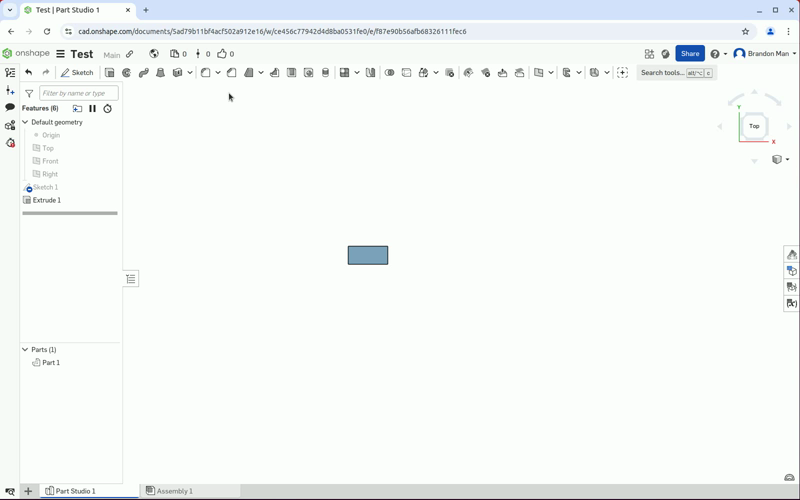
mouse_move(541, 75)
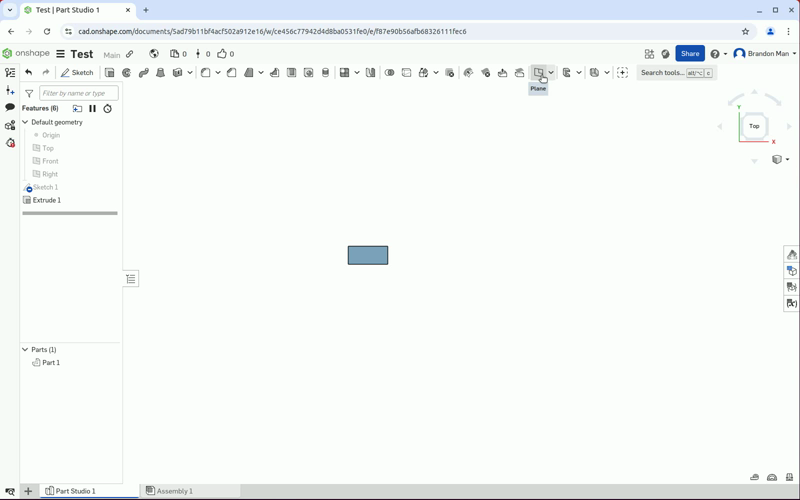
click(541, 75)
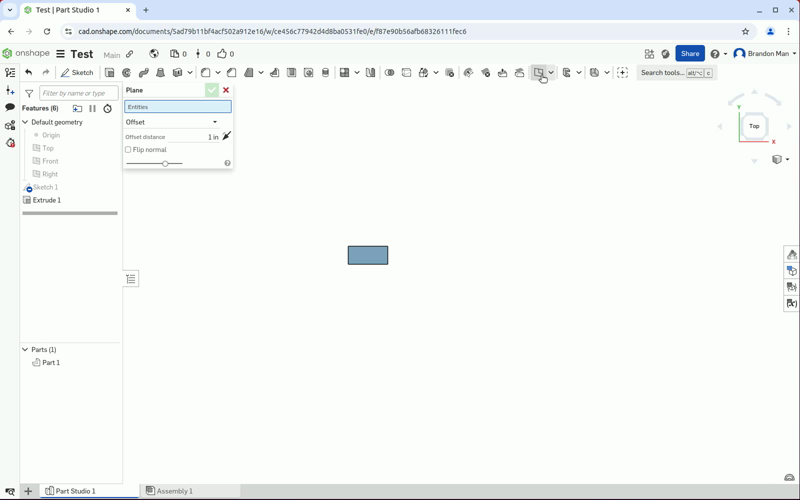
mouse_move(73, 150)
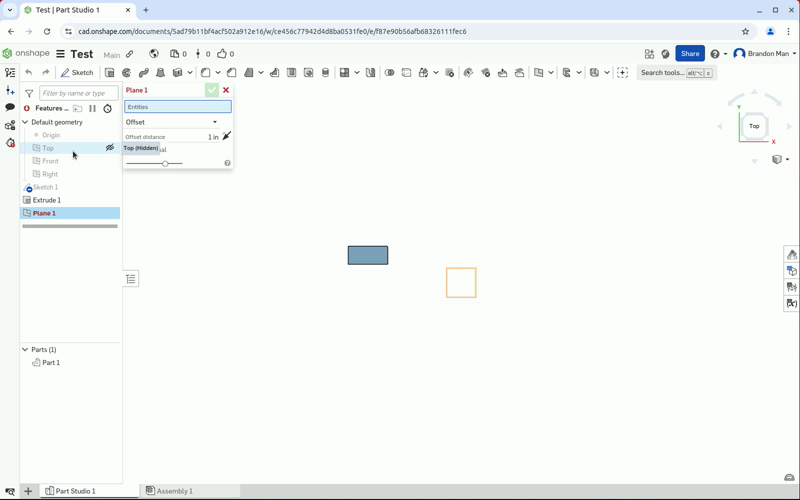
click(73, 150)
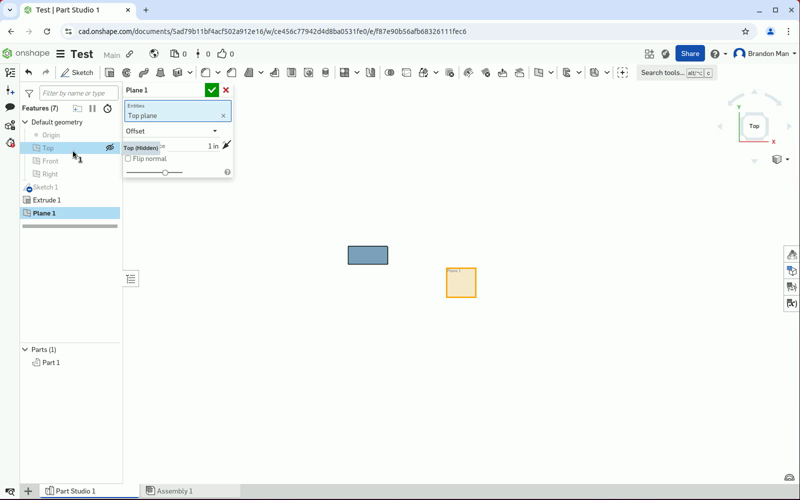
key(tab, 2)
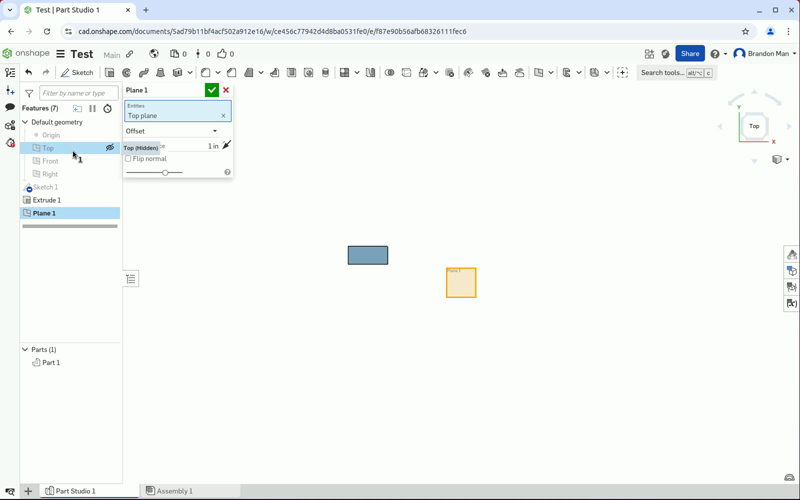
text(0.955)
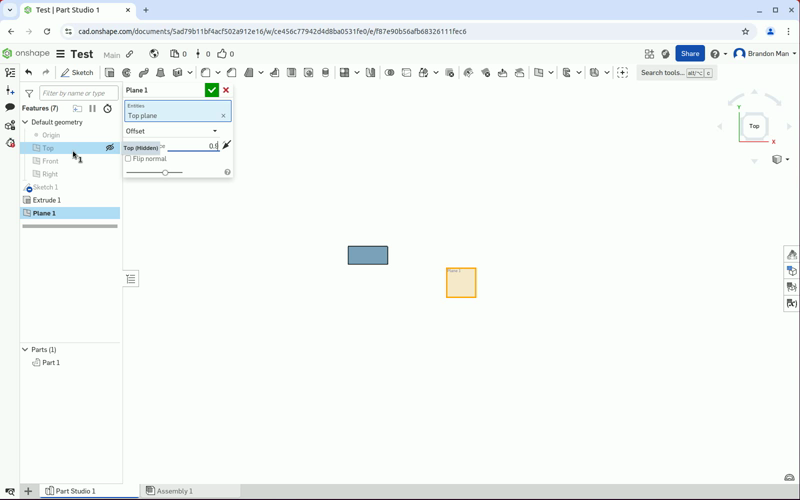
key(enter, 2)
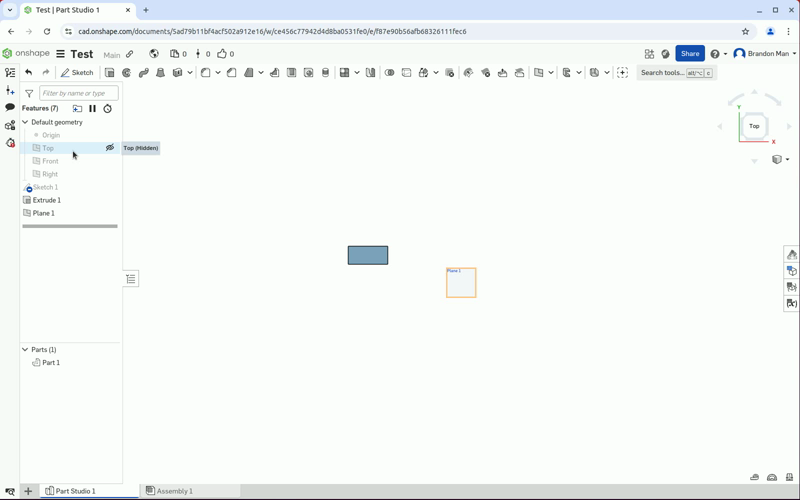
key(shift+s)
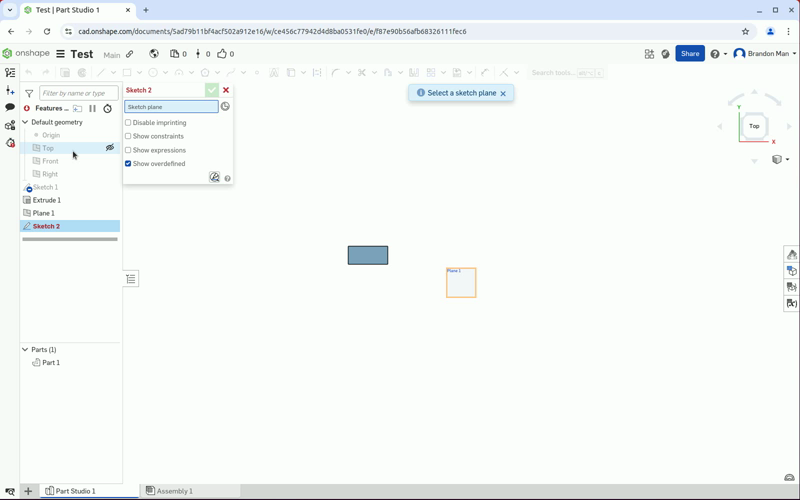
mouse_move(73, 215)
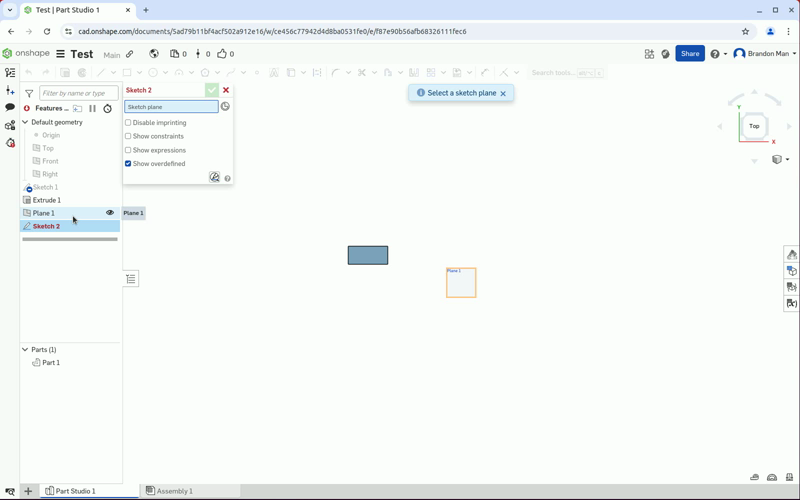
click(73, 215)
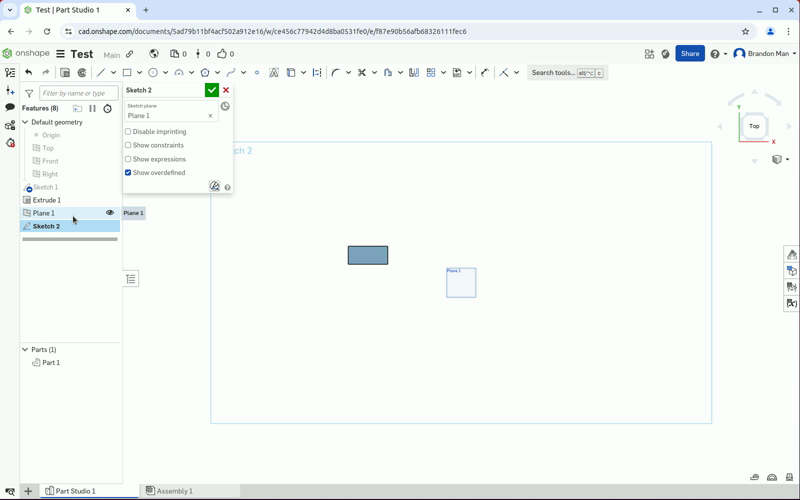
mouse_move(73, 352)
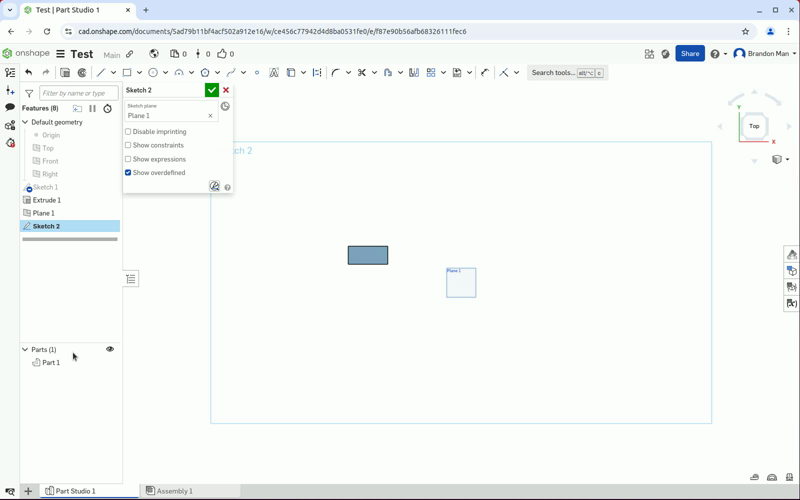
key(y)
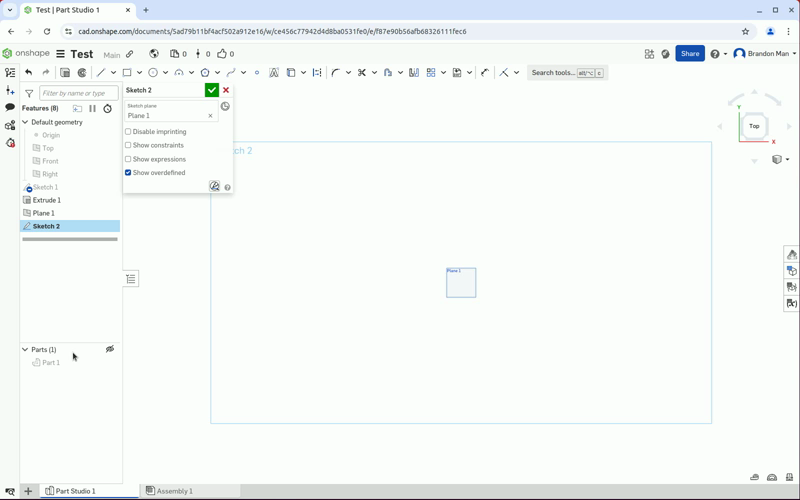
key(l)
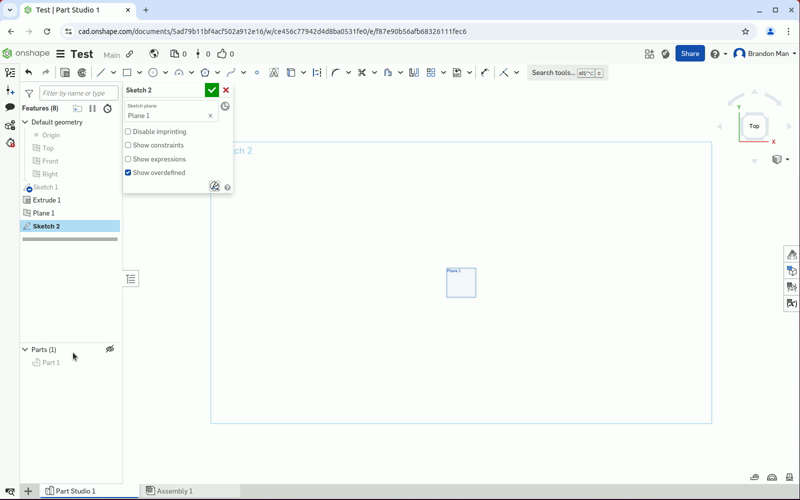
key_down(shift)
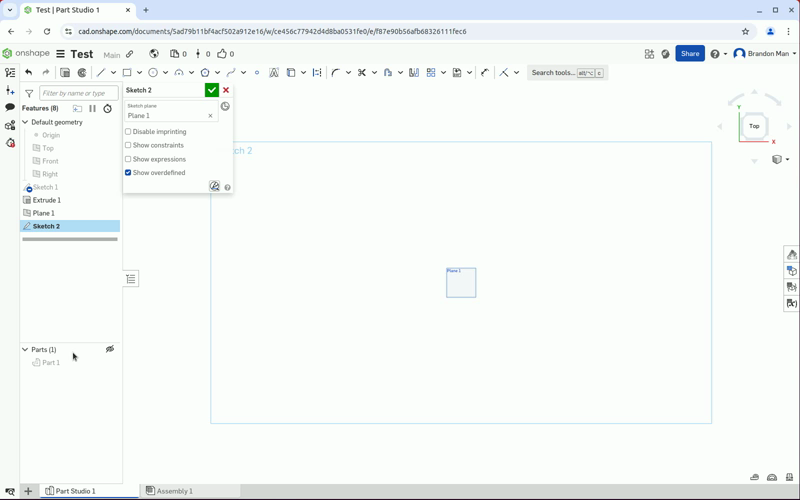
mouse_move(361, 282)
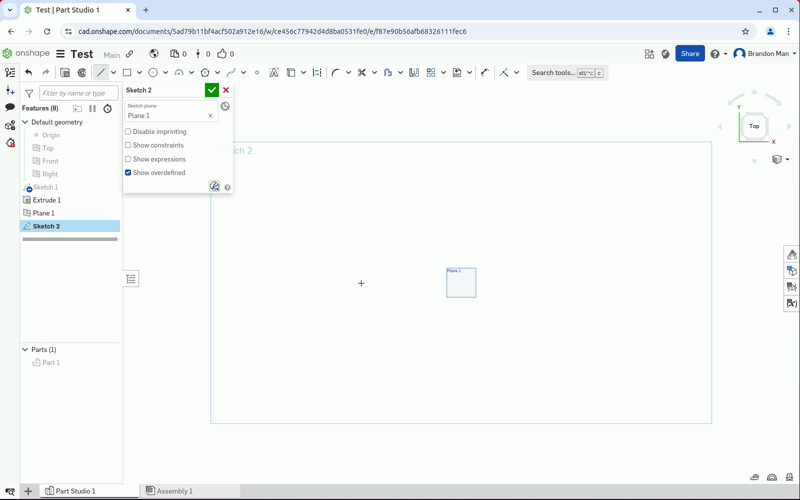
click(361, 282)
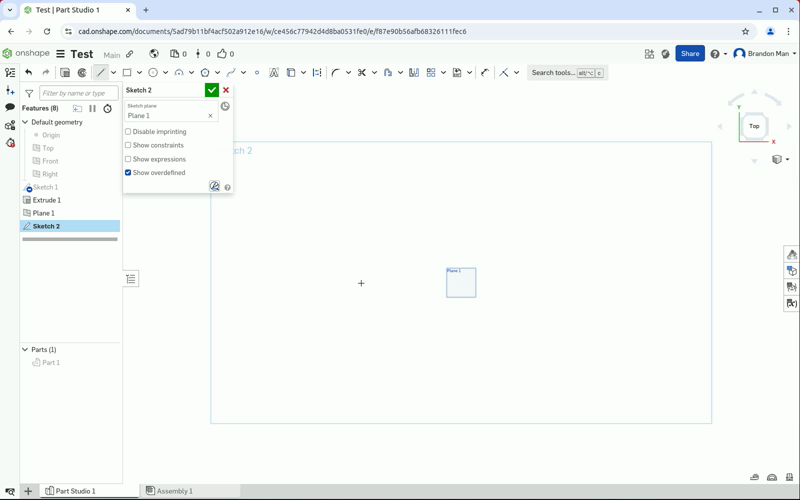
key_up(shift)
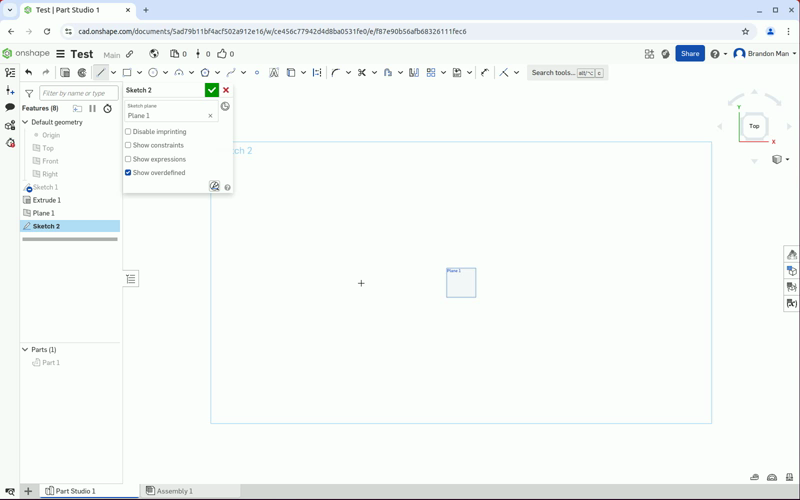
key_down(shift)
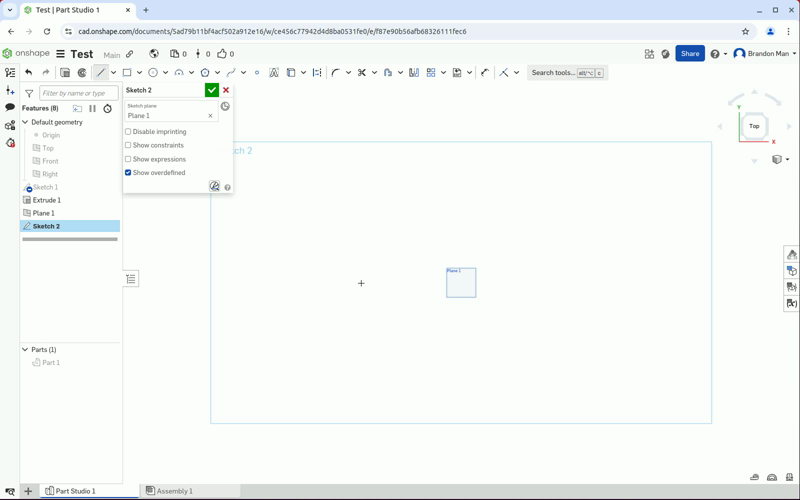
mouse_move(391, 282)
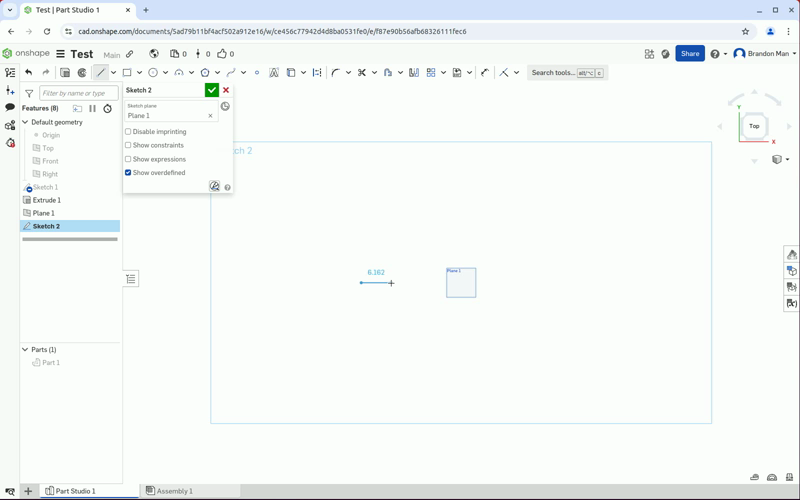
mouse_move(374, 282)
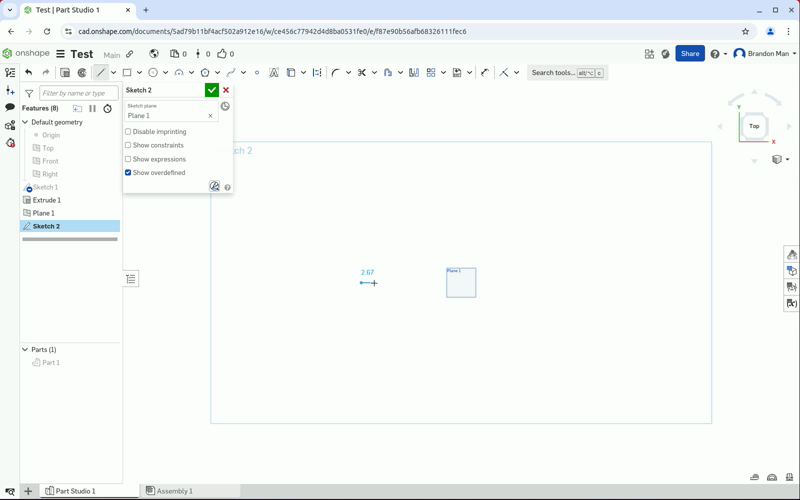
click(374, 282)
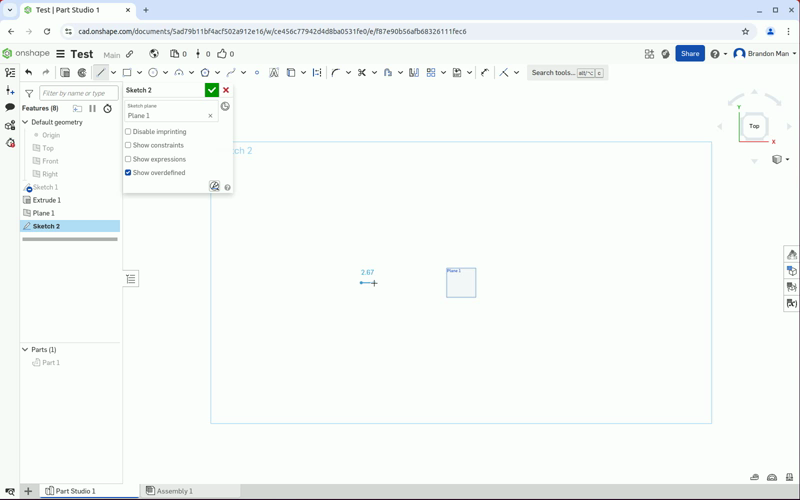
key_up(shift)
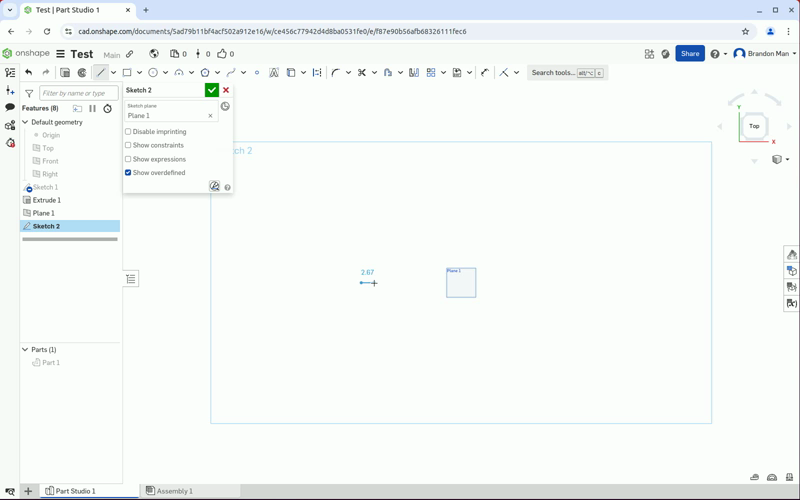
key_down(shift)
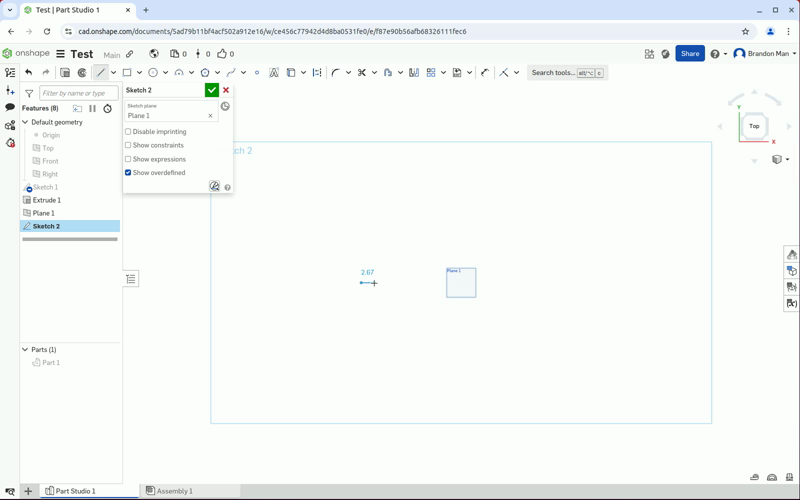
mouse_move(404, 282)
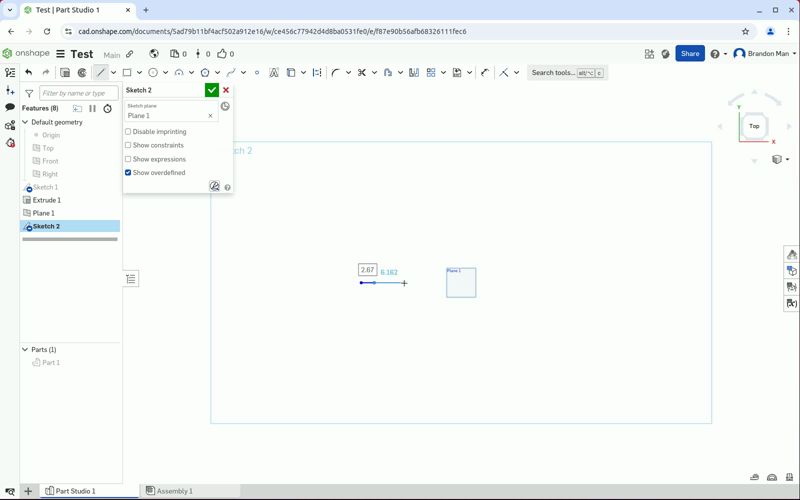
mouse_move(374, 263)
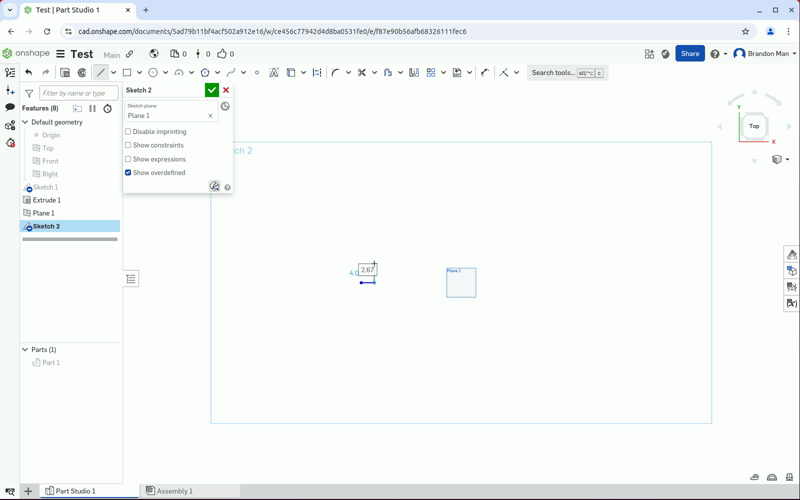
click(374, 263)
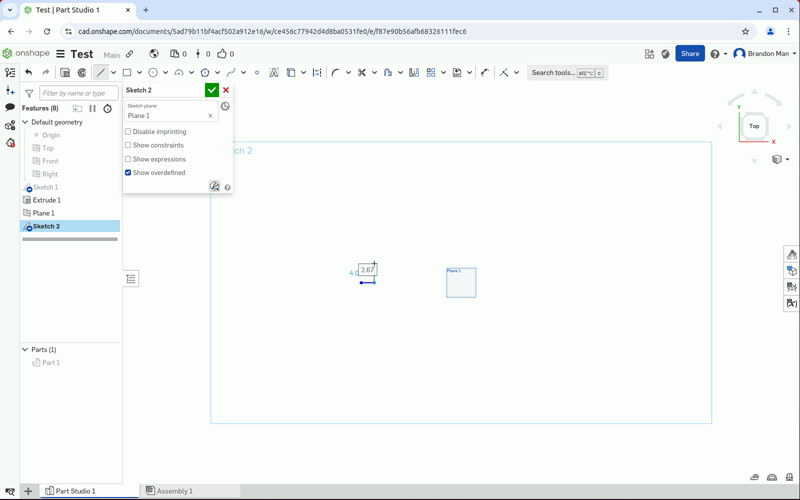
key_up(shift)
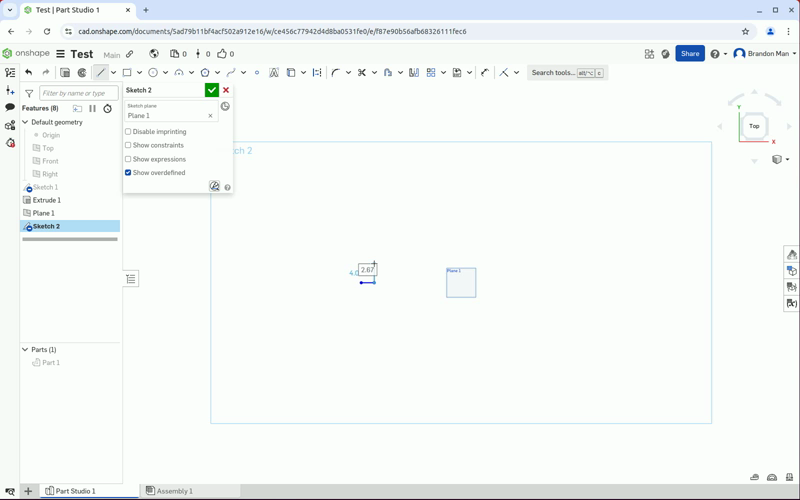
key_down(shift)
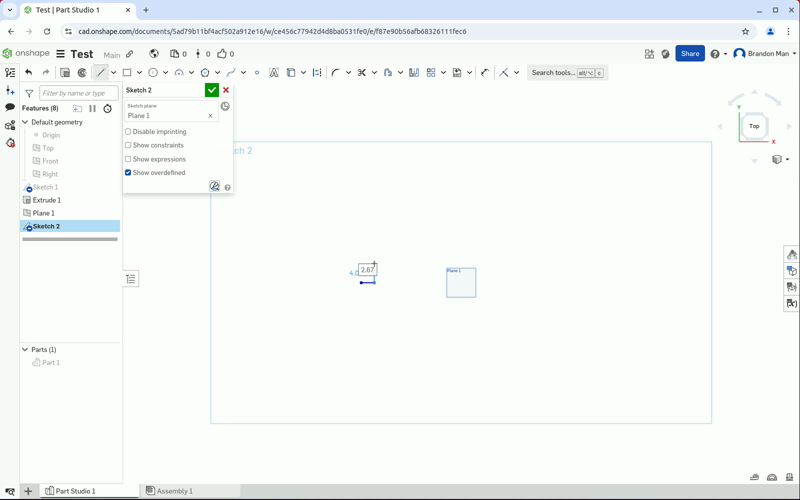
mouse_move(404, 263)
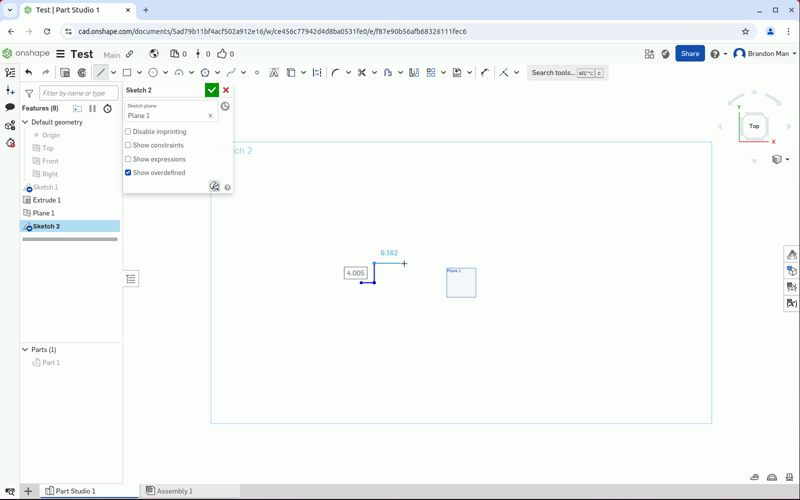
mouse_move(361, 263)
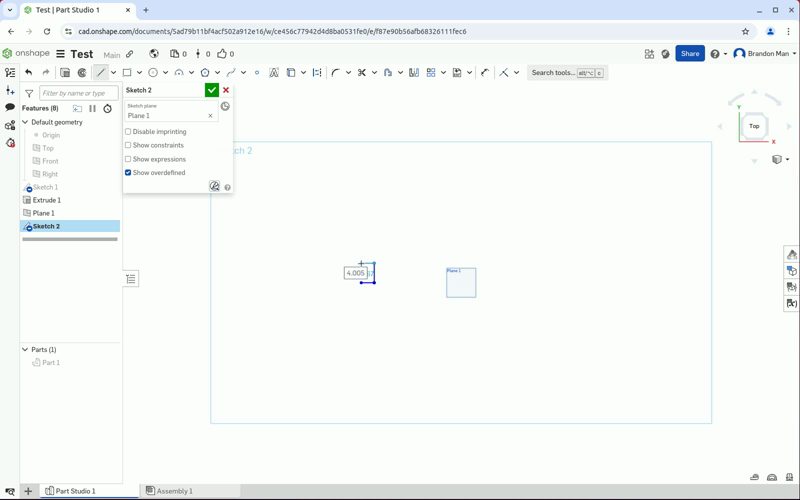
click(361, 263)
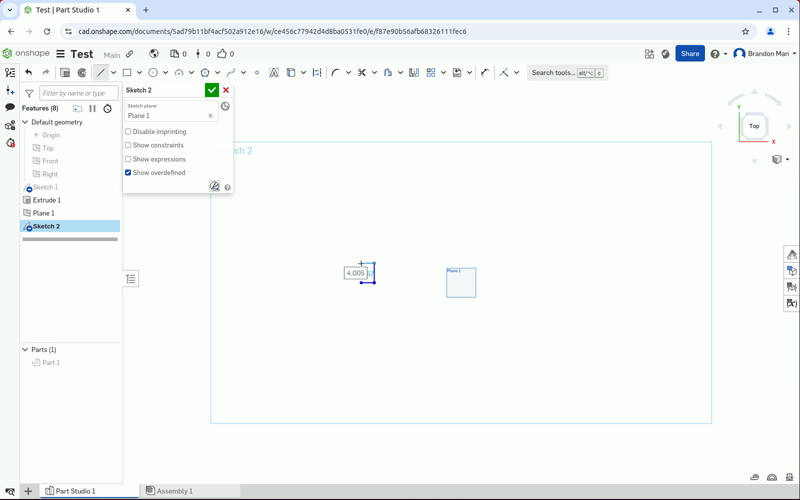
key_up(shift)
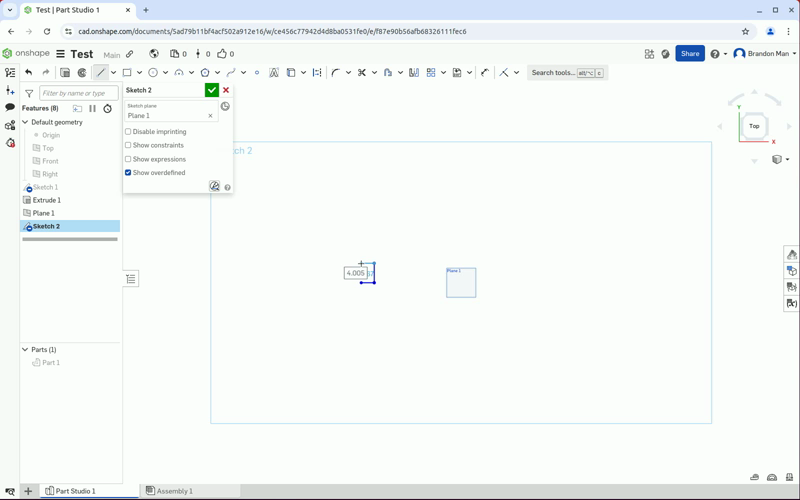
mouse_move(391, 263)
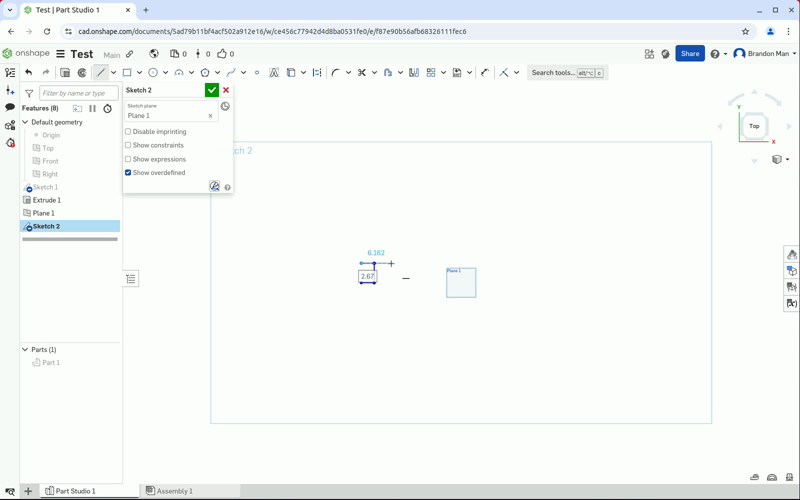
key_down(shift)
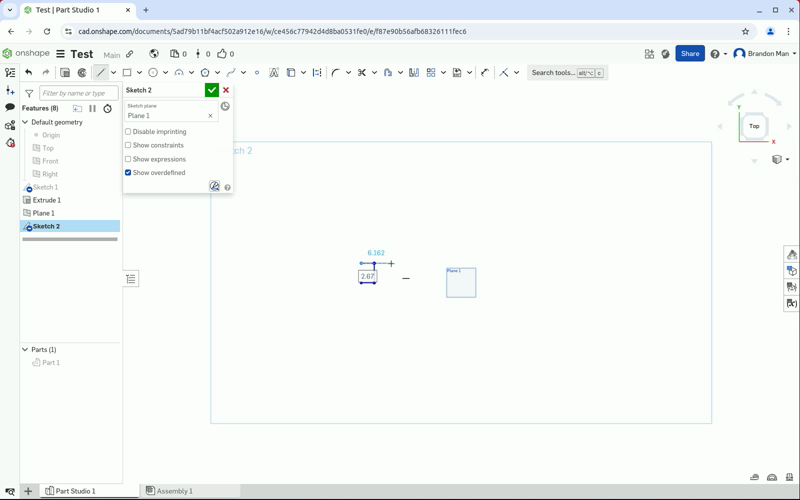
mouse_move(361, 282)
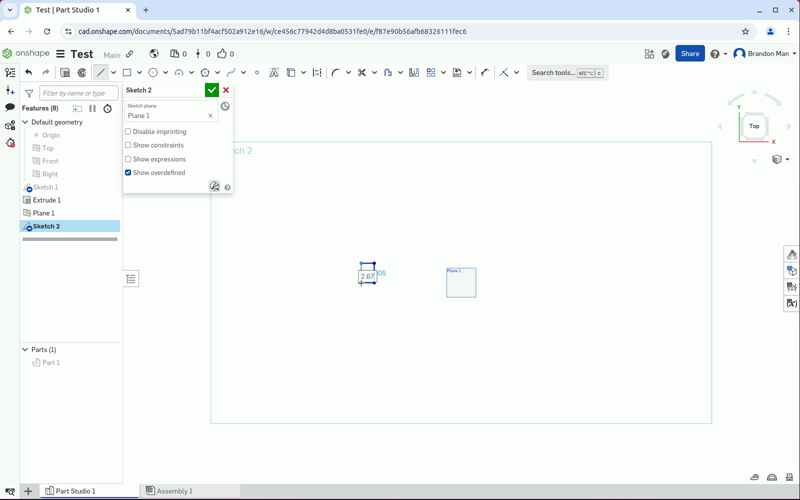
key_up(shift)
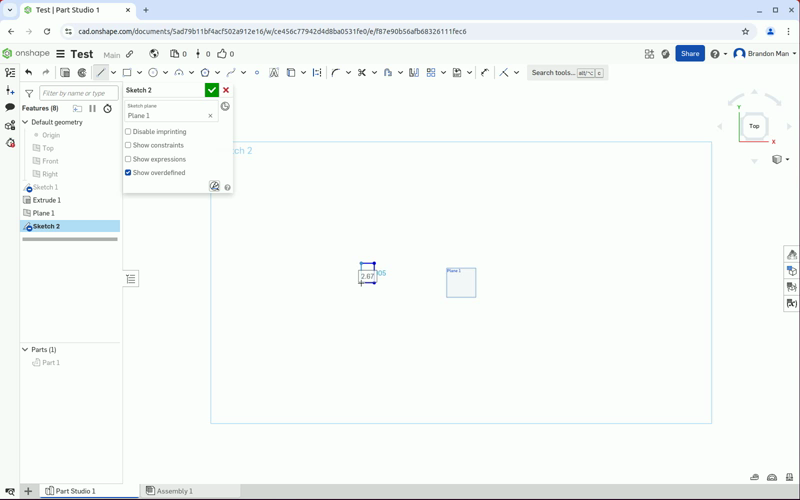
click(361, 282)
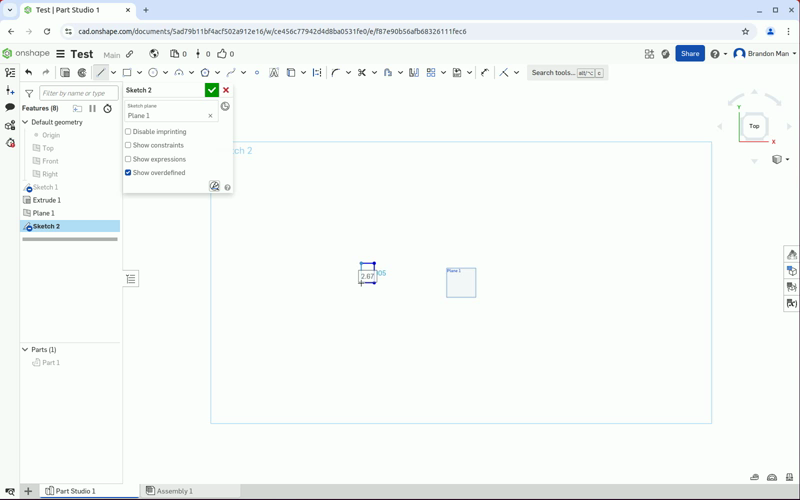
key(esc)
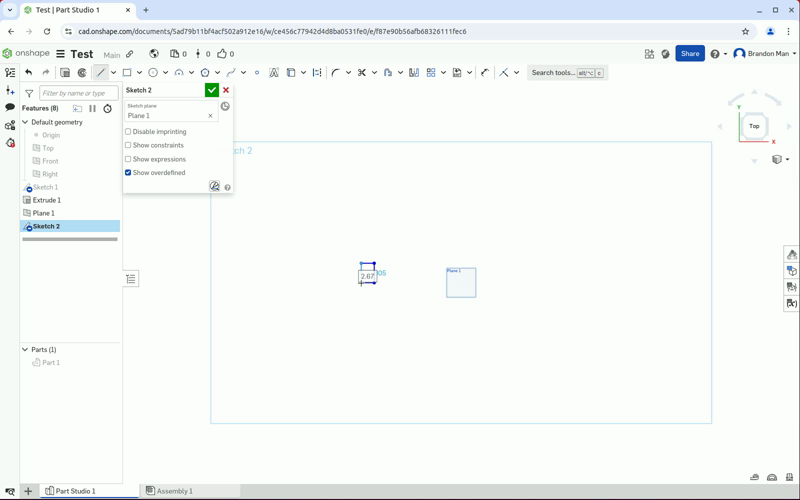
mouse_move(362, 277)
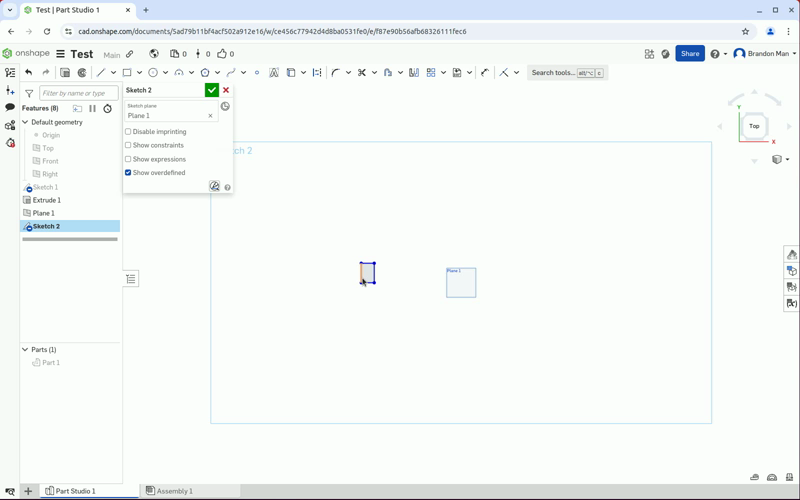
scroll(6)
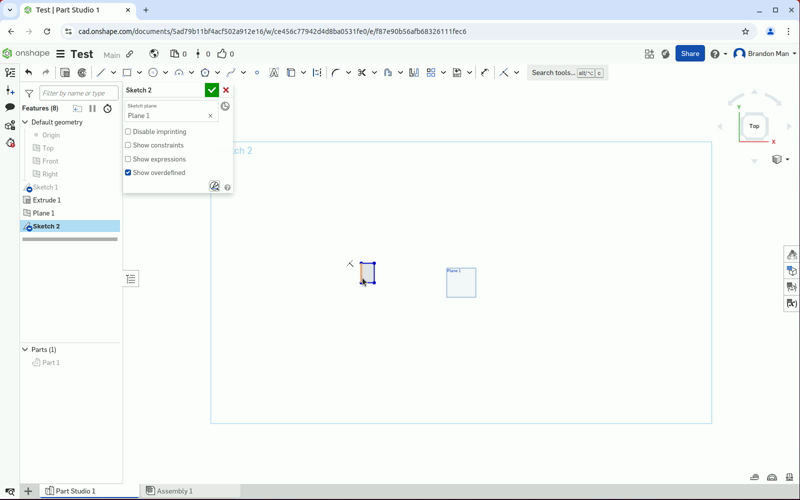
scroll(6)
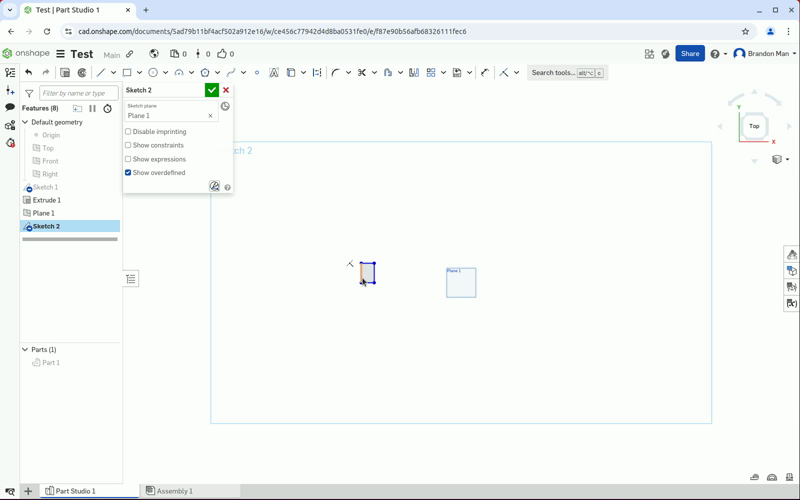
scroll(6)
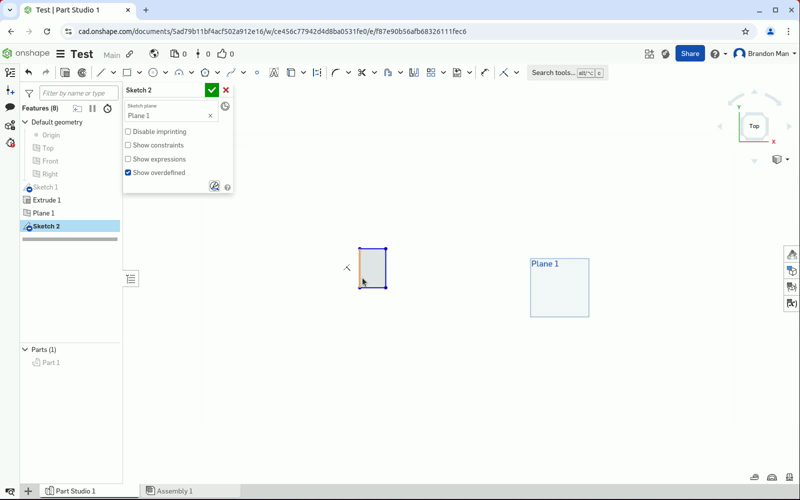
scroll(6)
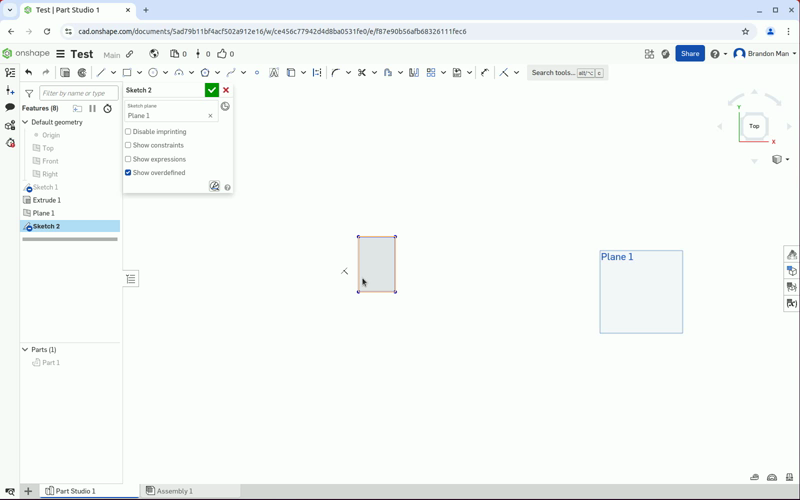
scroll(6)
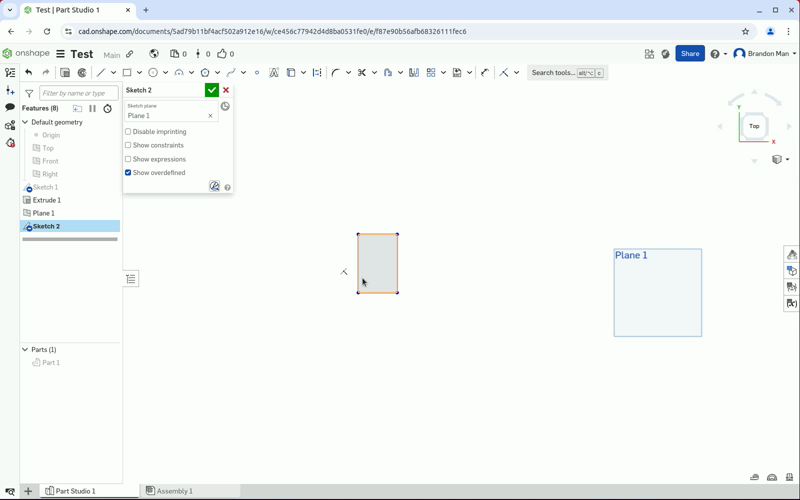
scroll(6)
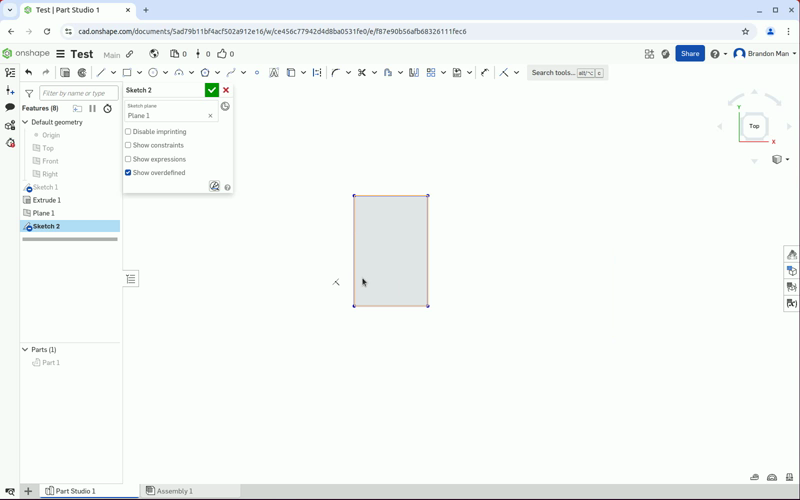
scroll(6)
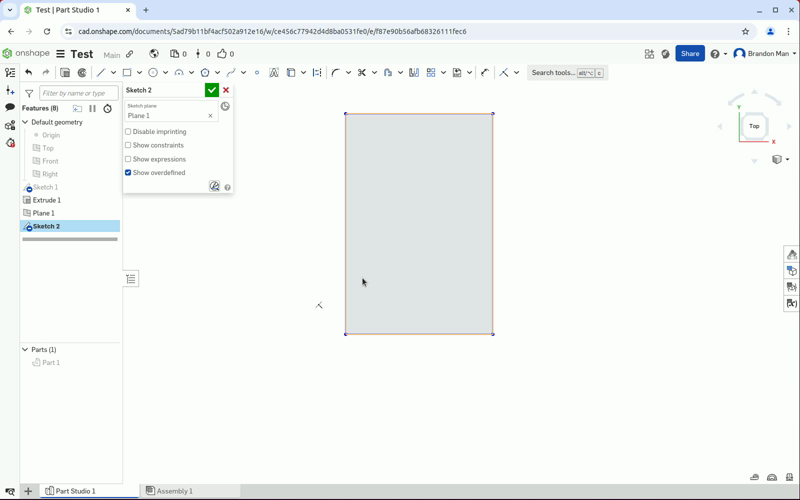
click(362, 277)
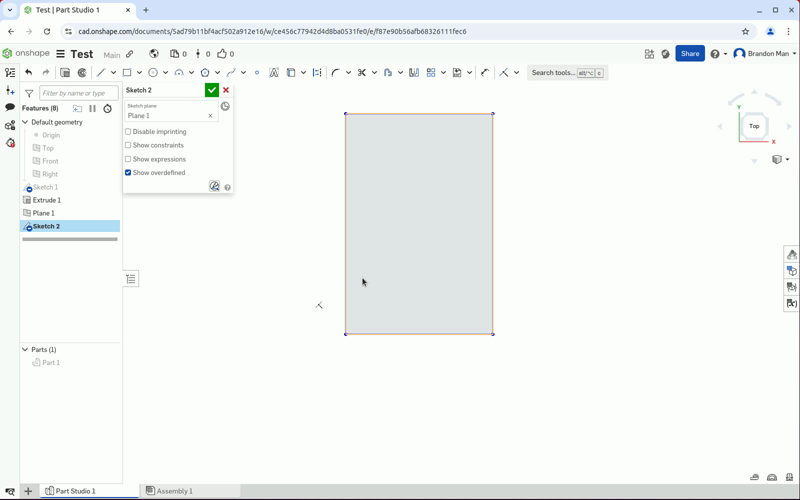
scroll(-6)
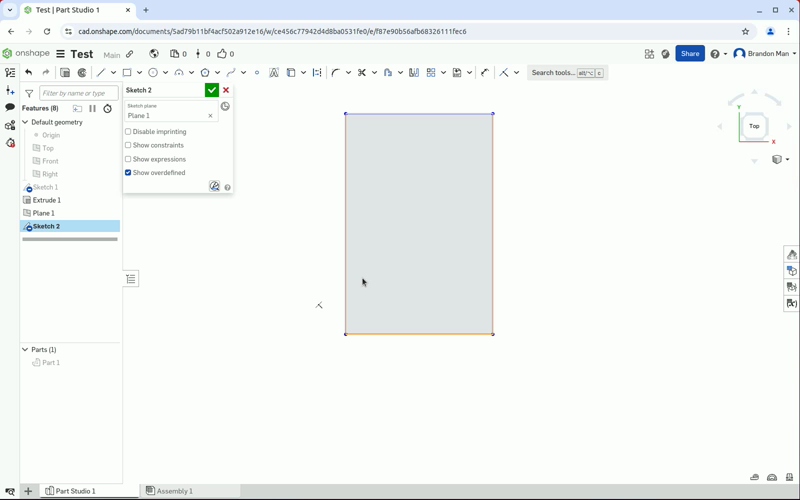
scroll(-6)
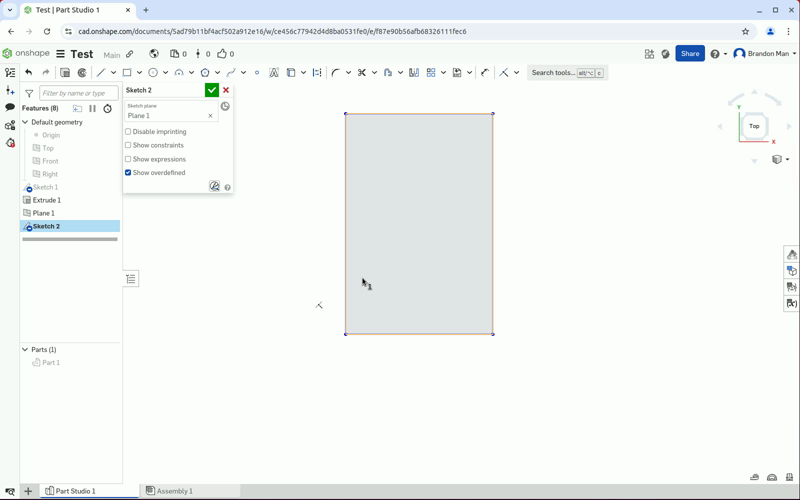
scroll(-6)
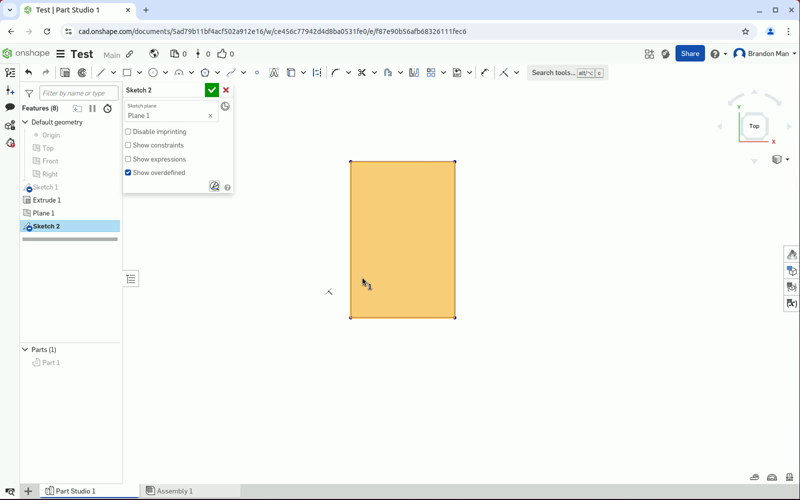
scroll(-6)
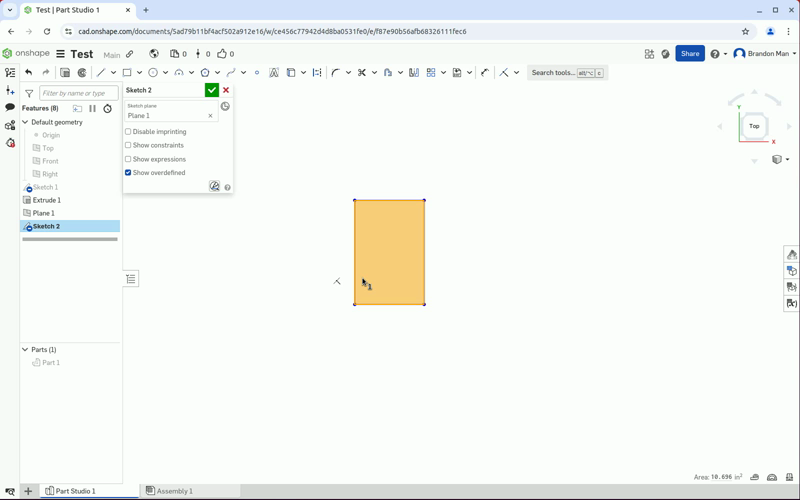
scroll(-6)
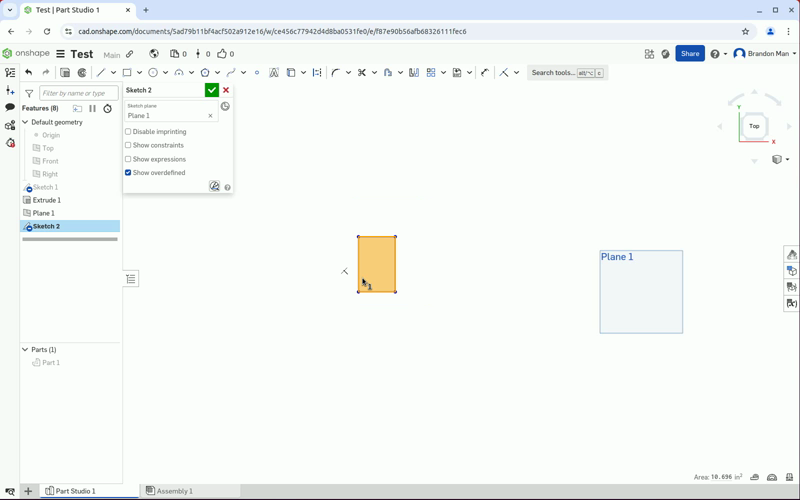
scroll(-6)
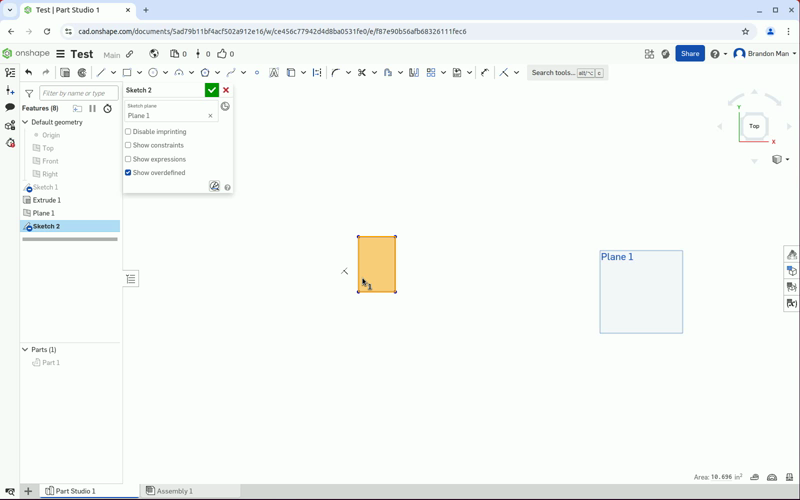
scroll(-6)
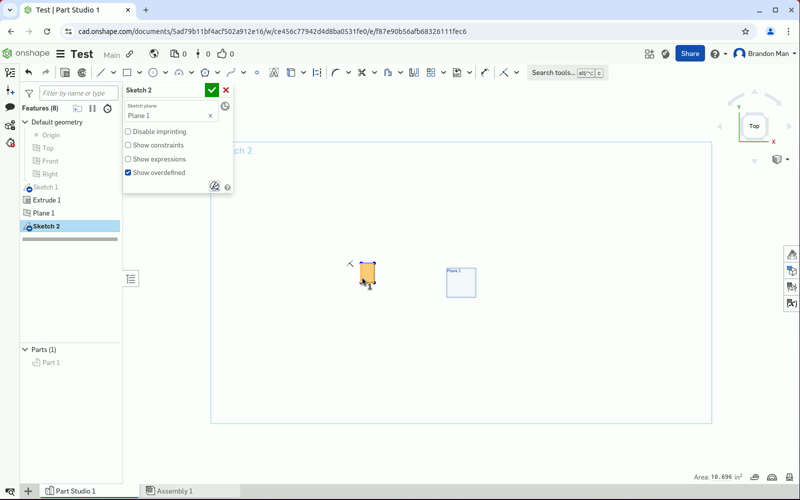
mouse_move(73, 352)
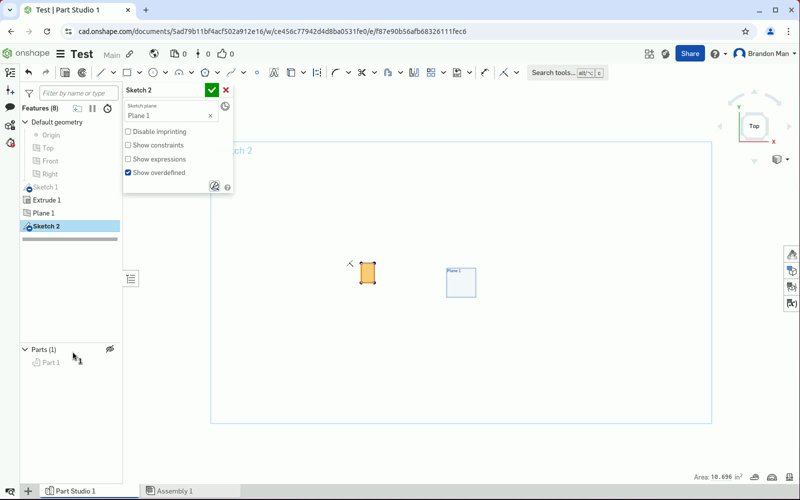
key(shift+y)
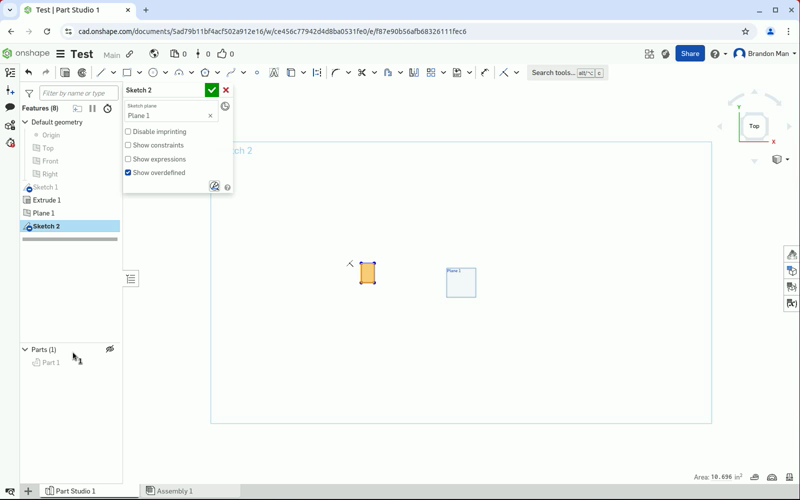
key(shift+e)
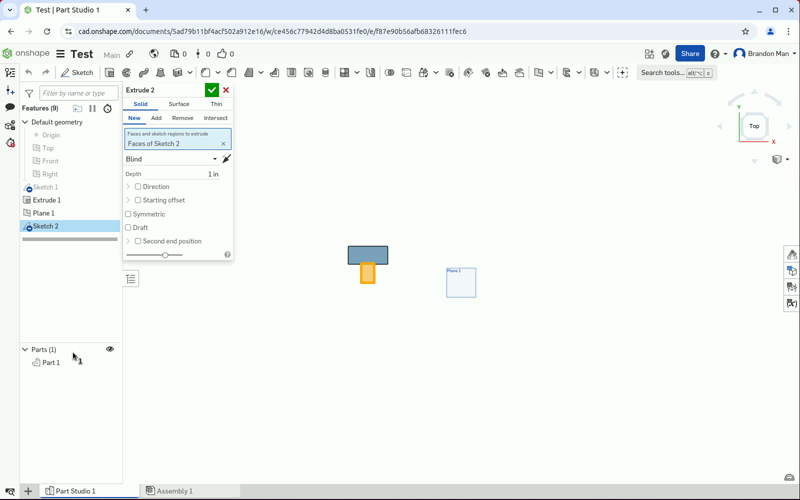
mouse_move(143, 106)
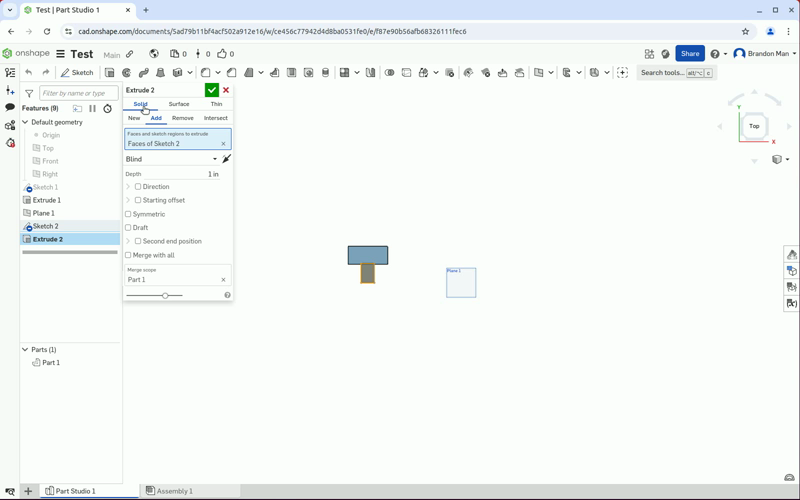
click(143, 106)
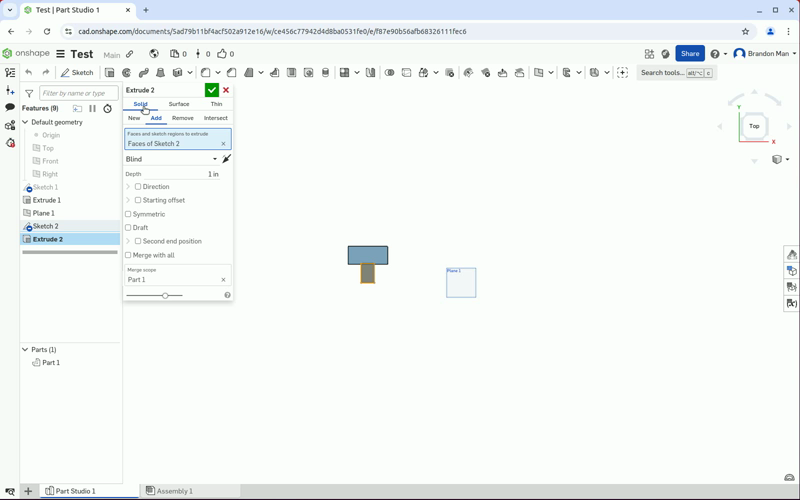
mouse_move(137, 120)
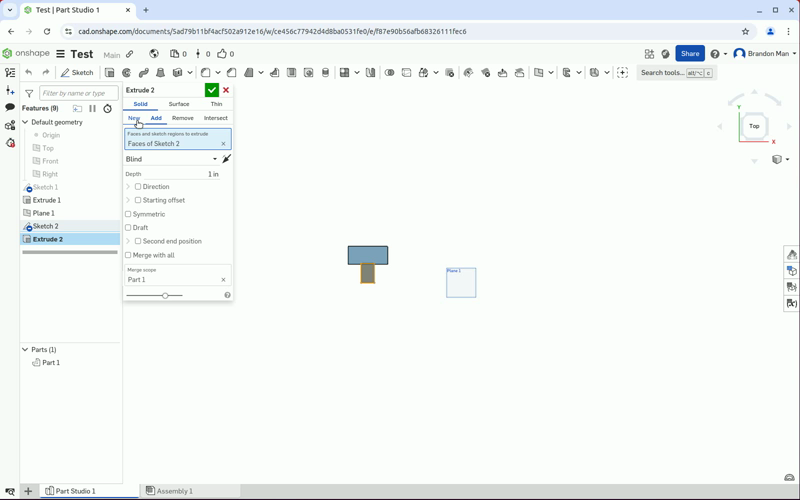
click(137, 120)
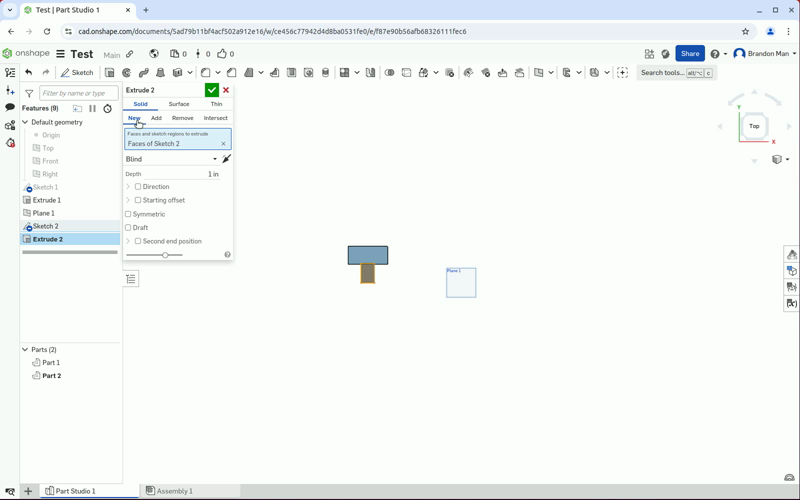
key(tab, 4)
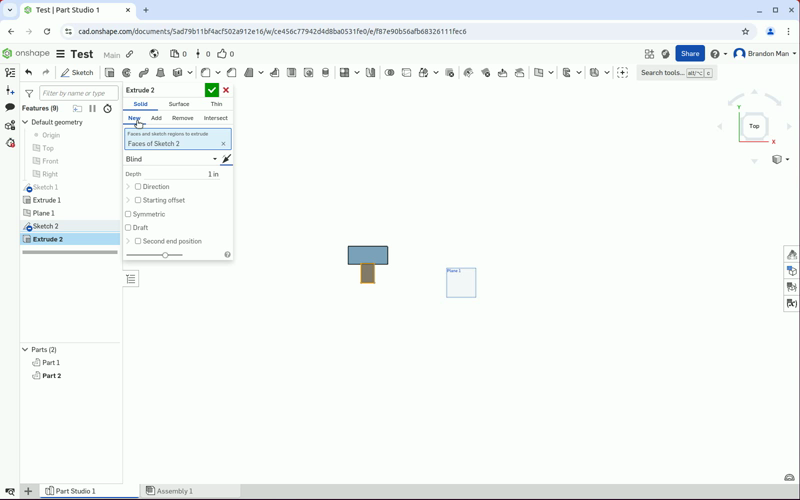
text(2.166)
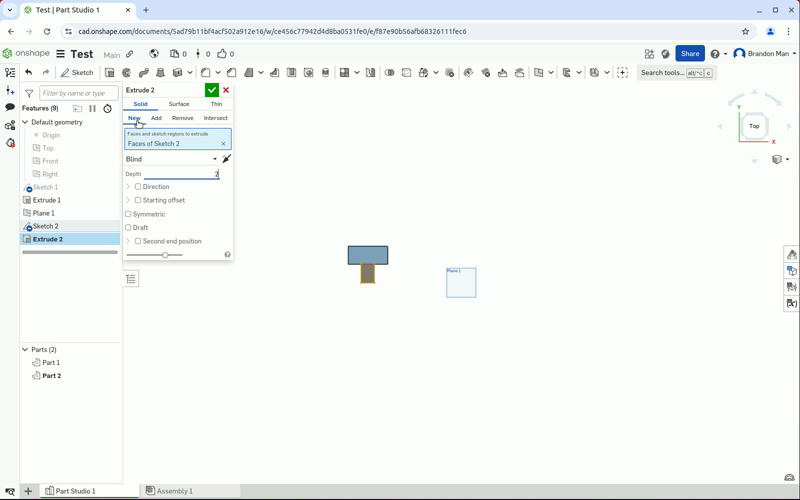
key(enter)
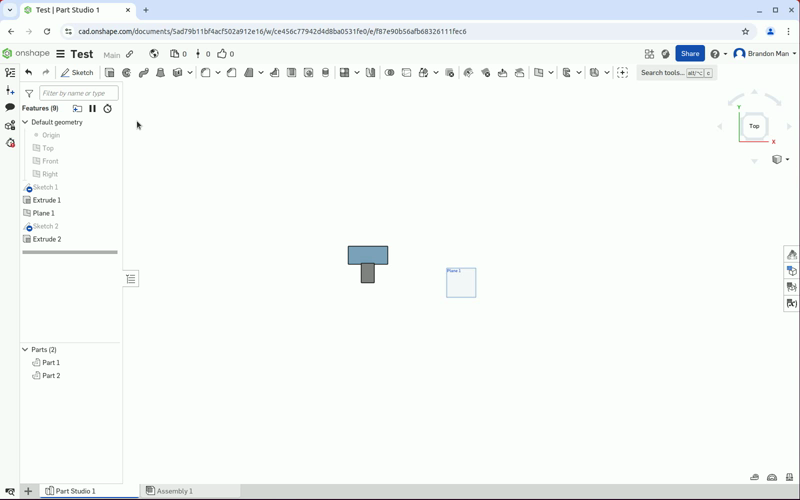
key(shift+h)
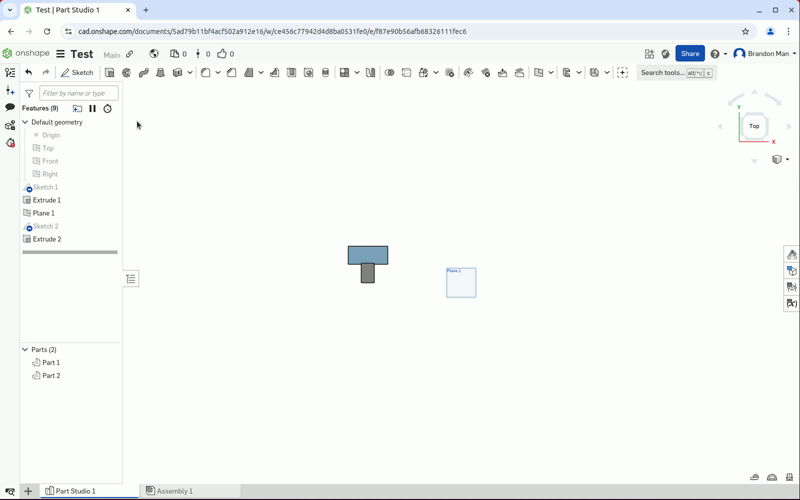
key(shift+h)
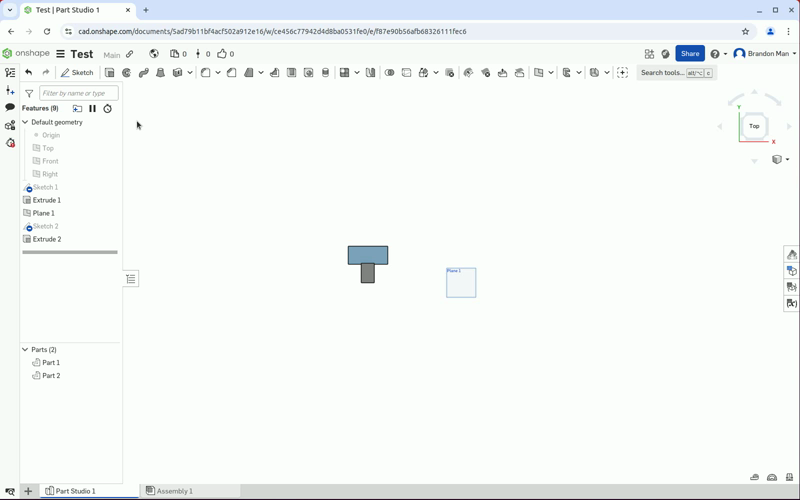
mouse_move(73, 189)
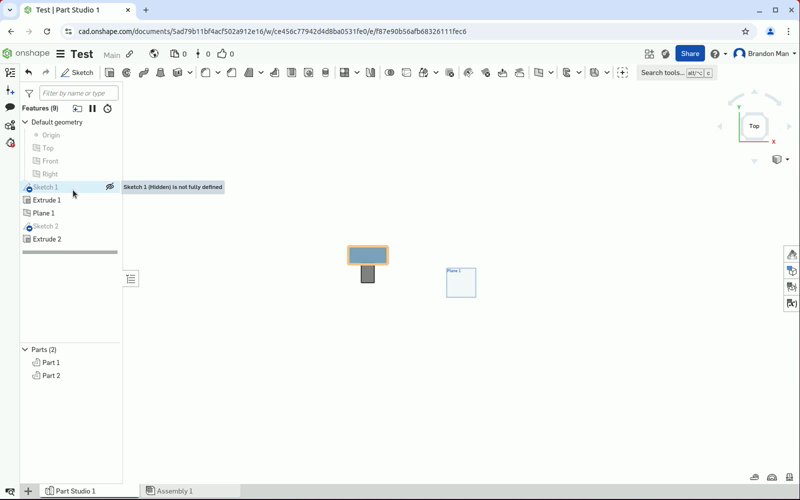
click(73, 189)
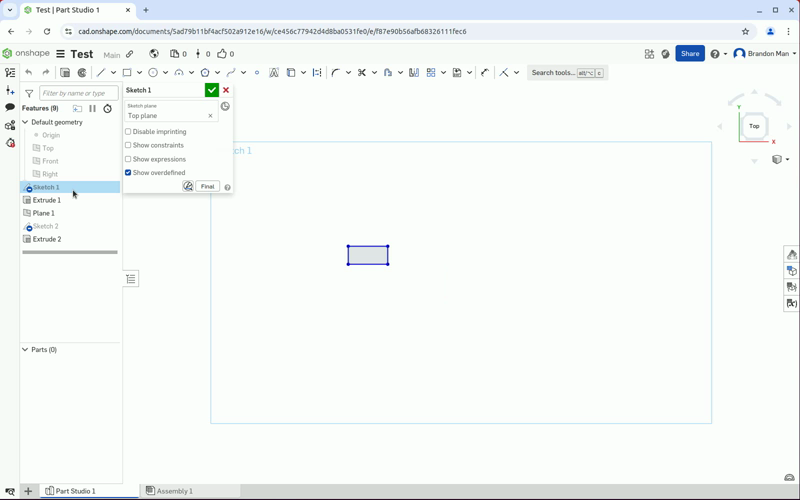
mouse_move(229, 92)
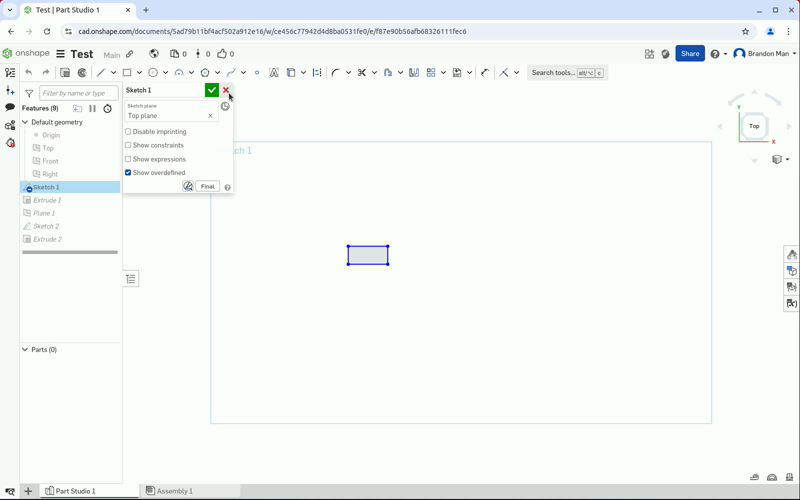
click(229, 92)
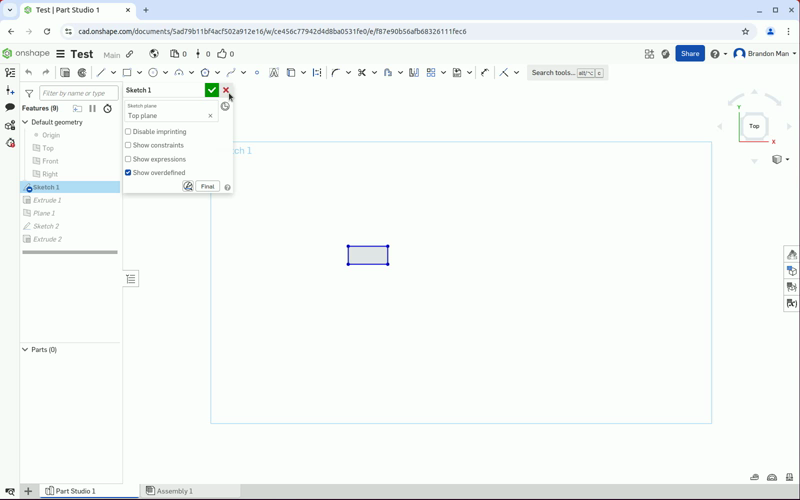
key(shift+s)
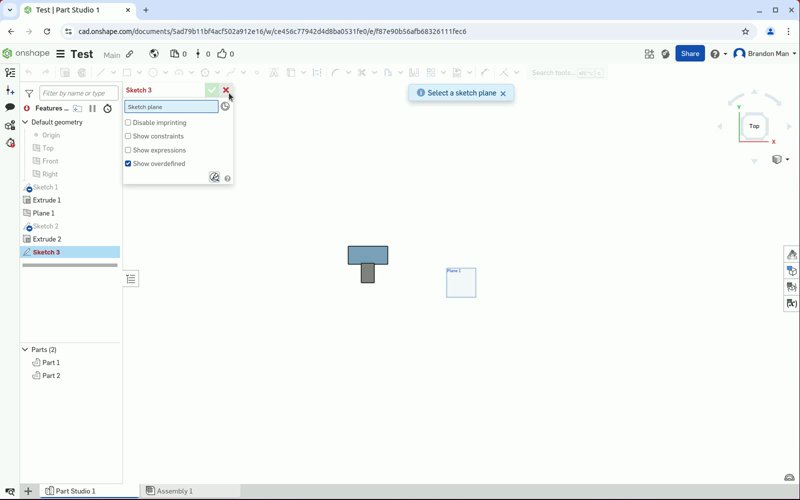
mouse_move(73, 215)
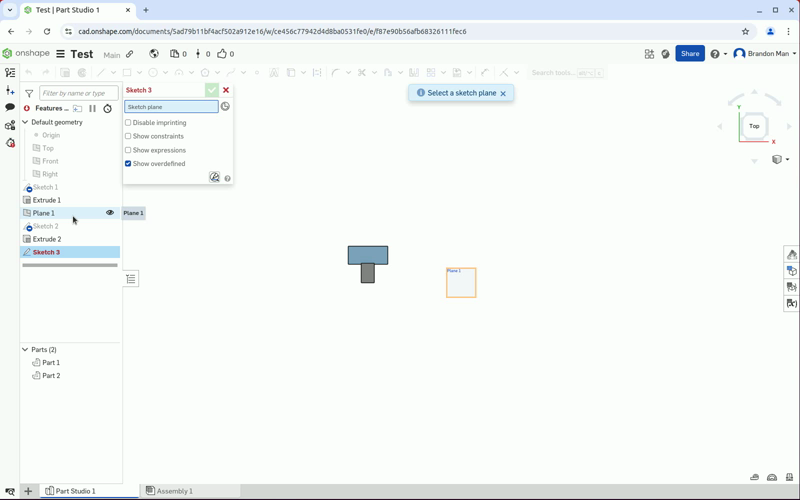
click(73, 215)
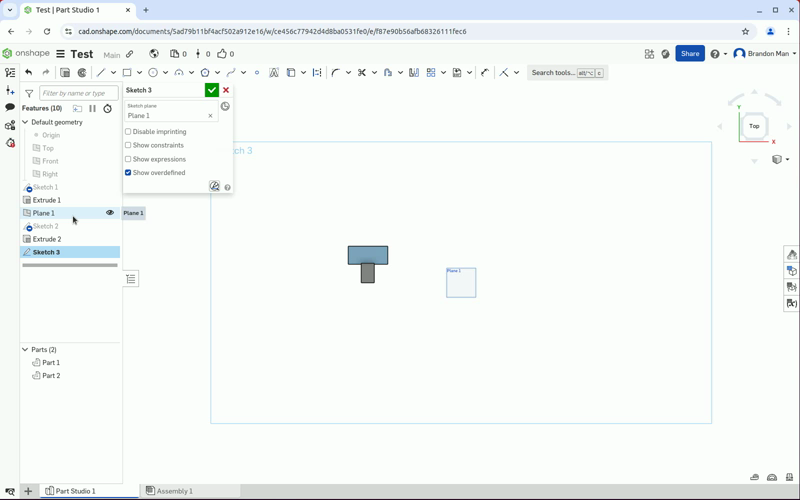
mouse_move(73, 352)
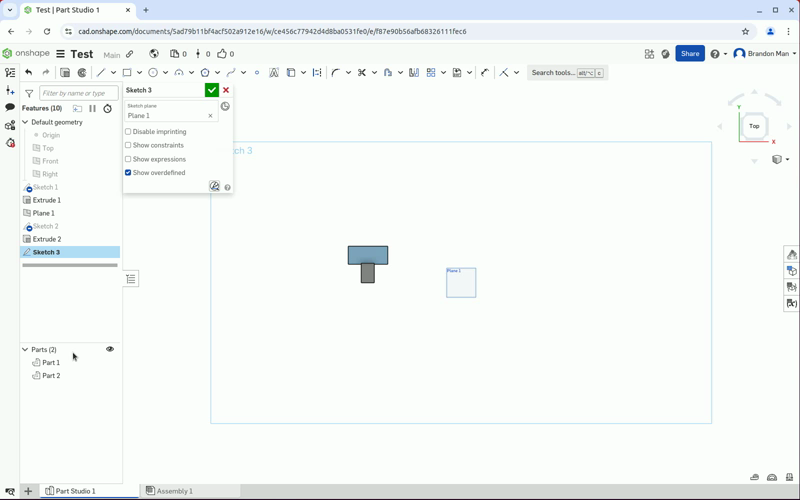
key(y)
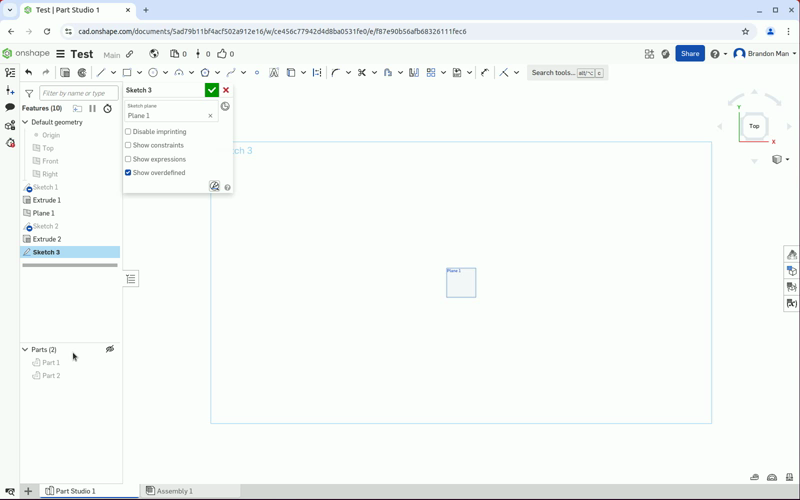
key(l)
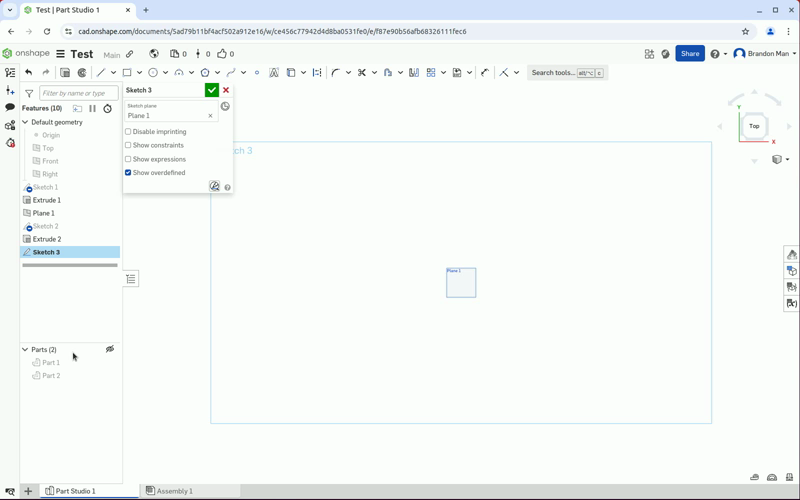
key_down(shift)
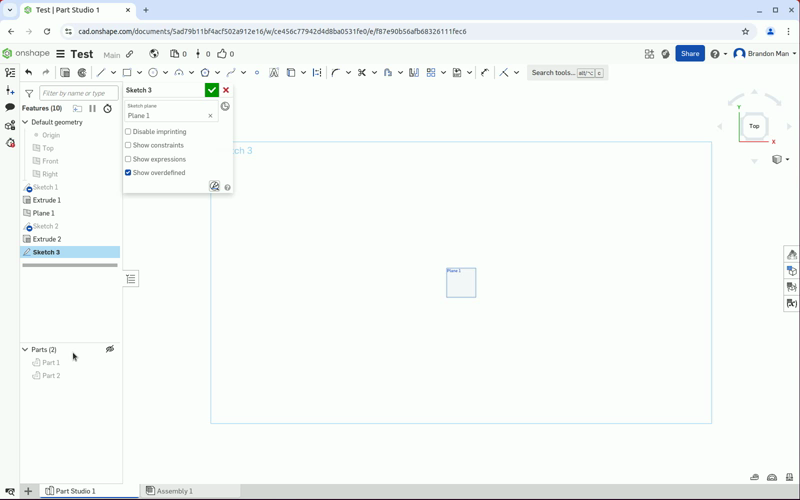
mouse_move(361, 246)
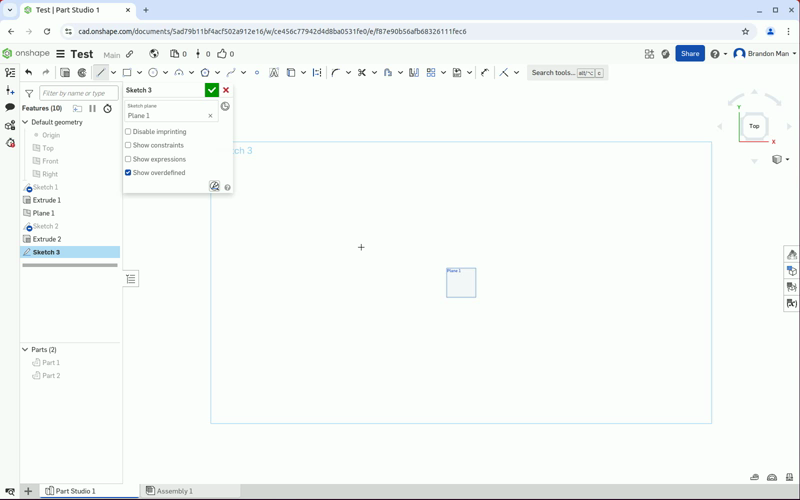
click(361, 246)
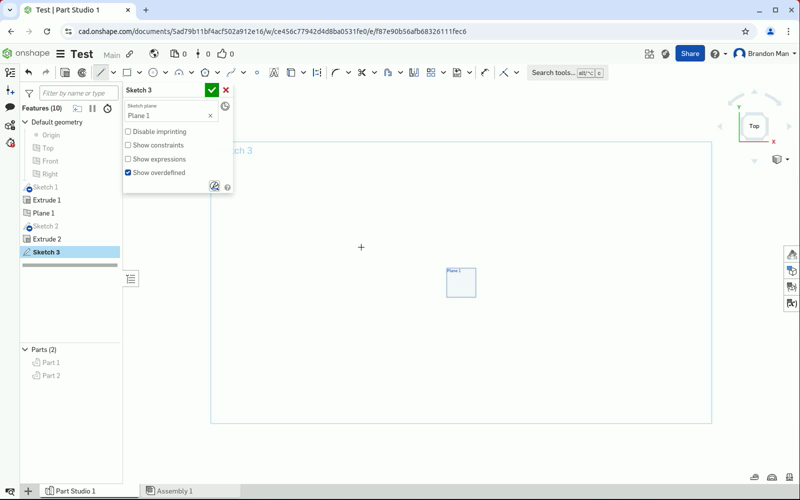
key_up(shift)
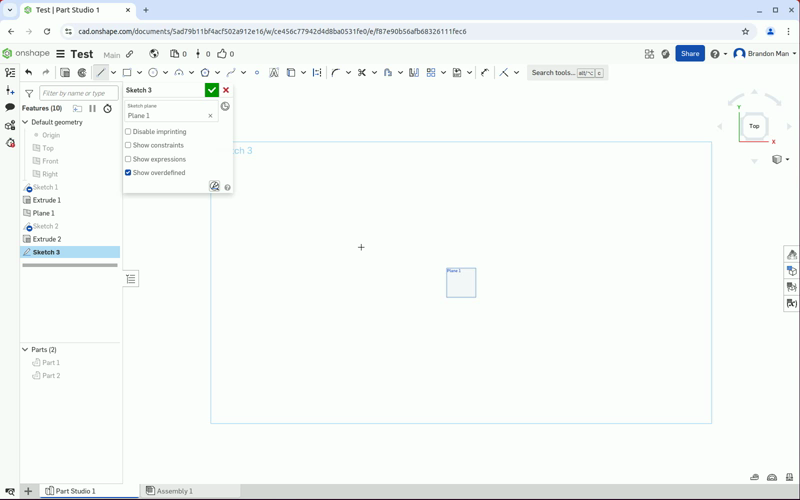
key_down(shift)
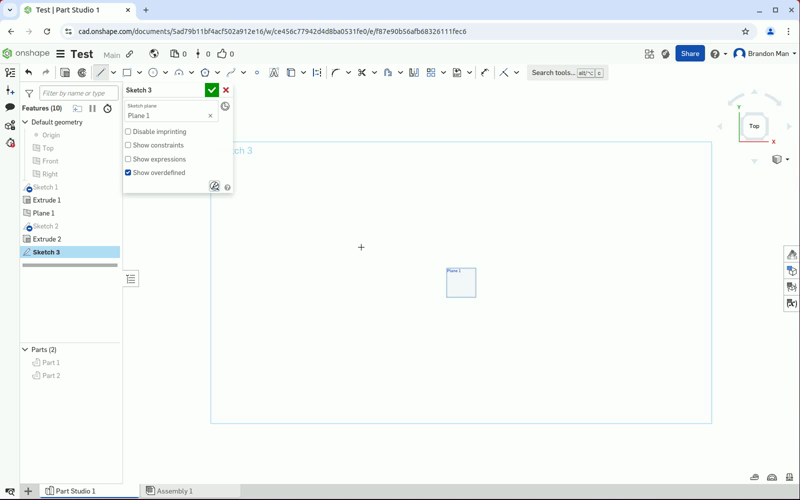
mouse_move(391, 246)
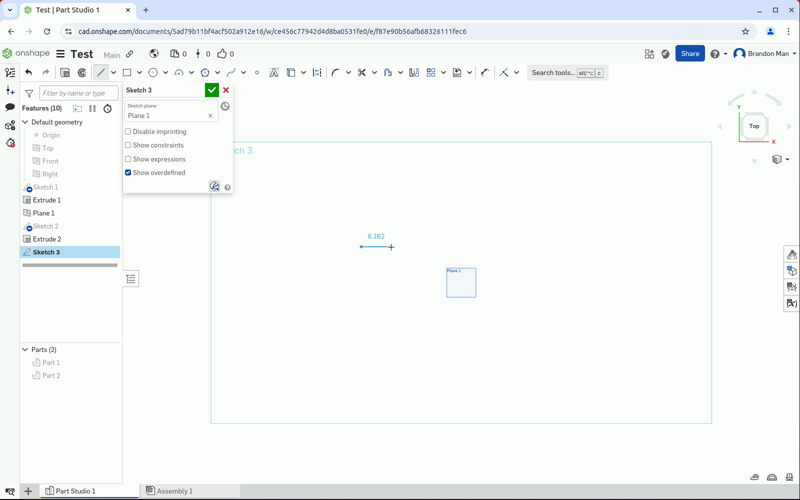
mouse_move(374, 246)
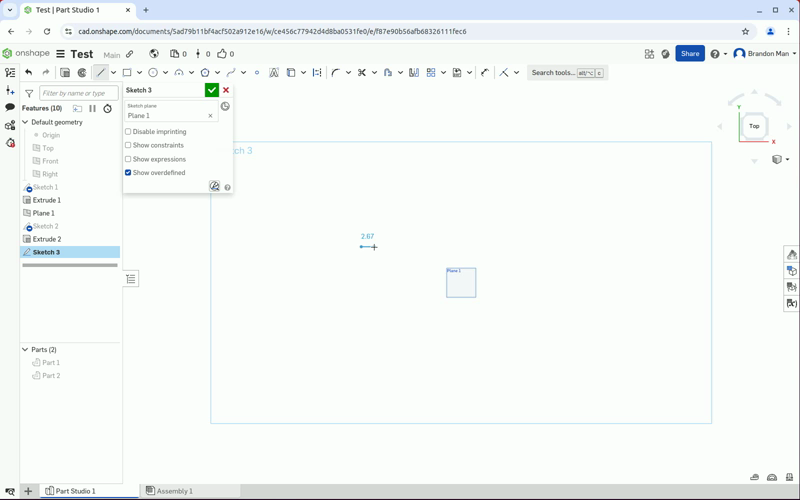
click(374, 246)
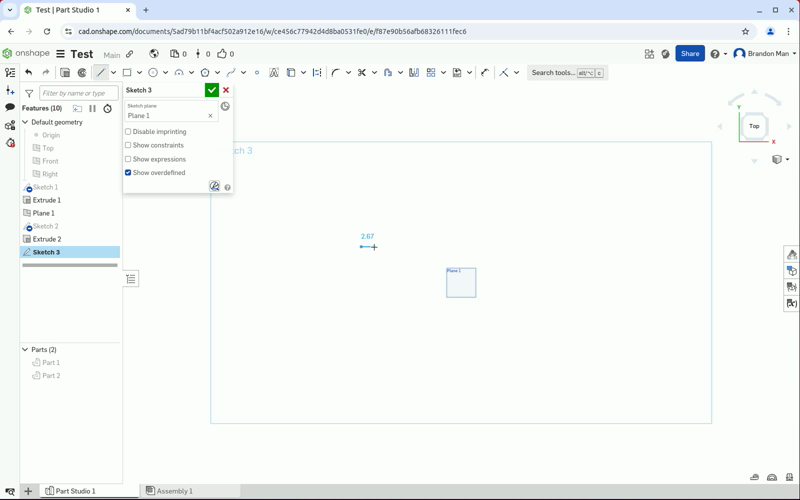
key_up(shift)
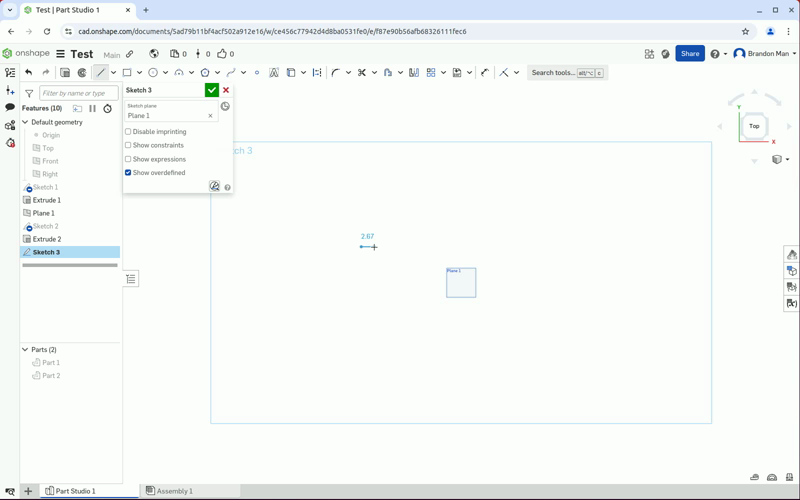
key_down(shift)
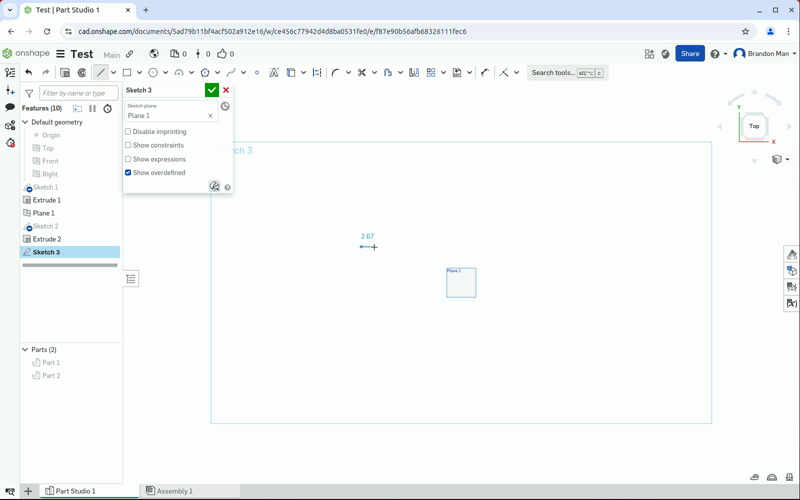
mouse_move(404, 246)
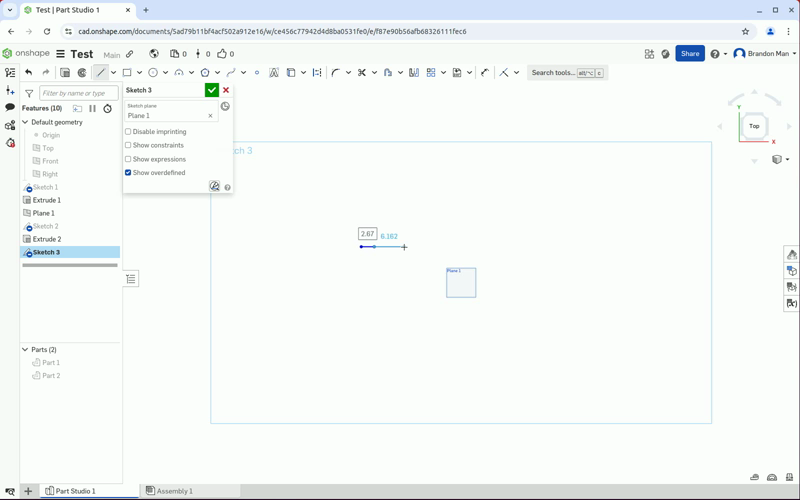
mouse_move(374, 230)
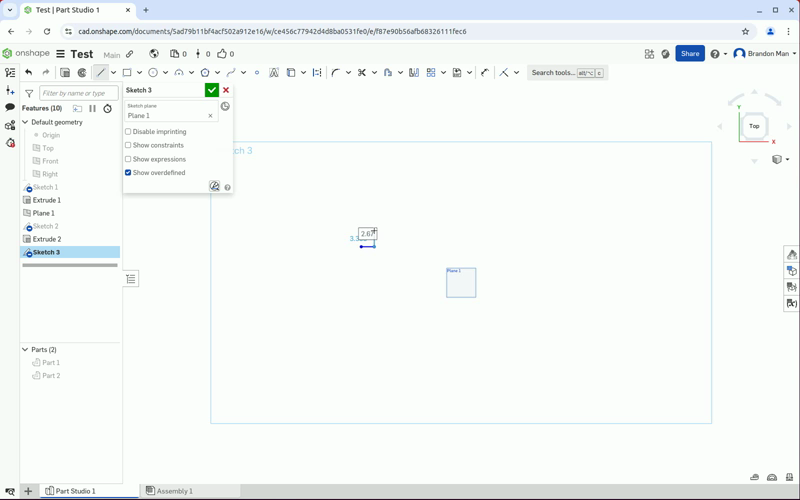
click(374, 230)
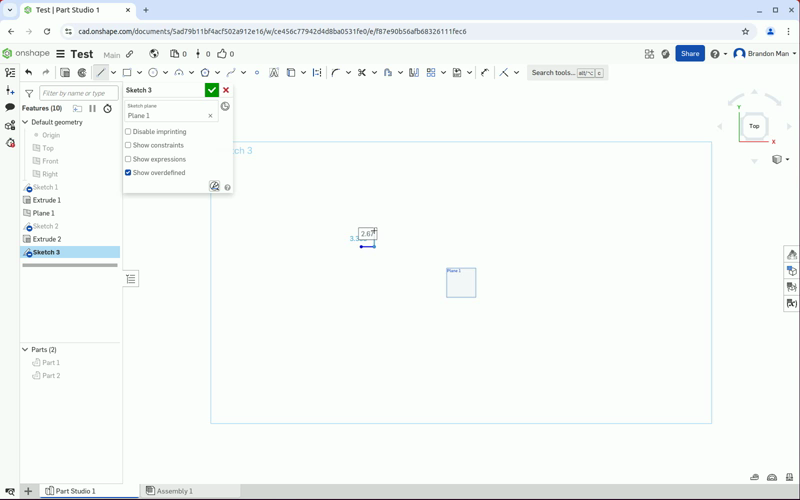
key_up(shift)
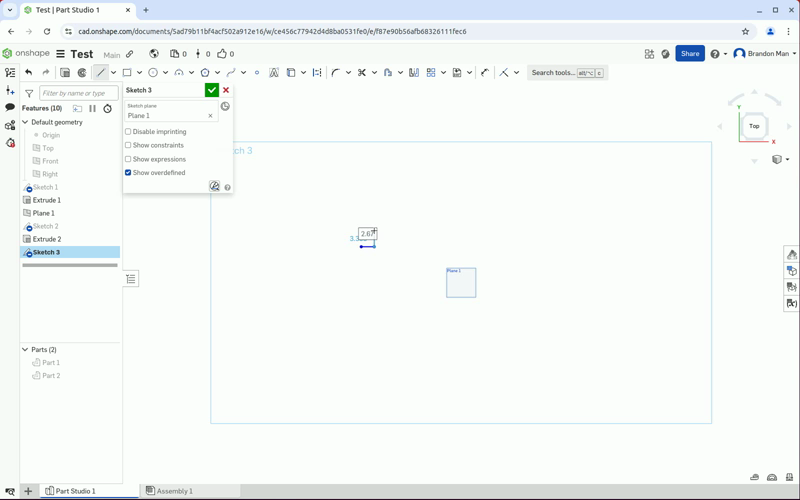
key_down(shift)
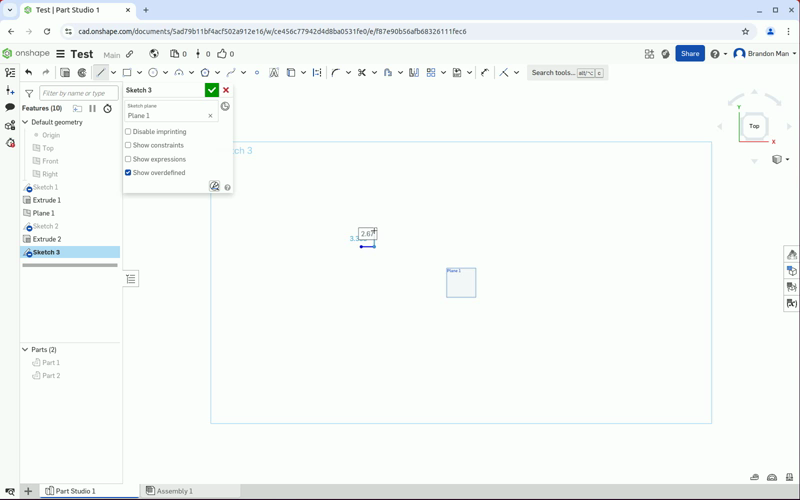
mouse_move(404, 230)
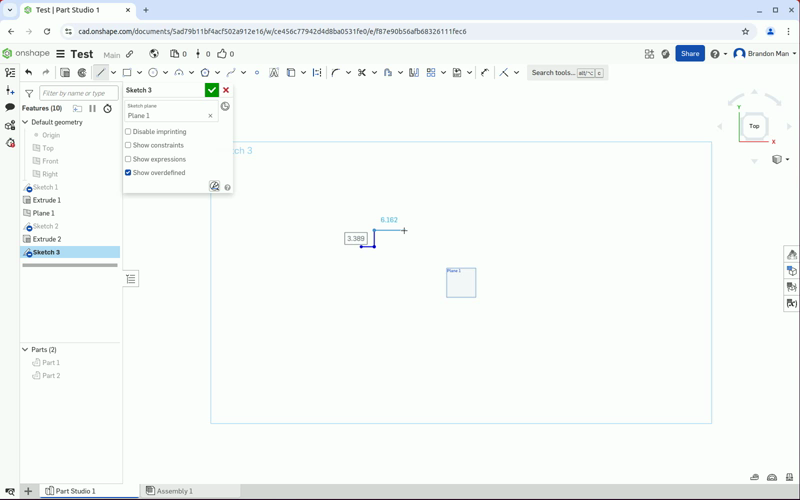
mouse_move(361, 230)
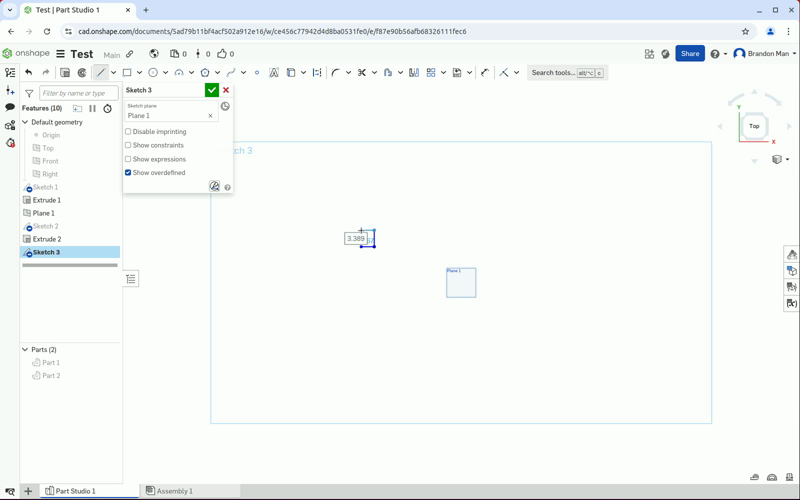
click(361, 230)
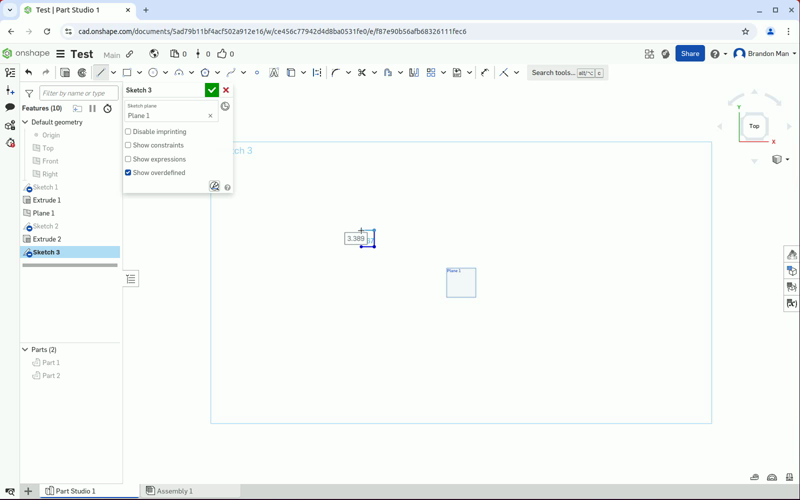
key_up(shift)
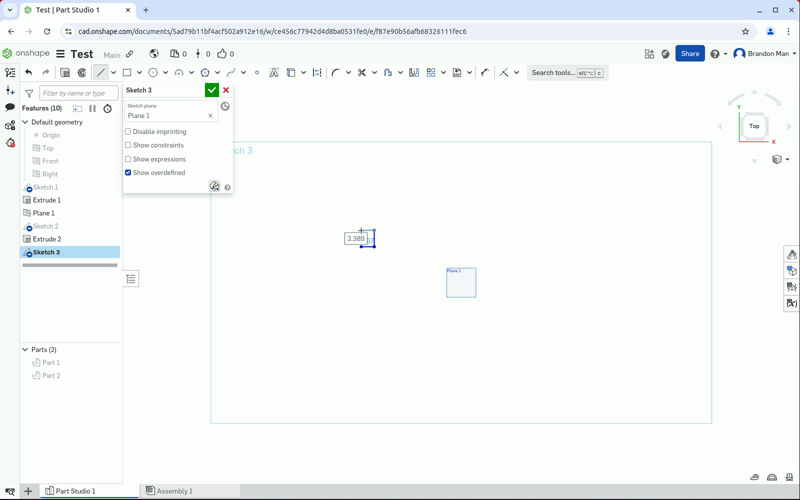
mouse_move(391, 230)
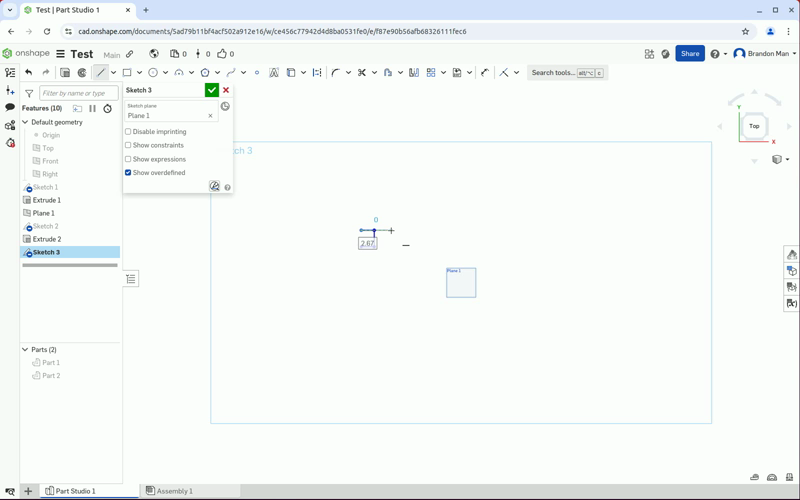
key_down(shift)
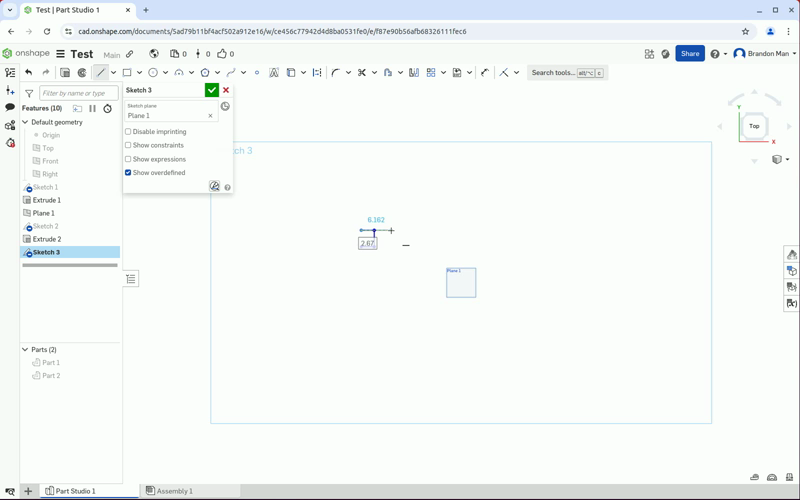
mouse_move(361, 246)
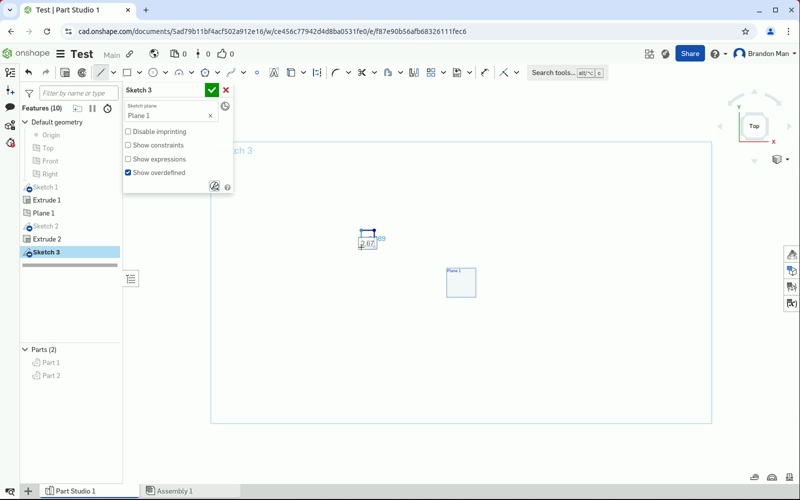
key_up(shift)
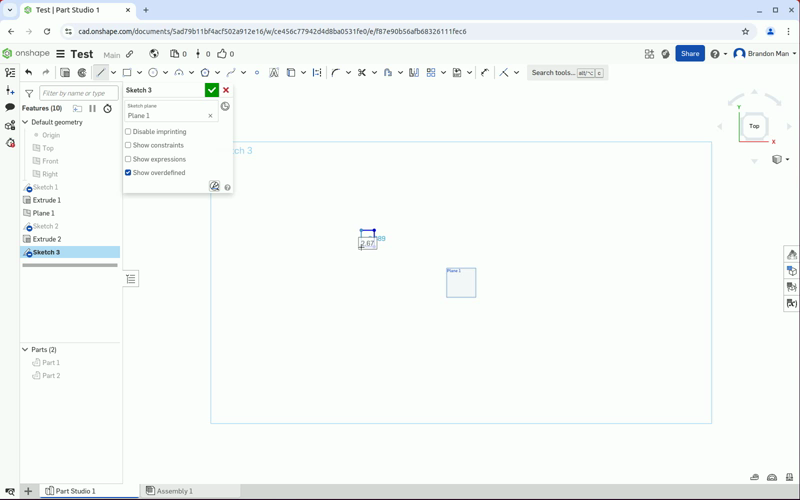
click(361, 246)
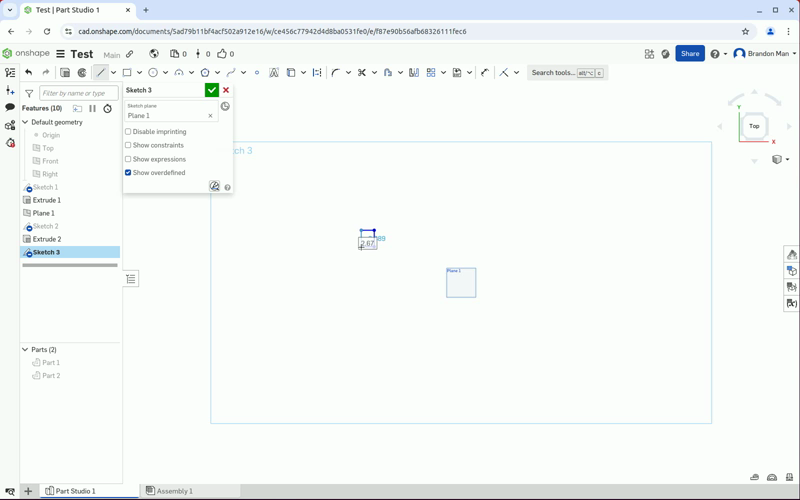
key(esc)
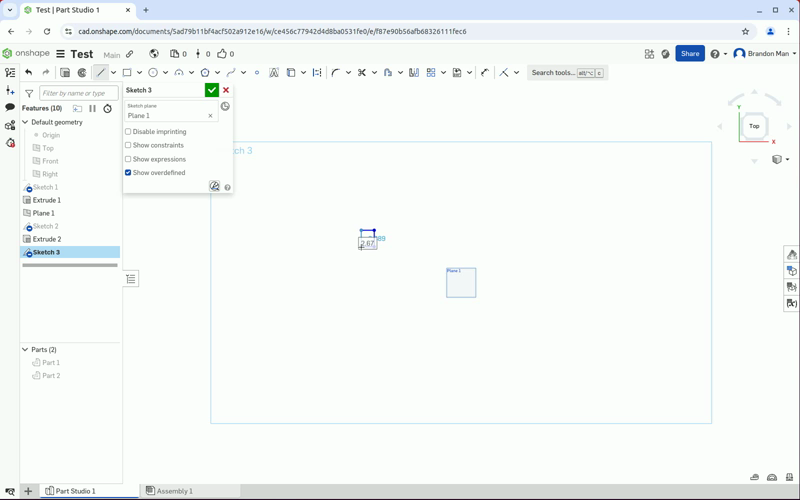
mouse_move(370, 240)
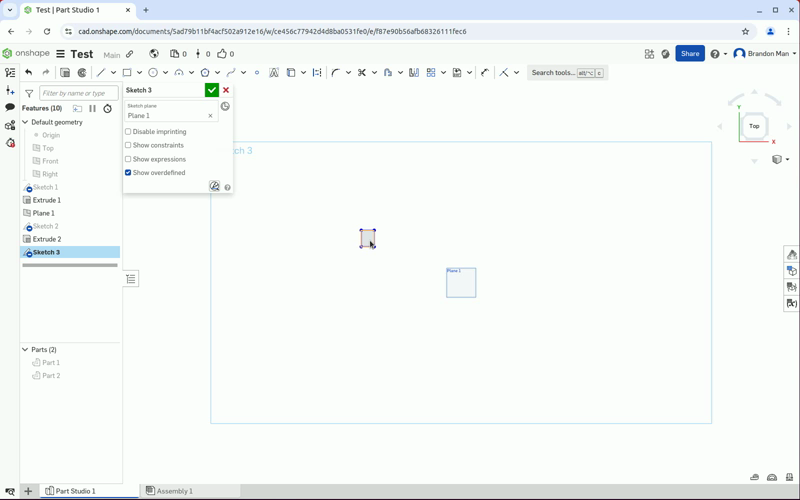
scroll(6)
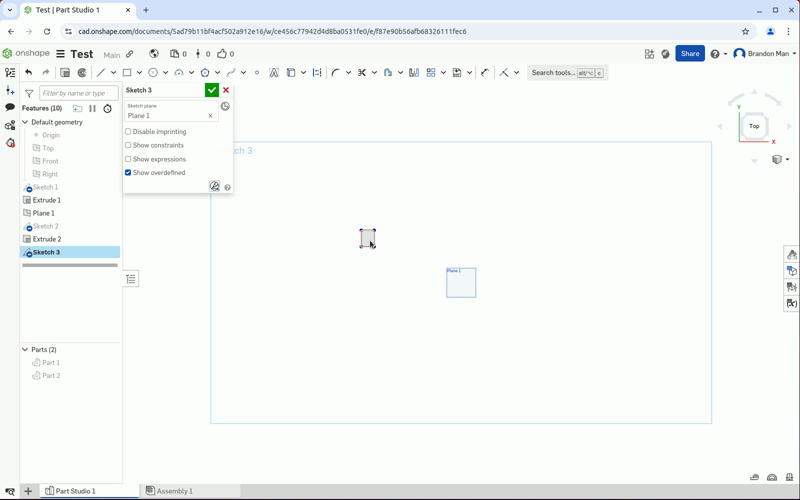
scroll(6)
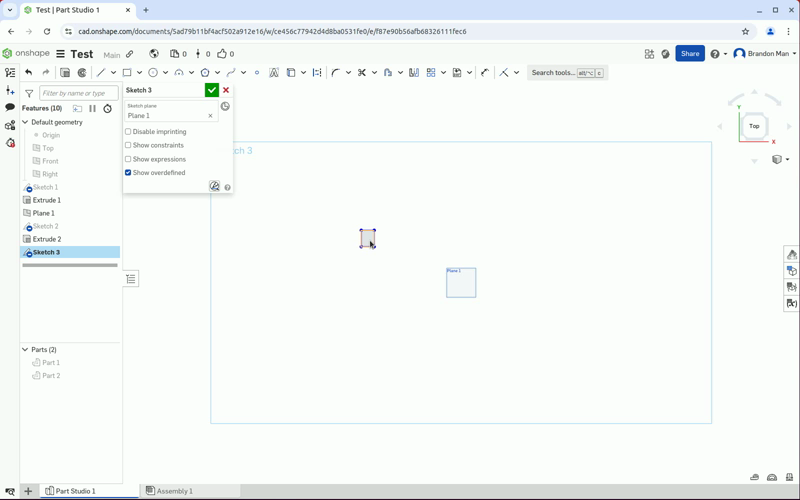
scroll(6)
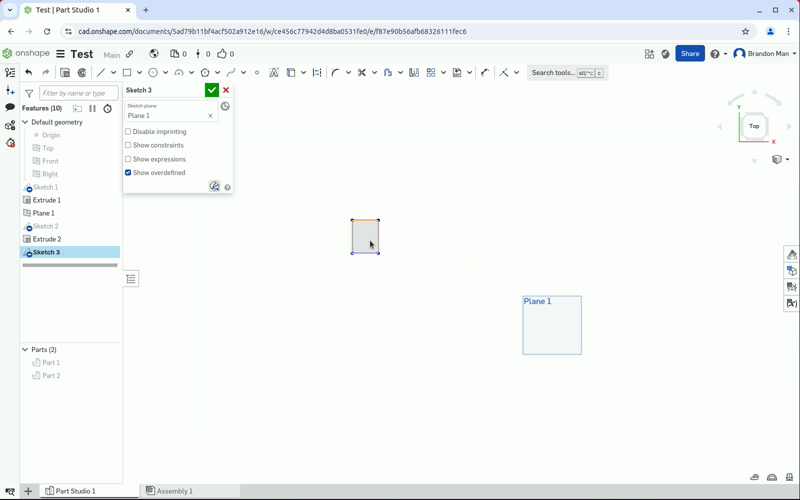
scroll(6)
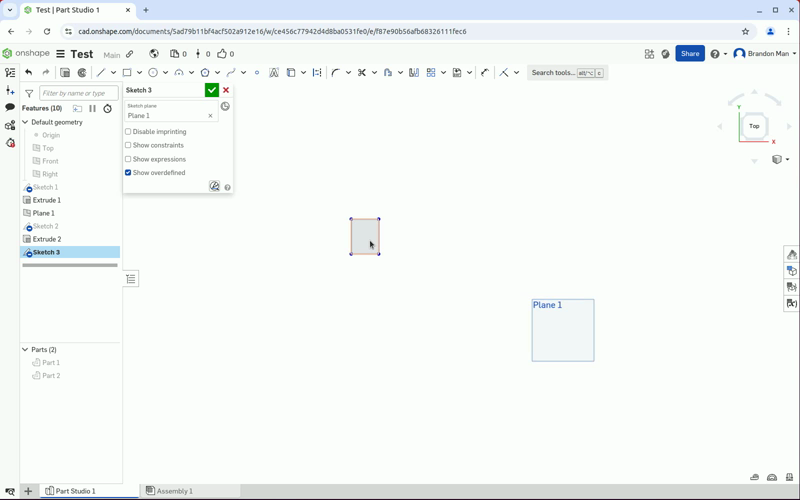
scroll(6)
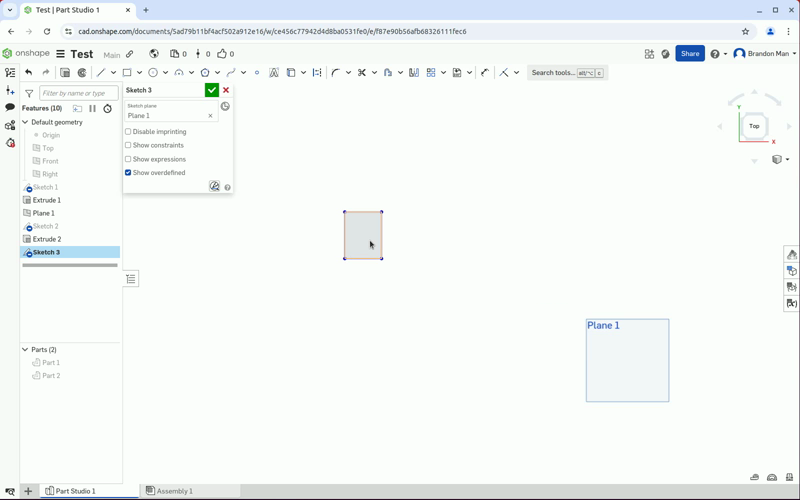
scroll(6)
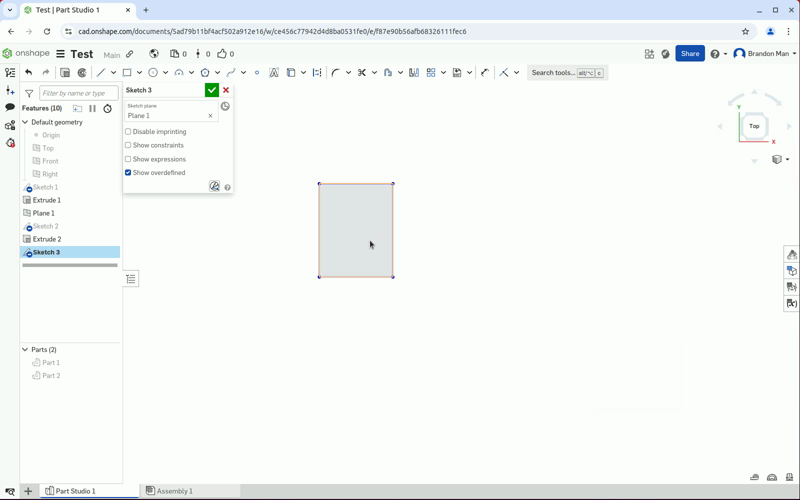
scroll(6)
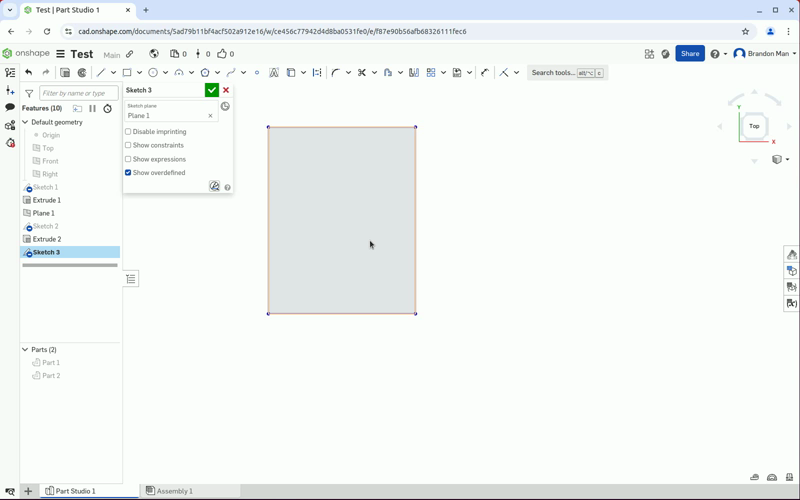
click(370, 240)
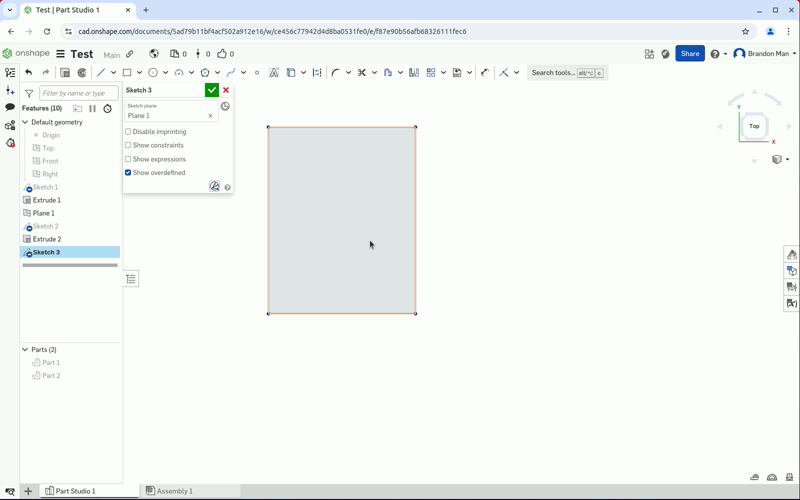
scroll(-6)
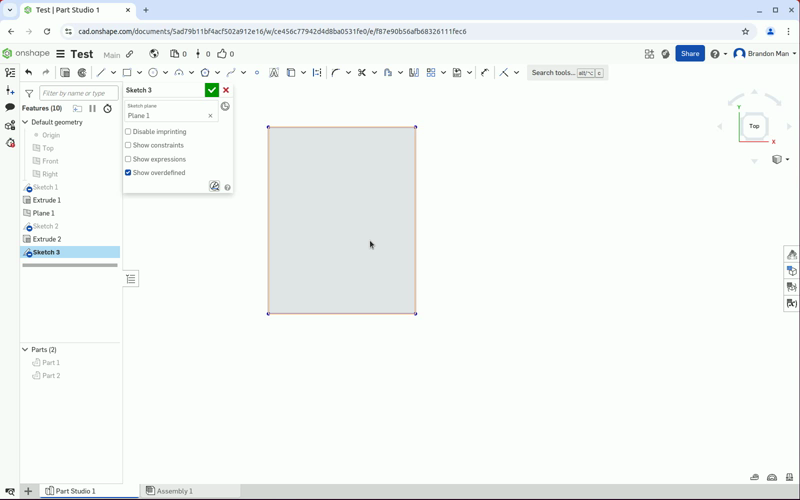
scroll(-6)
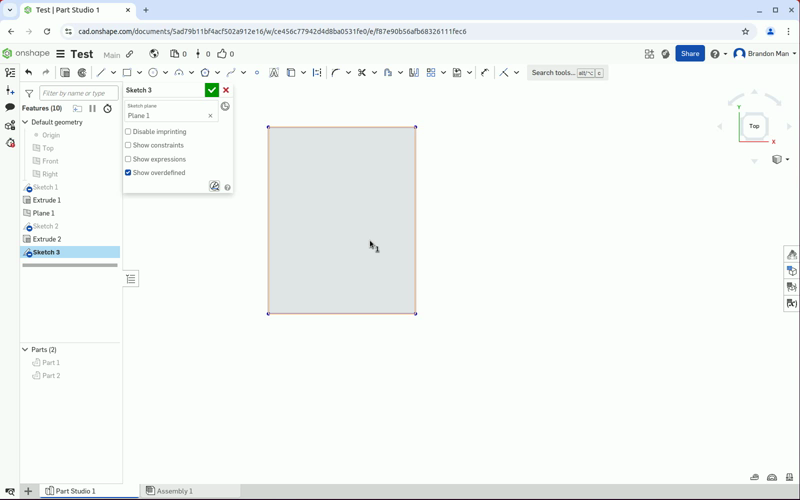
scroll(-6)
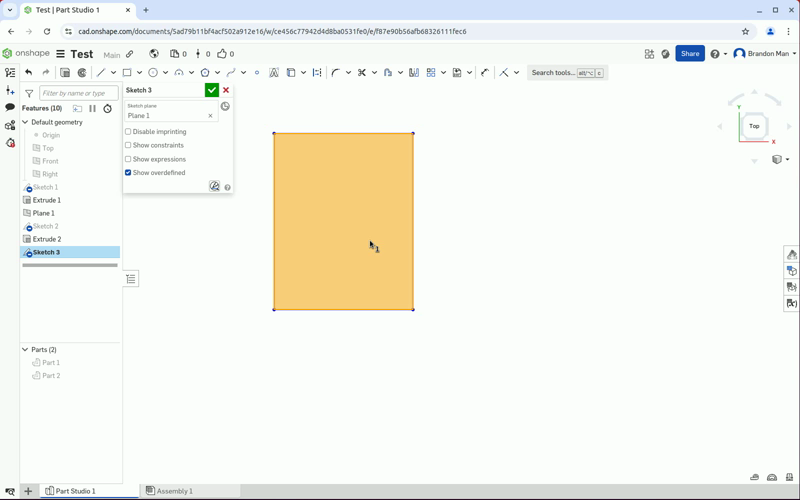
scroll(-6)
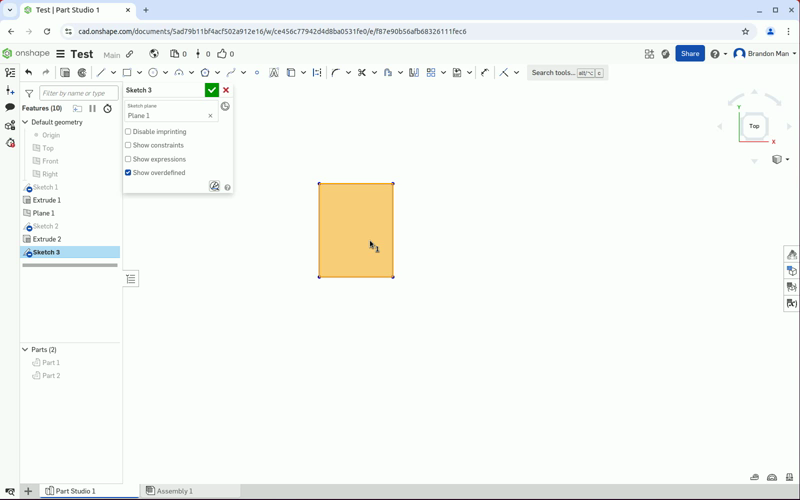
scroll(-6)
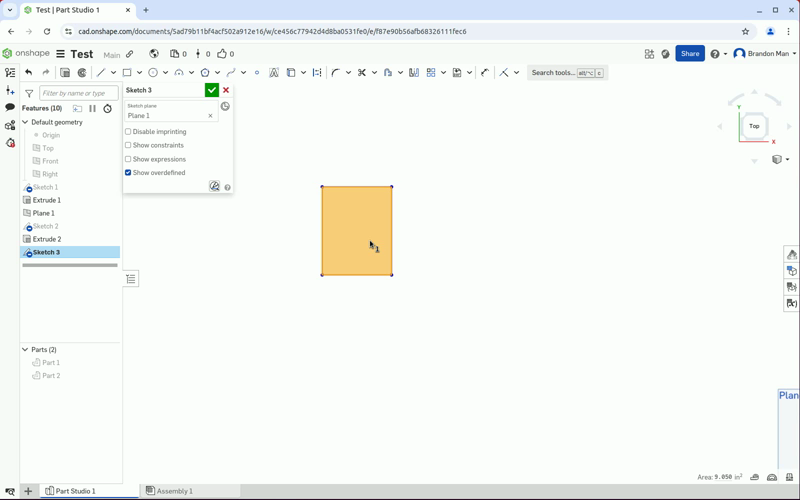
scroll(-6)
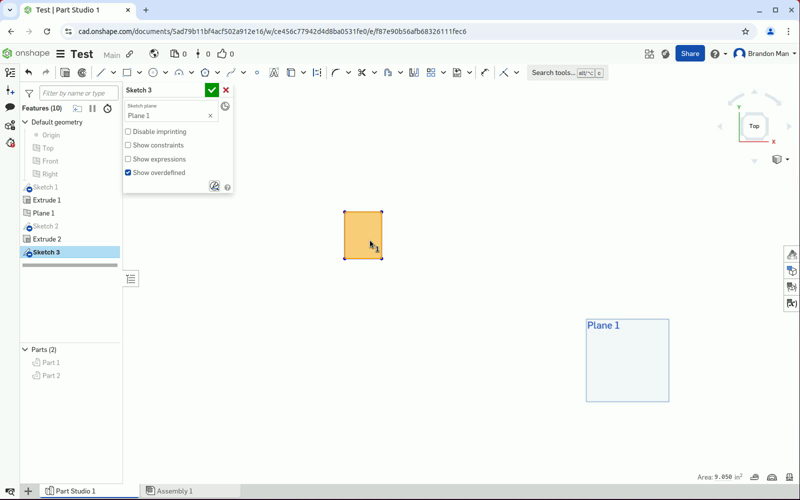
scroll(-6)
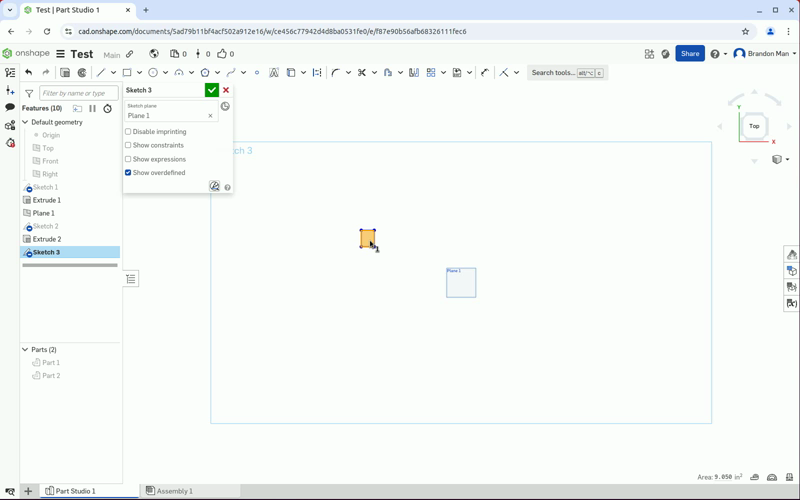
mouse_move(73, 352)
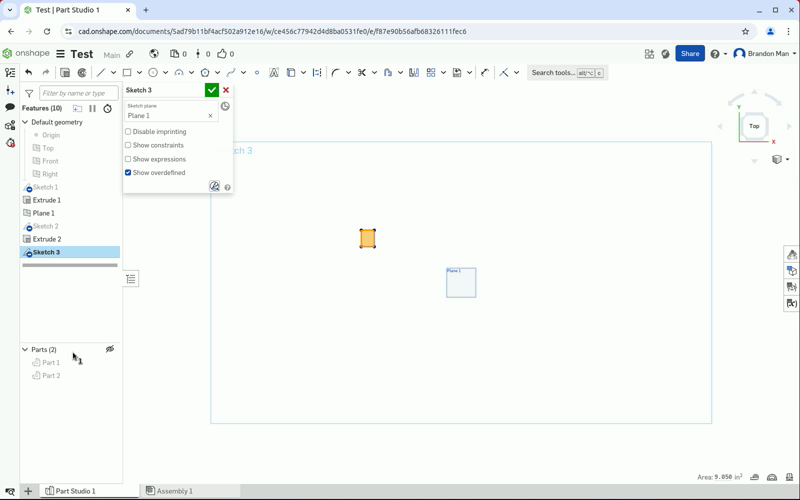
key(shift+y)
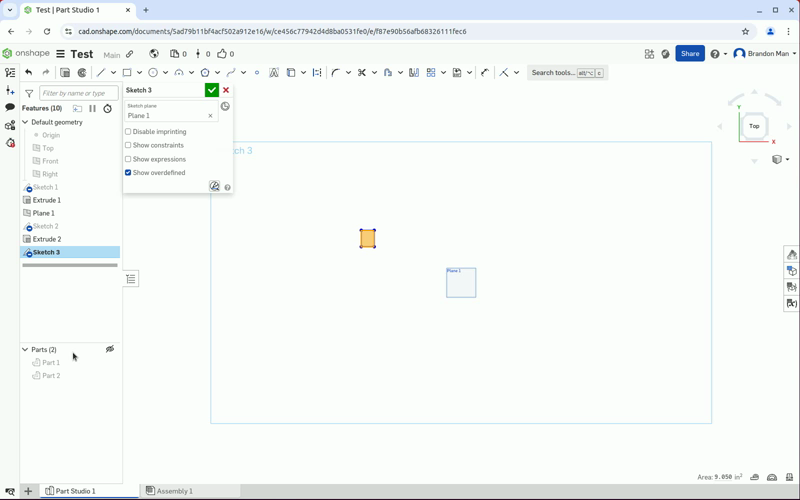
key(shift+e)
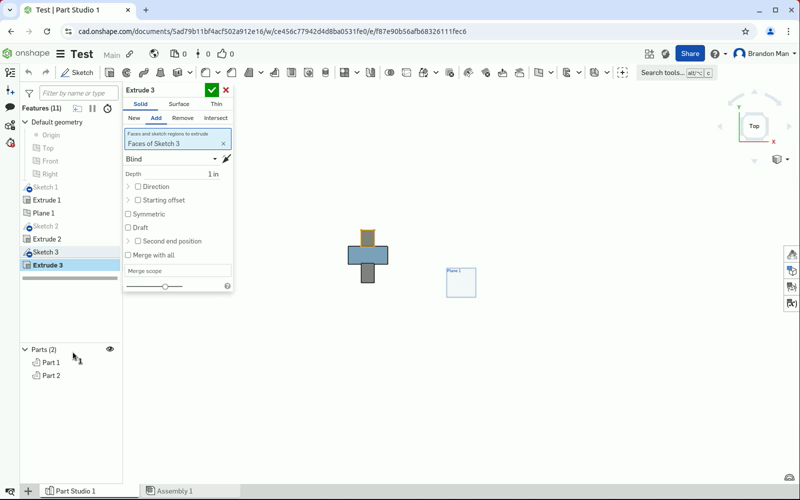
mouse_move(143, 106)
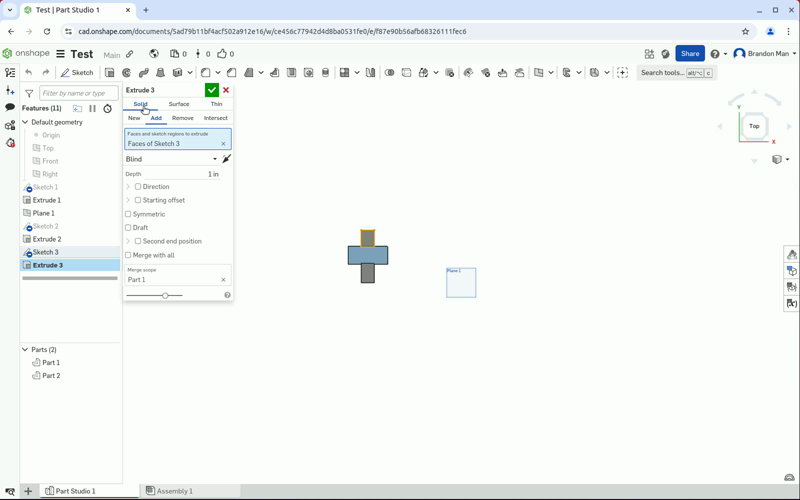
click(143, 106)
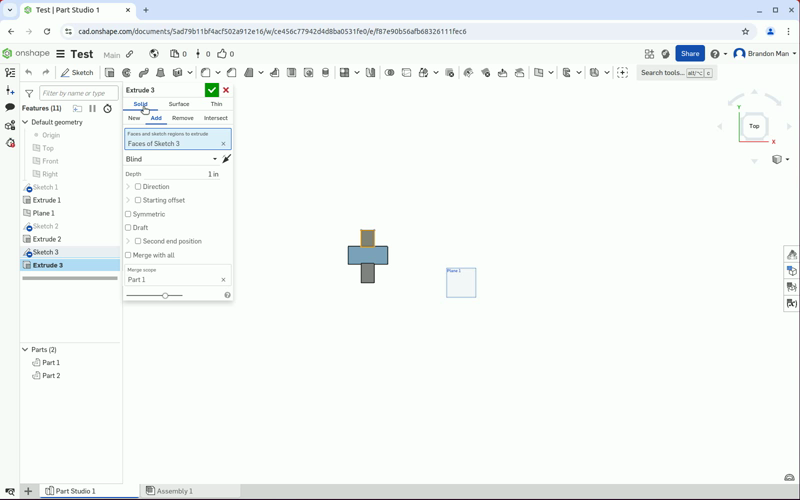
mouse_move(137, 120)
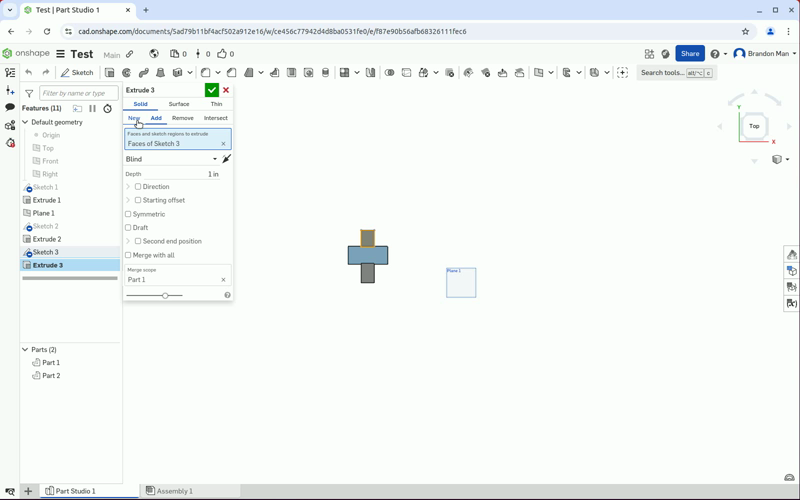
click(137, 120)
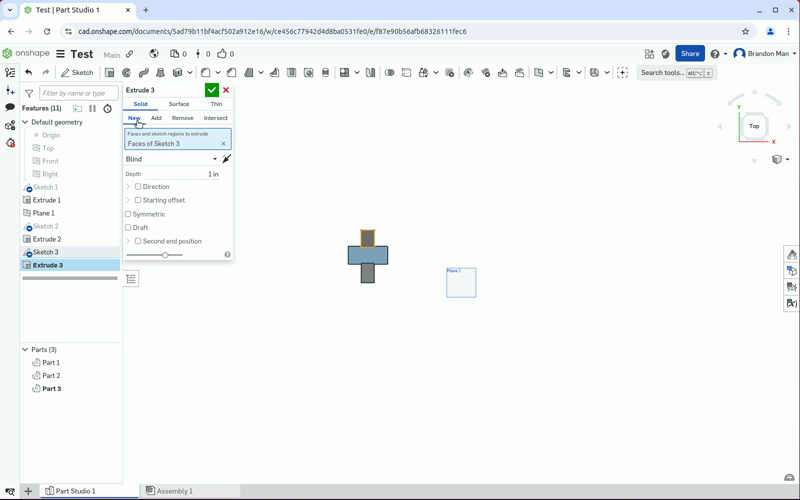
key(tab, 4)
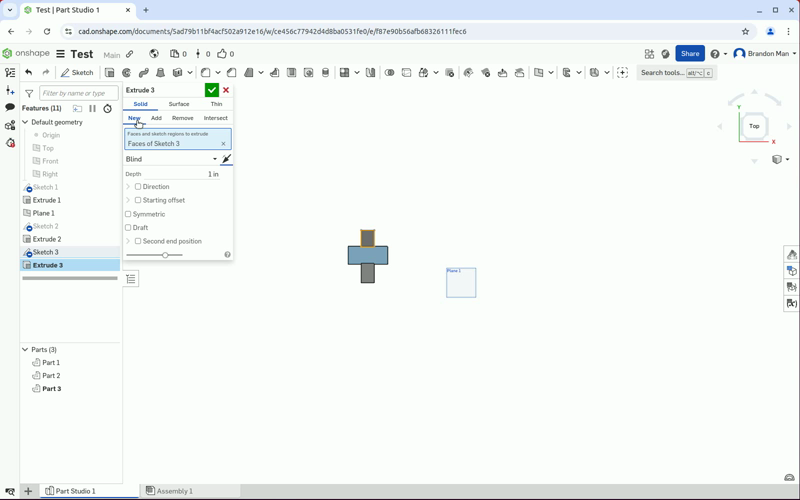
text(2.166)
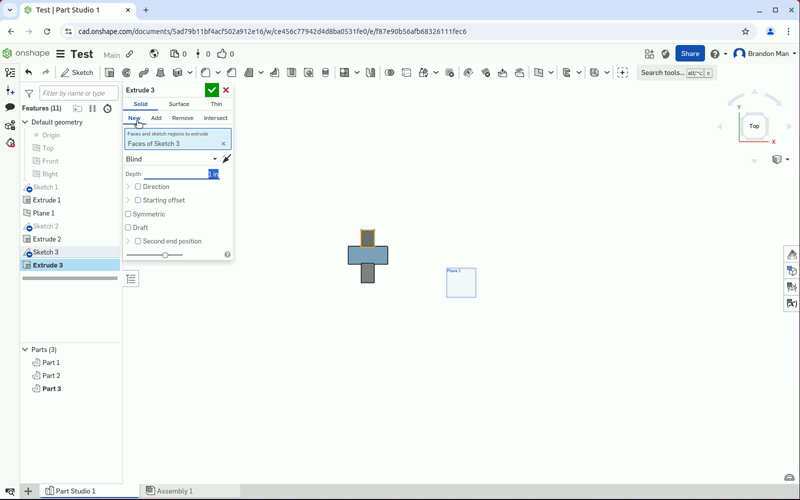
key(enter)
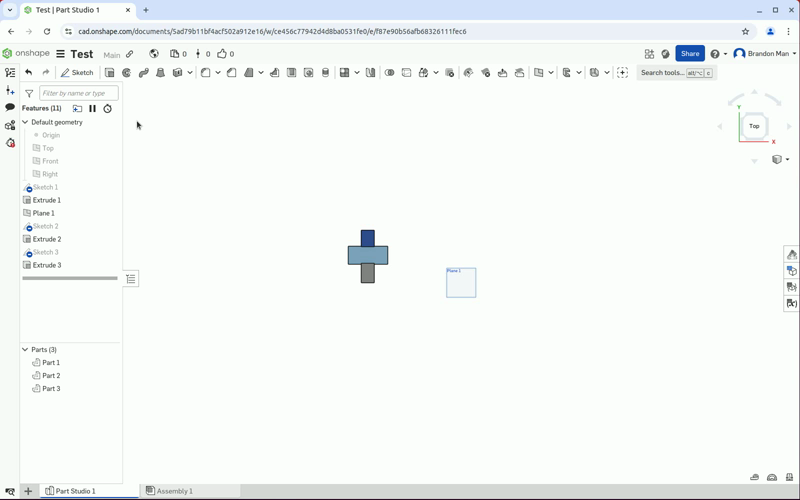
key(shift+h)
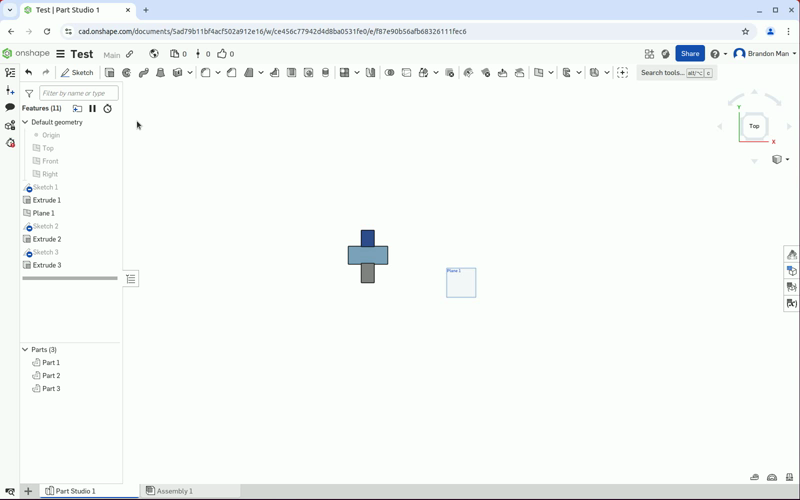
key(shift+h)
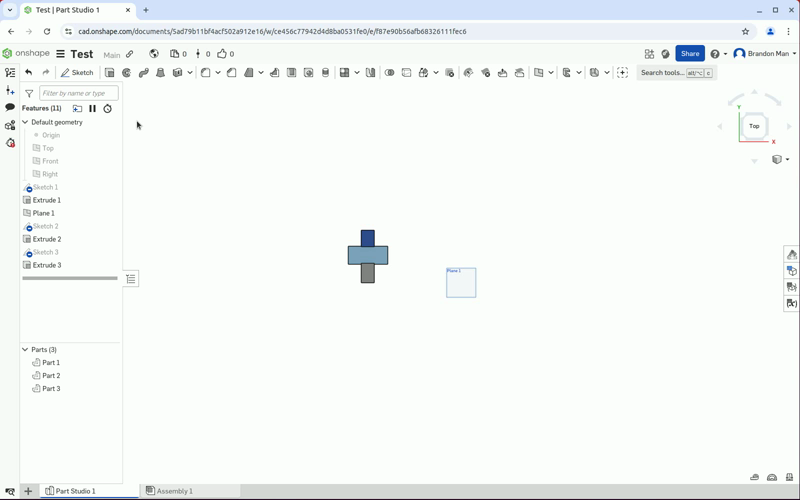
mouse_move(73, 189)
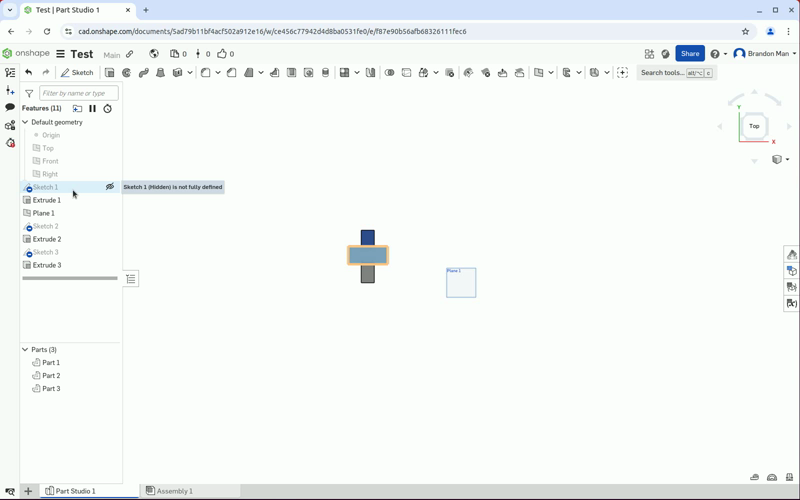
click(73, 189)
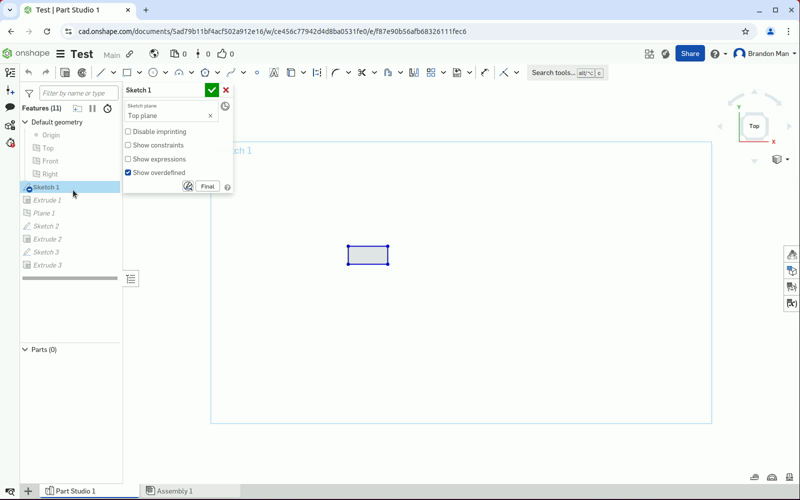
mouse_move(229, 92)
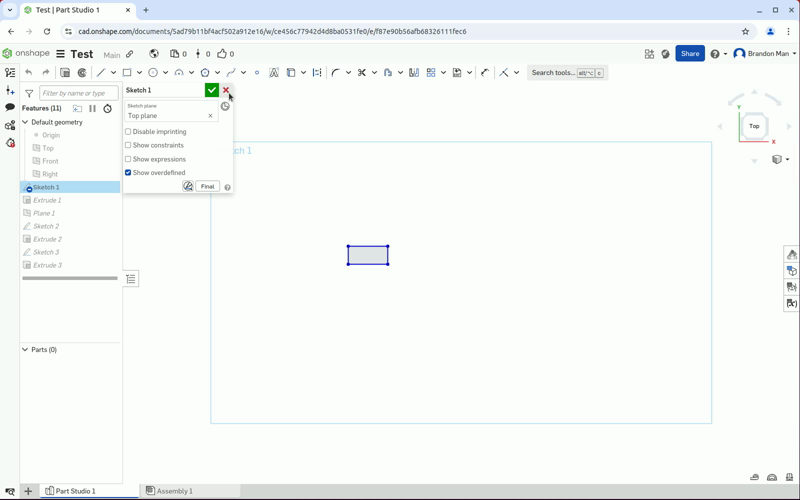
click(229, 92)
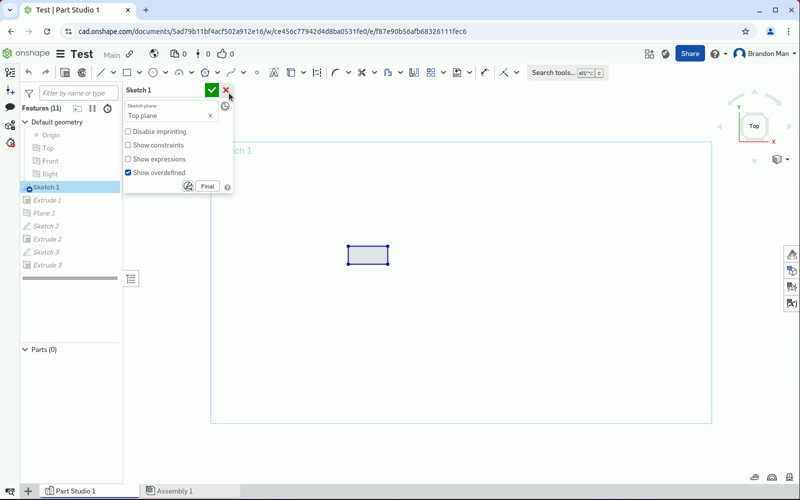
key(shift+s)
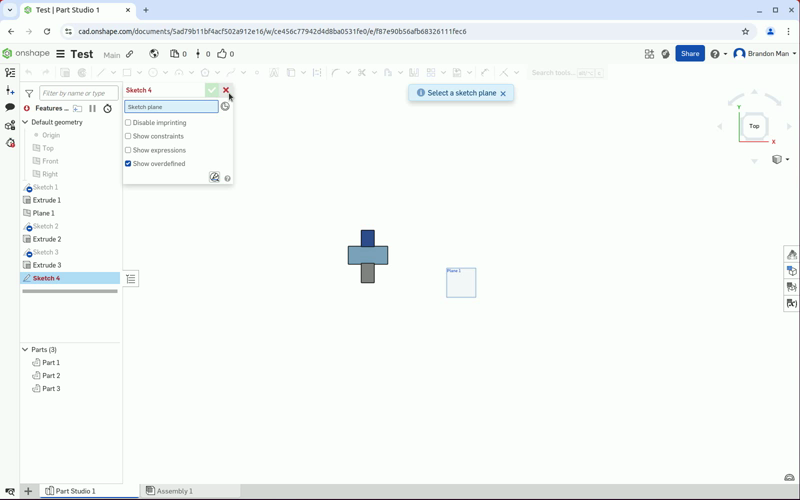
mouse_move(73, 215)
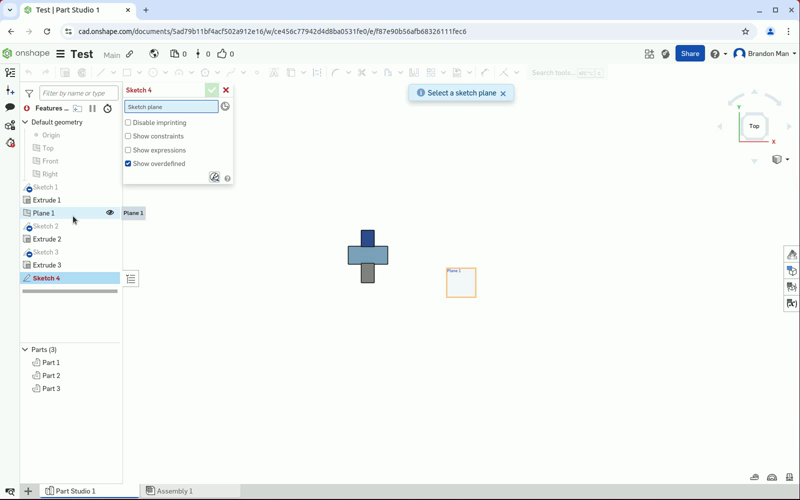
click(73, 215)
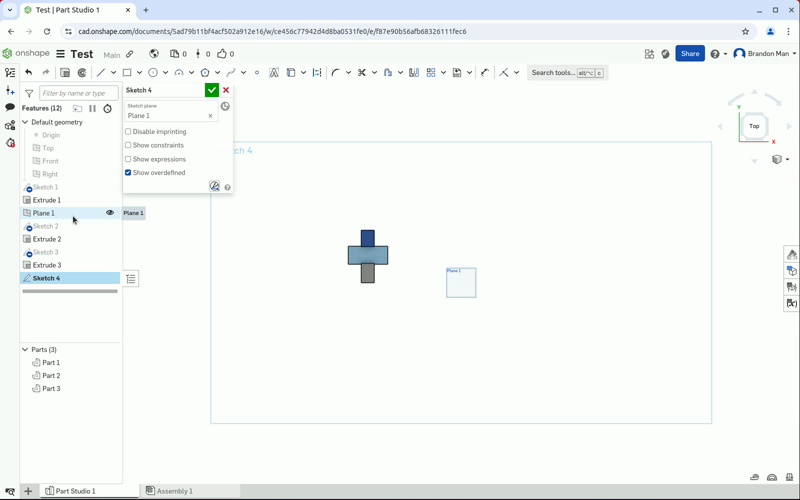
mouse_move(73, 352)
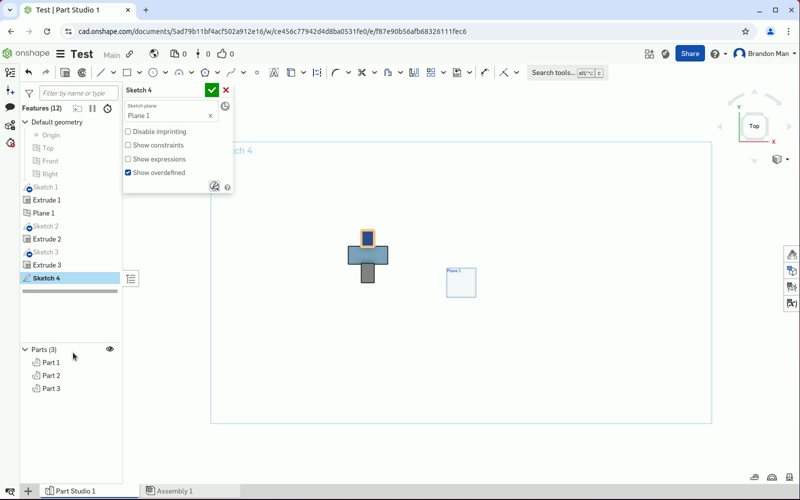
key(y)
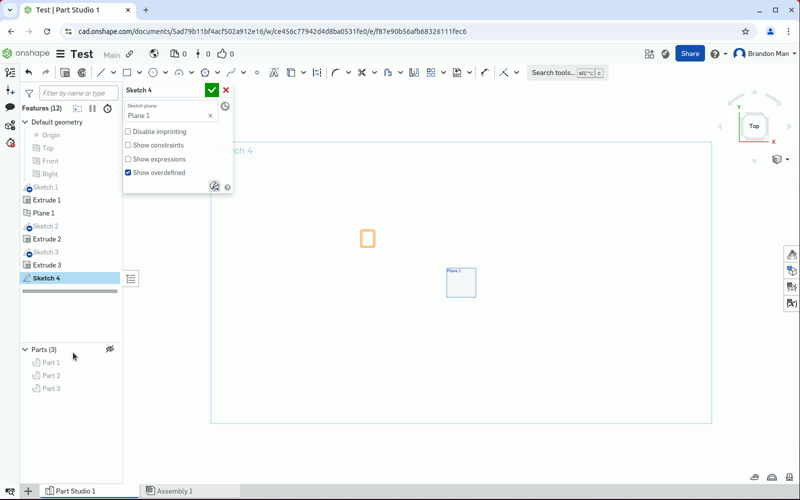
key(l)
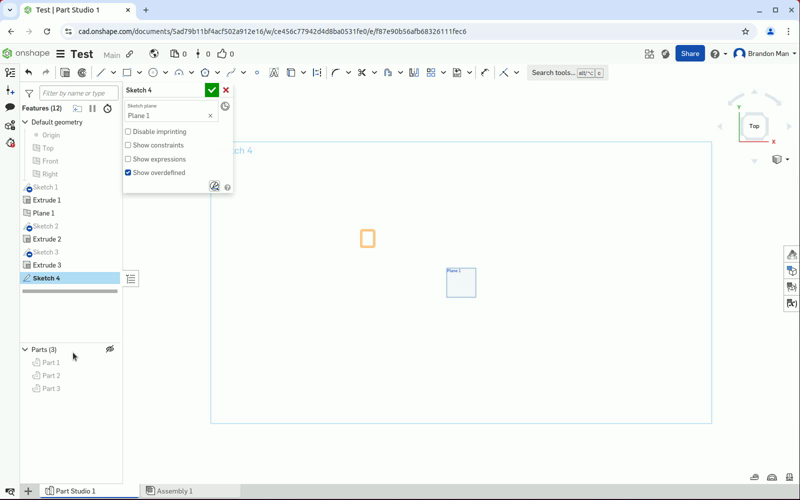
key_down(shift)
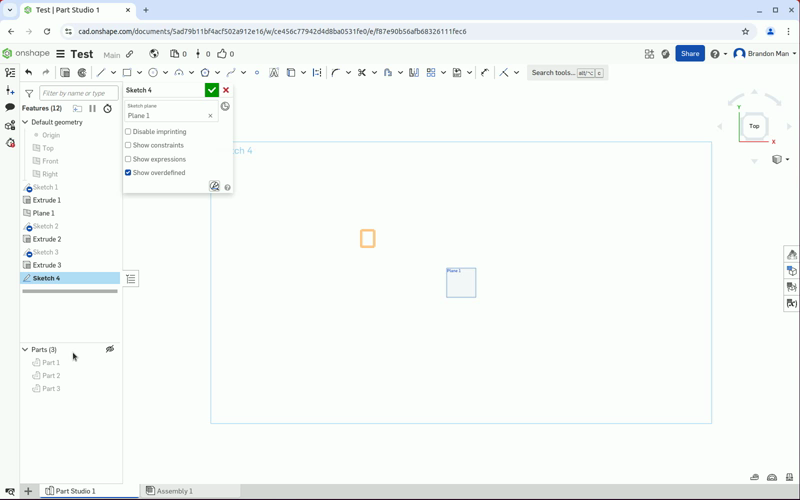
mouse_move(361, 264)
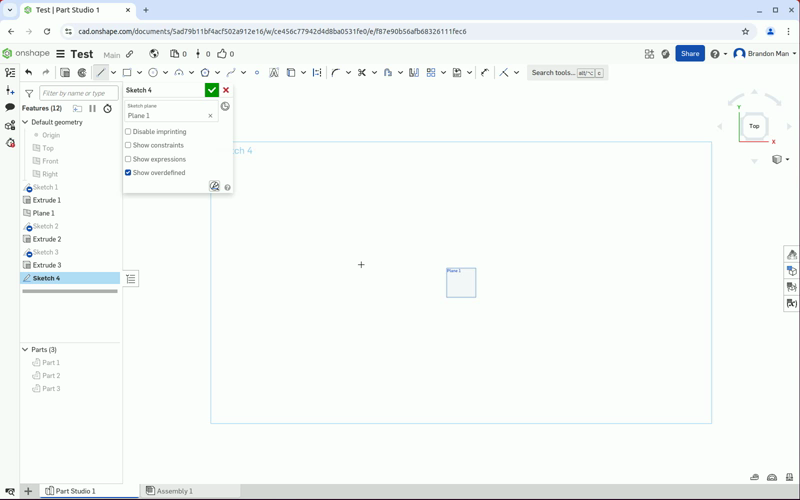
click(361, 264)
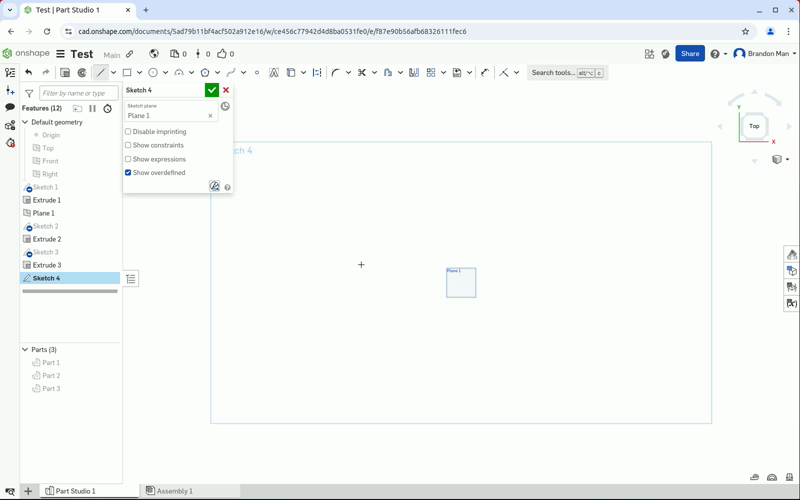
key_up(shift)
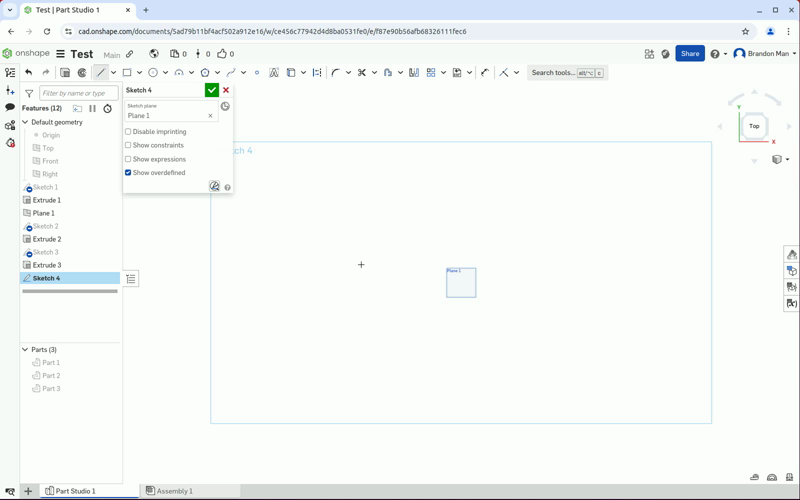
key_down(shift)
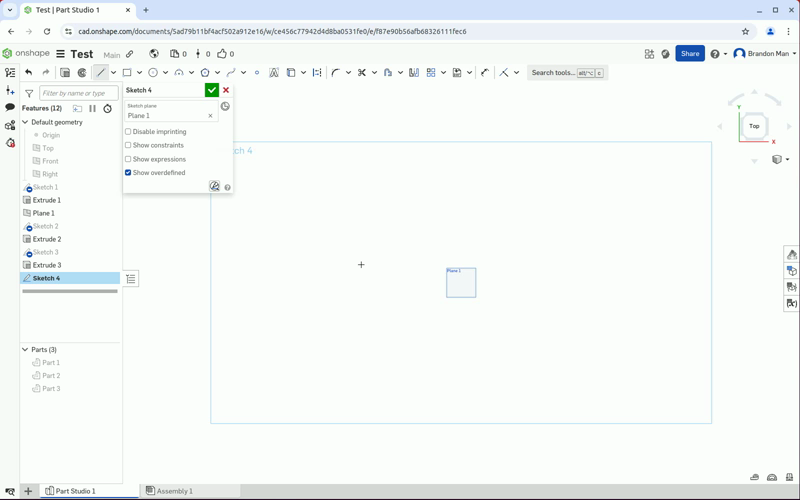
mouse_move(391, 264)
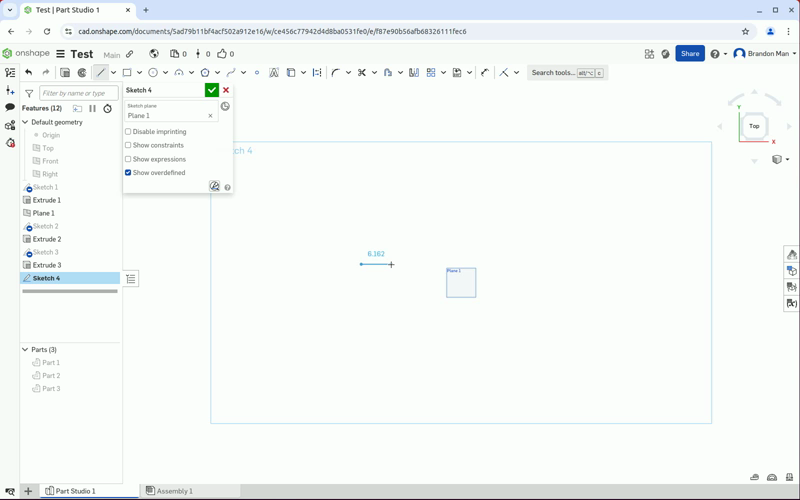
mouse_move(373, 264)
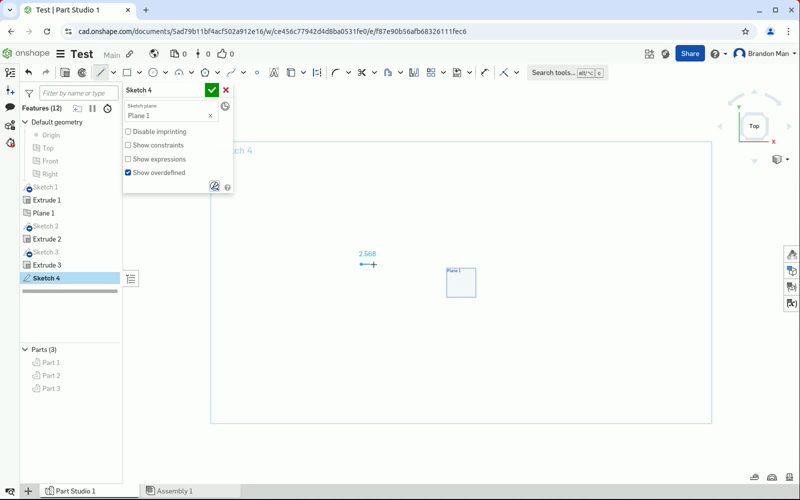
click(373, 264)
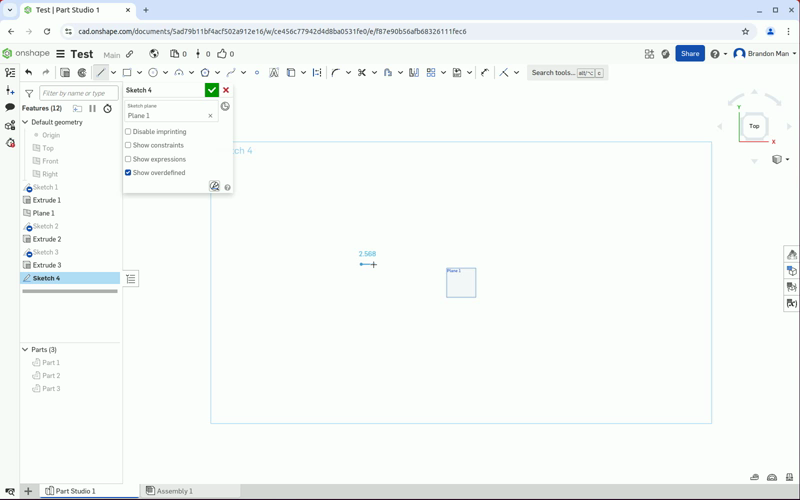
key_up(shift)
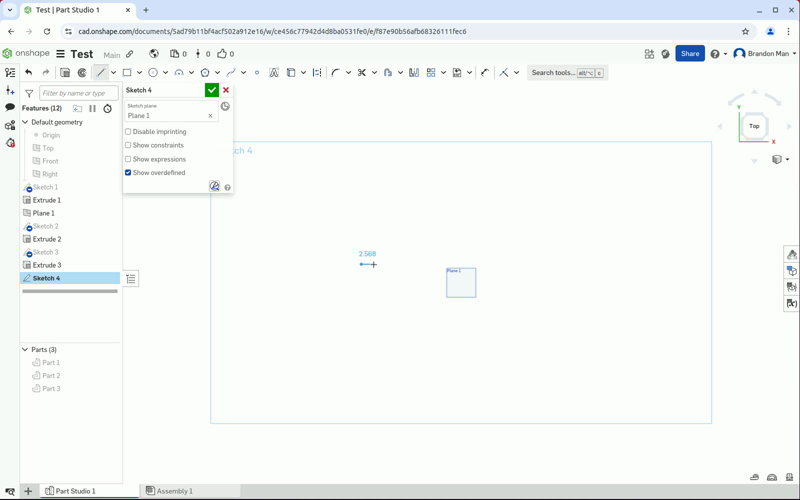
key_down(shift)
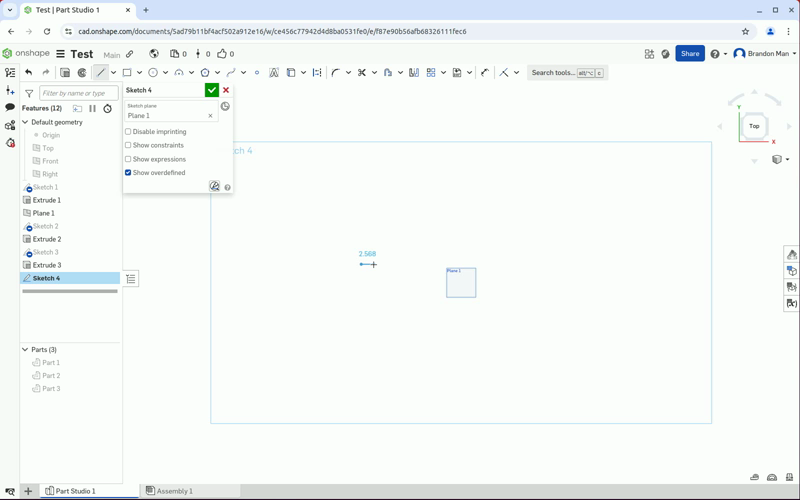
mouse_move(403, 264)
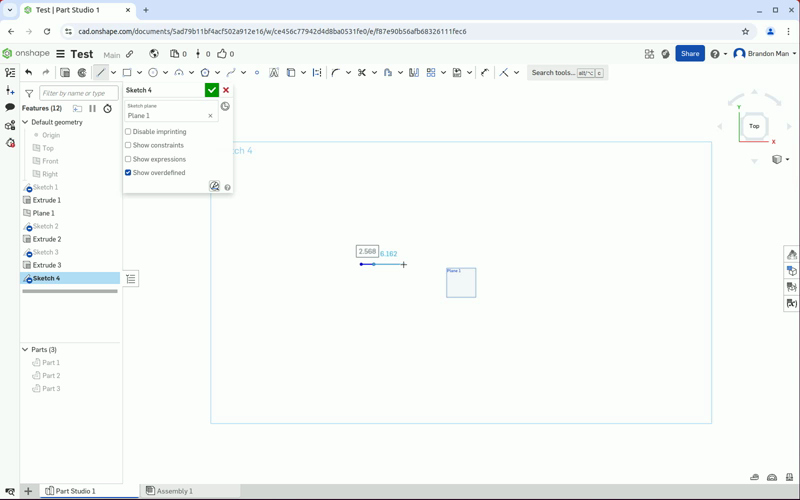
mouse_move(373, 245)
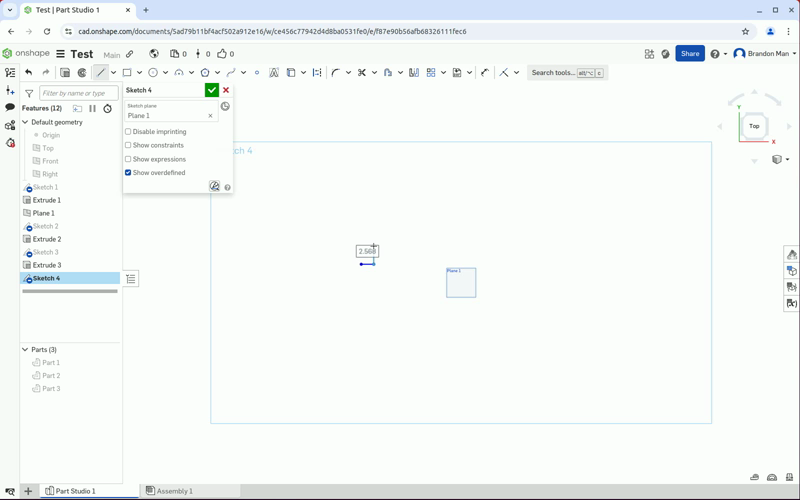
click(373, 245)
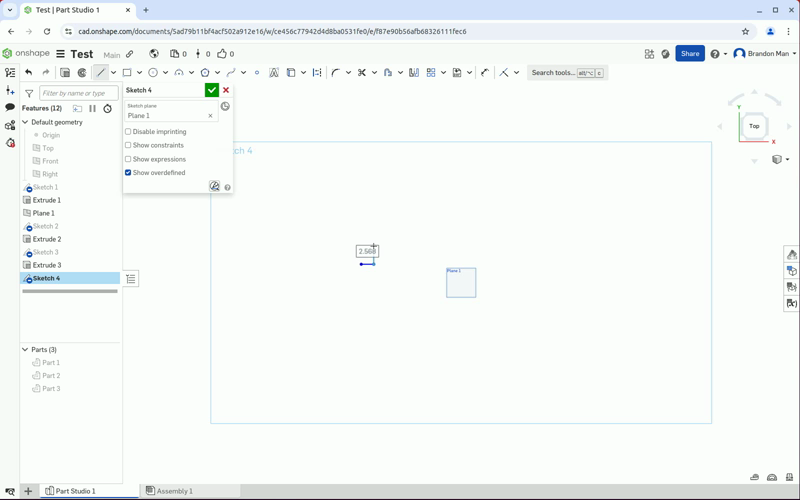
key_up(shift)
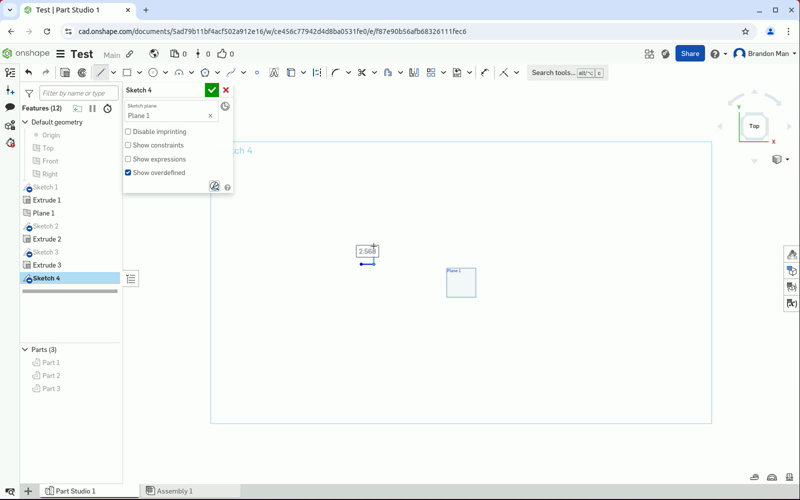
key_down(shift)
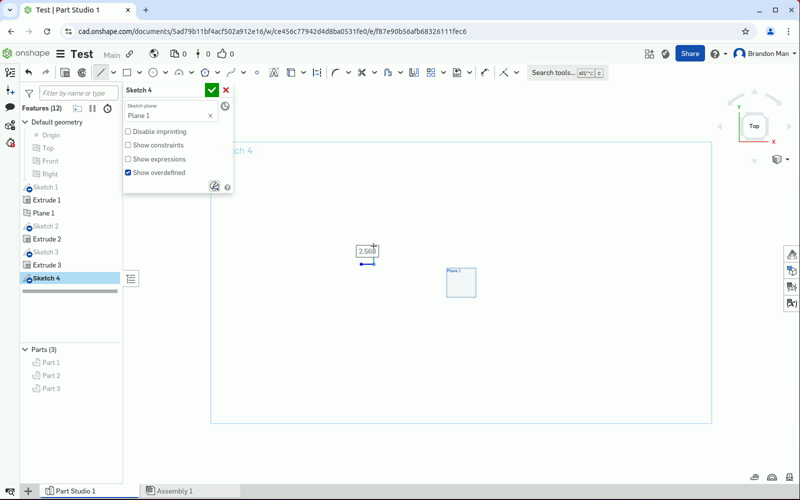
mouse_move(403, 245)
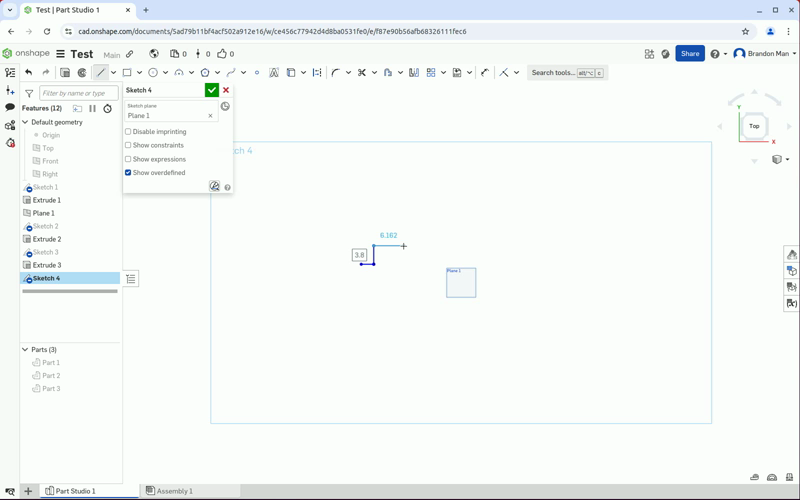
mouse_move(361, 245)
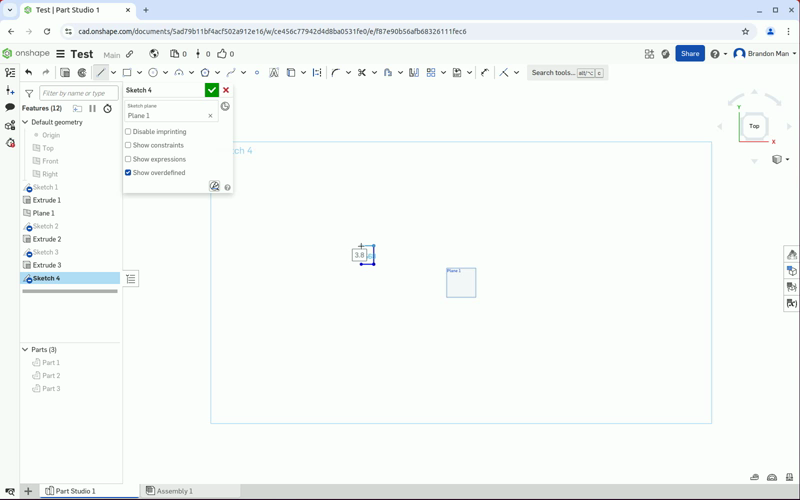
click(361, 245)
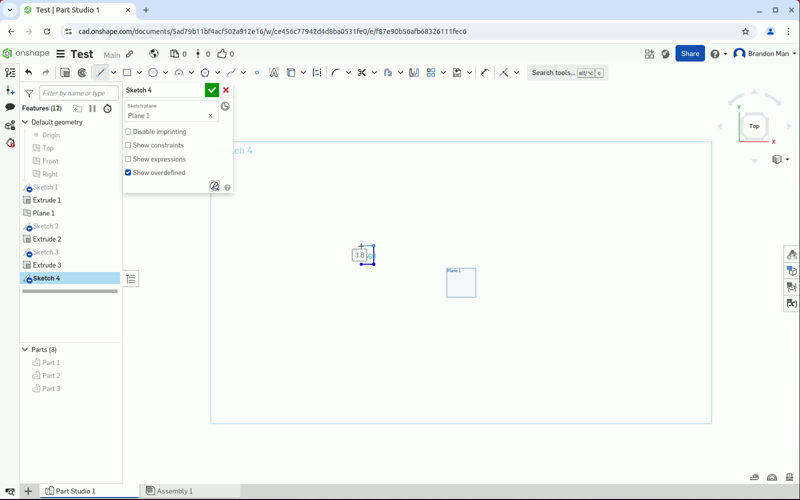
key_up(shift)
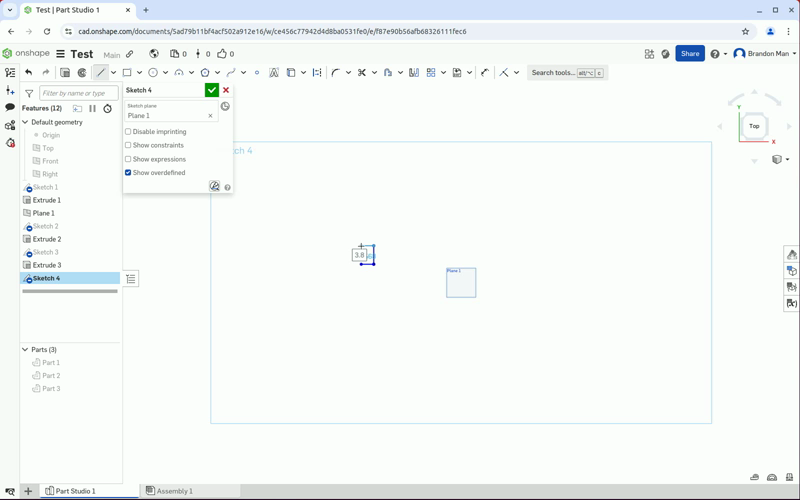
mouse_move(391, 245)
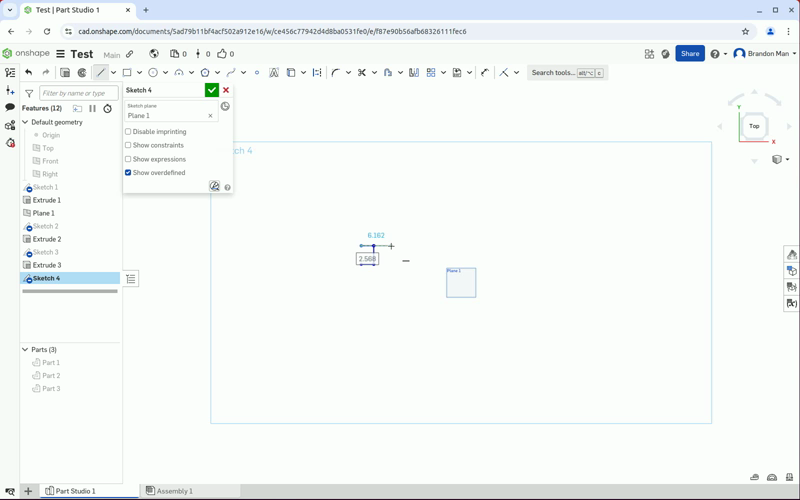
key_down(shift)
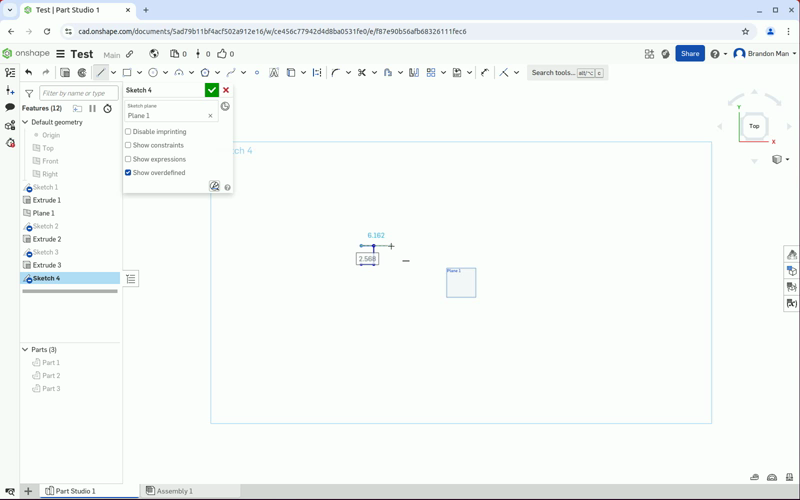
mouse_move(361, 264)
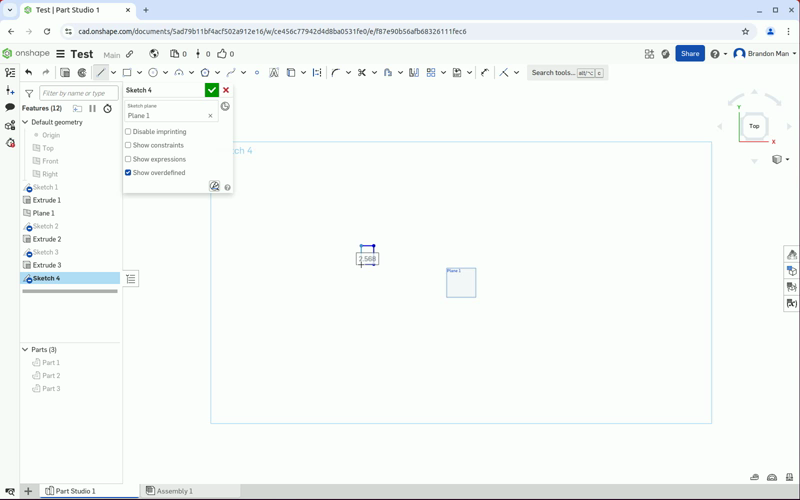
key_up(shift)
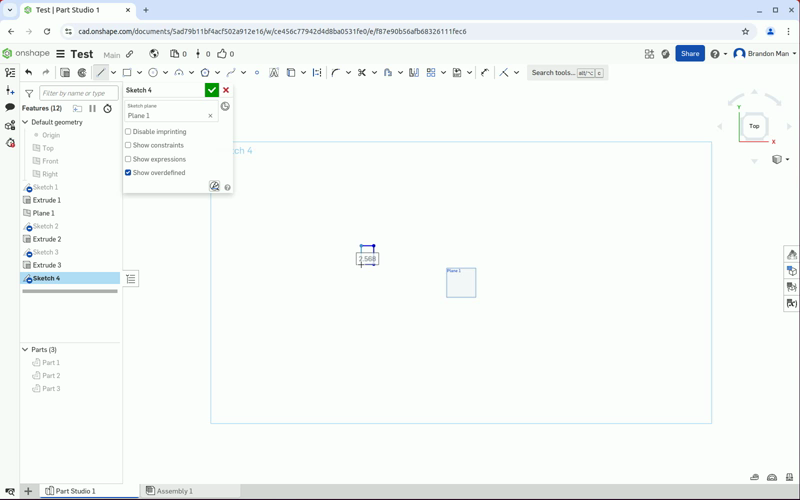
click(361, 264)
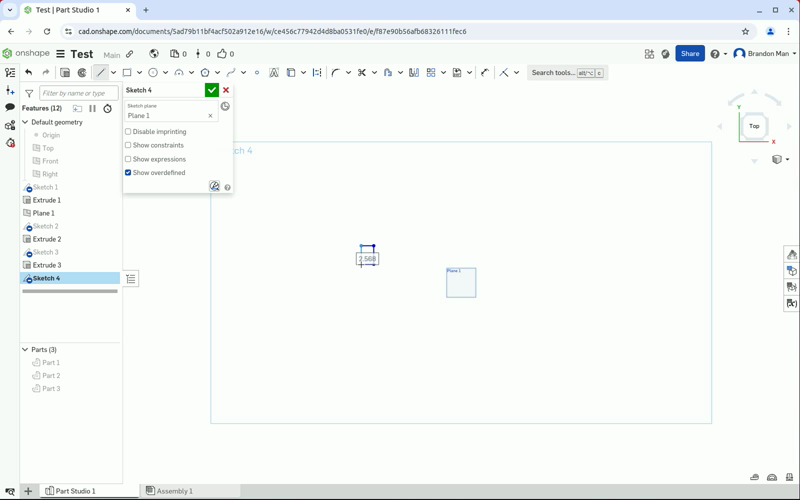
key(esc)
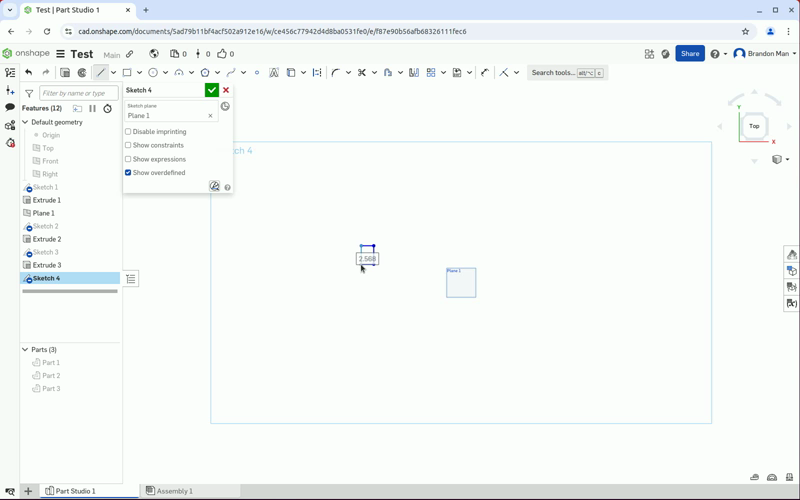
mouse_move(364, 246)
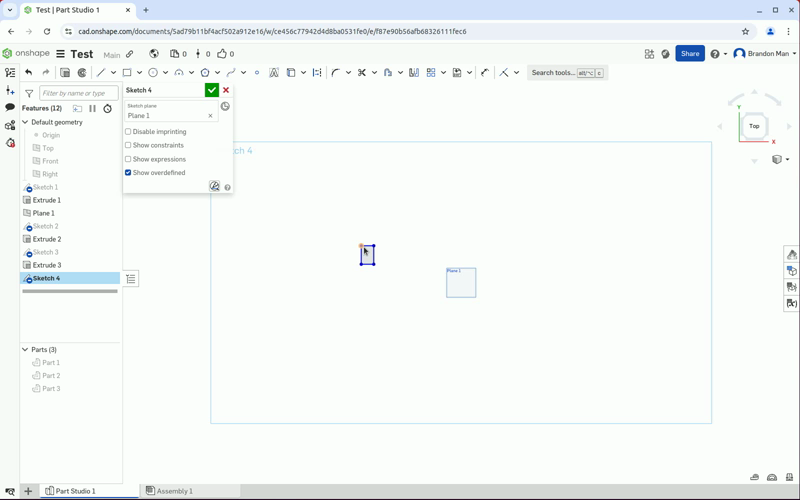
scroll(6)
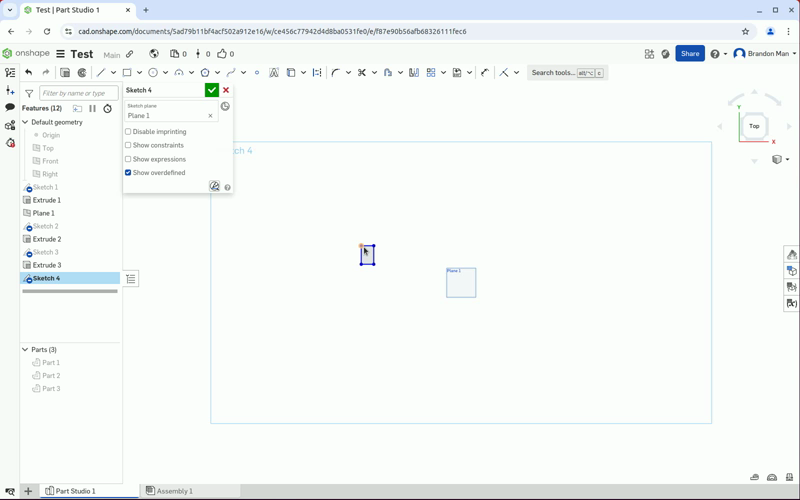
scroll(6)
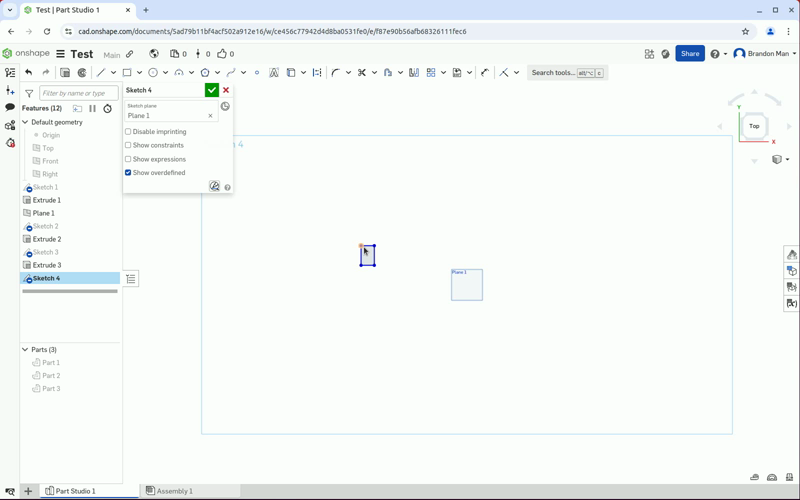
scroll(6)
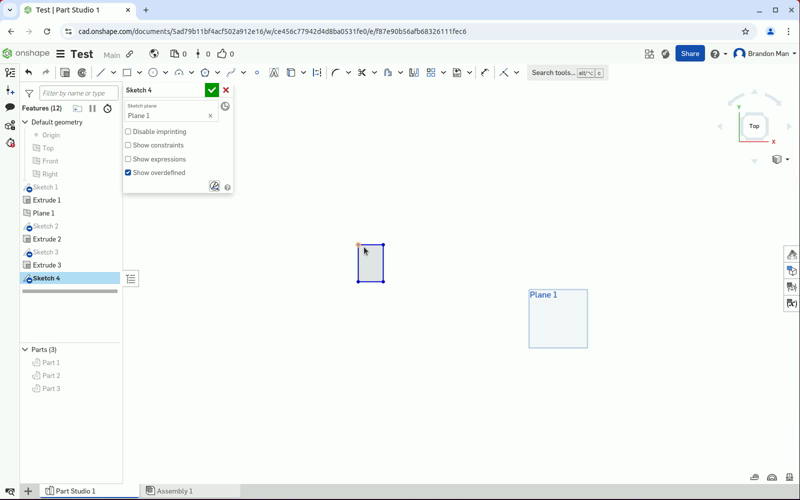
scroll(6)
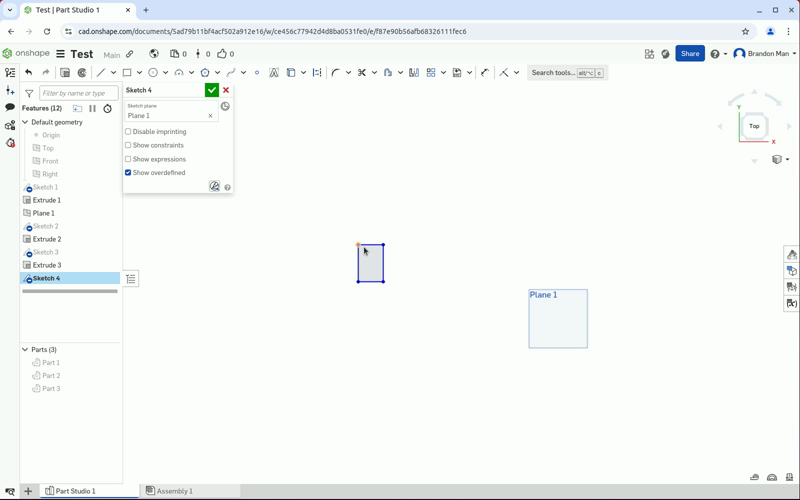
scroll(6)
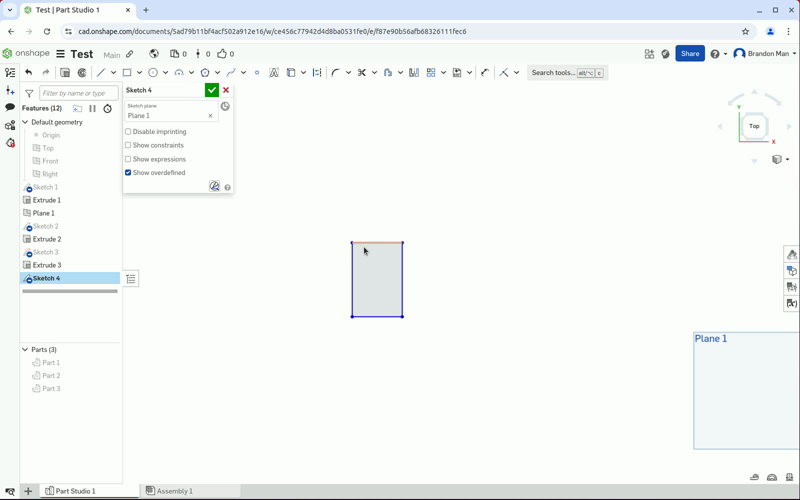
scroll(6)
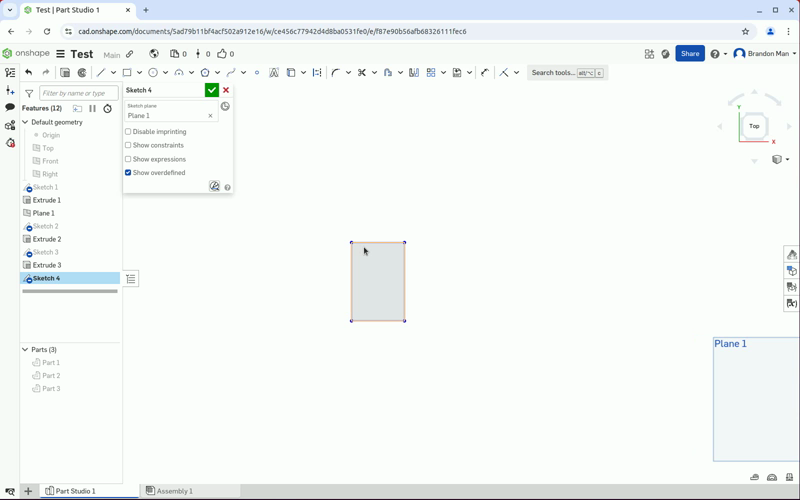
scroll(6)
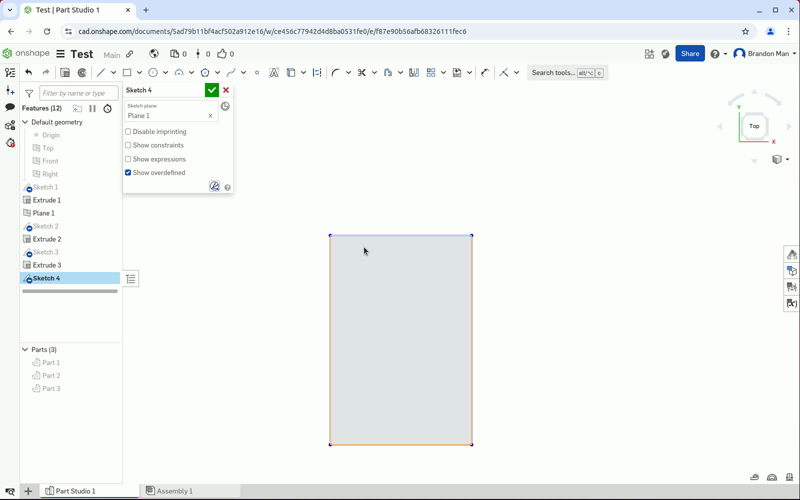
click(364, 246)
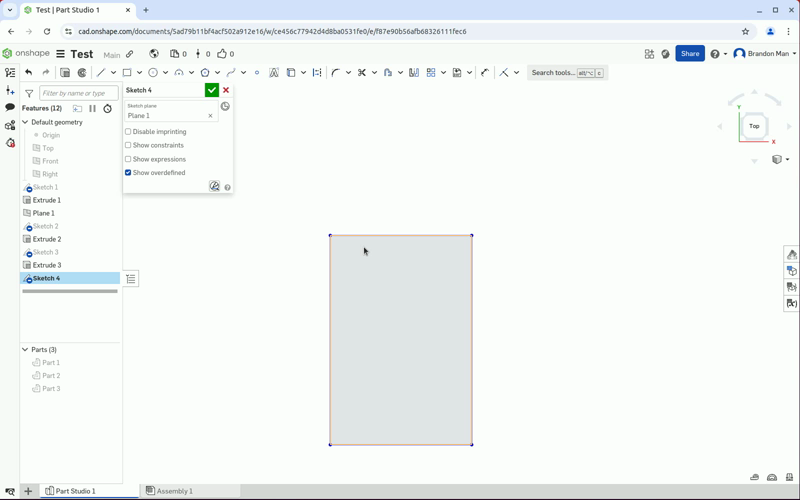
scroll(-6)
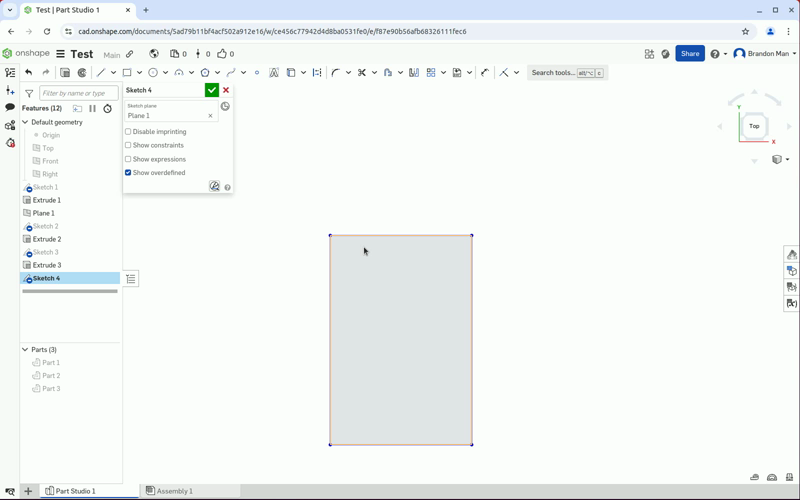
scroll(-6)
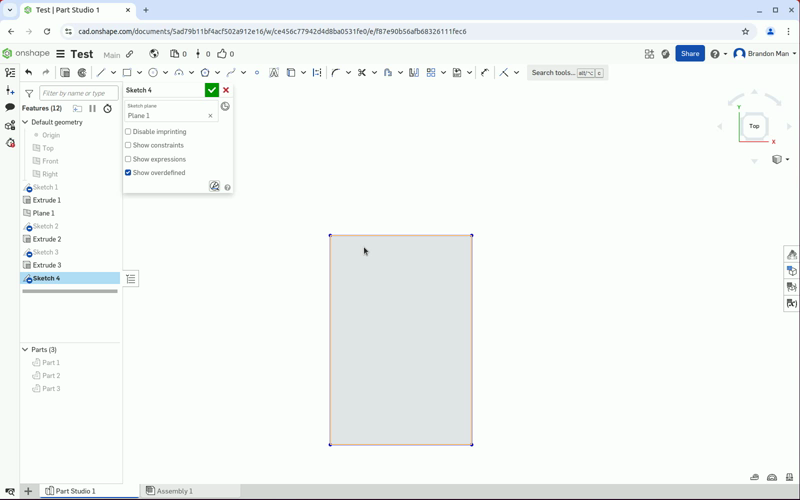
scroll(-6)
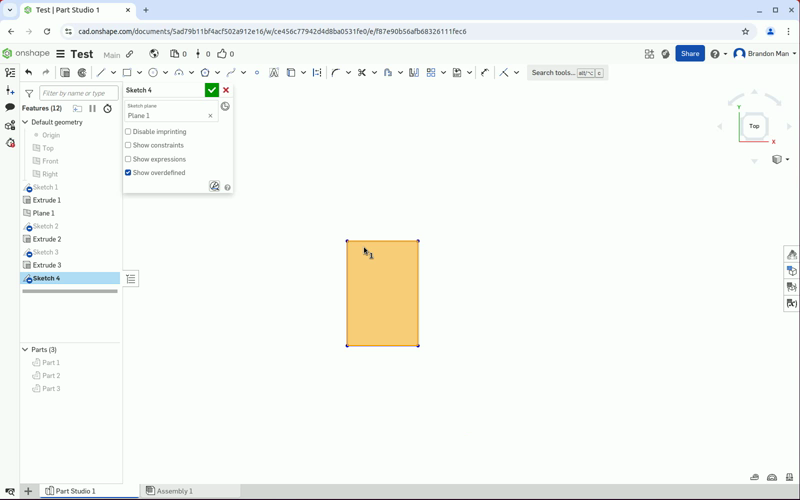
scroll(-6)
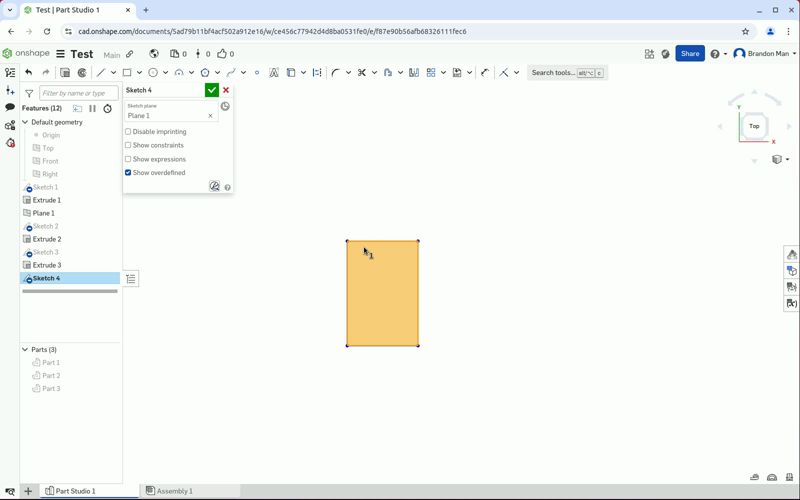
scroll(-6)
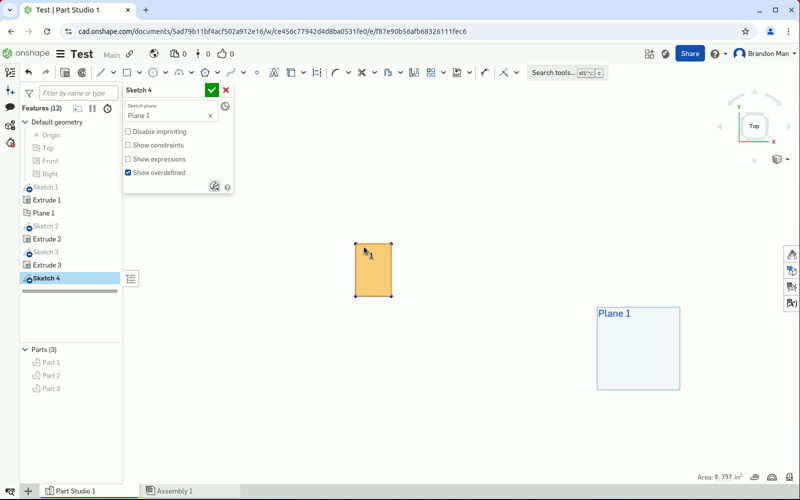
scroll(-6)
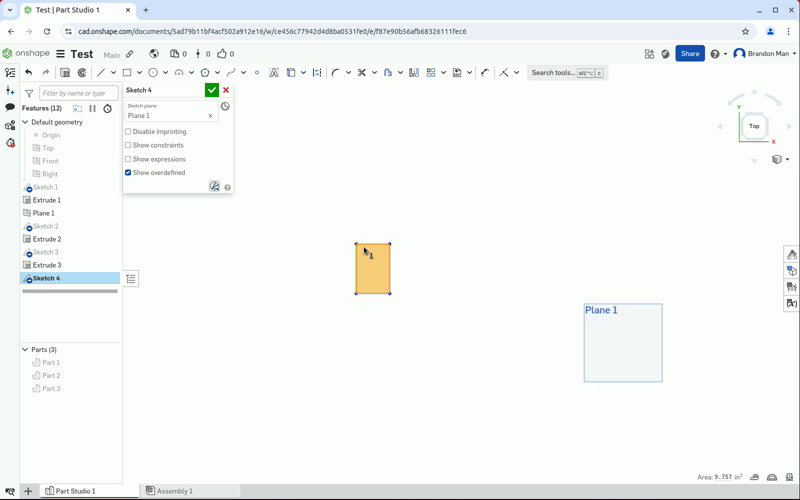
scroll(-6)
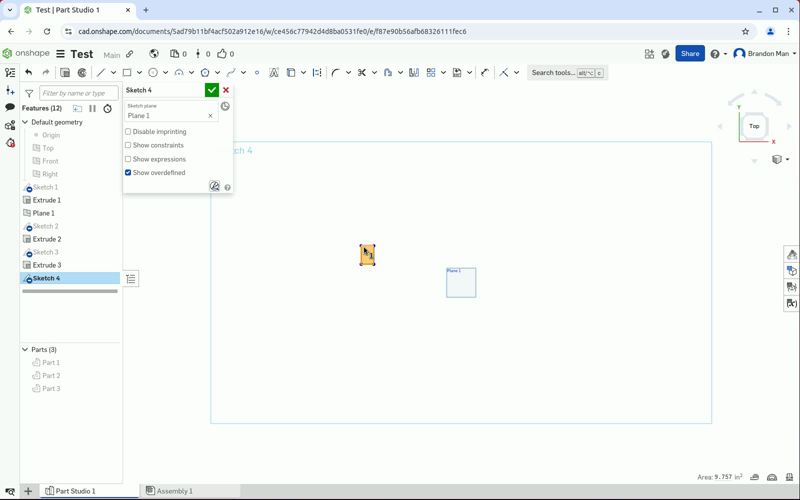
mouse_move(73, 352)
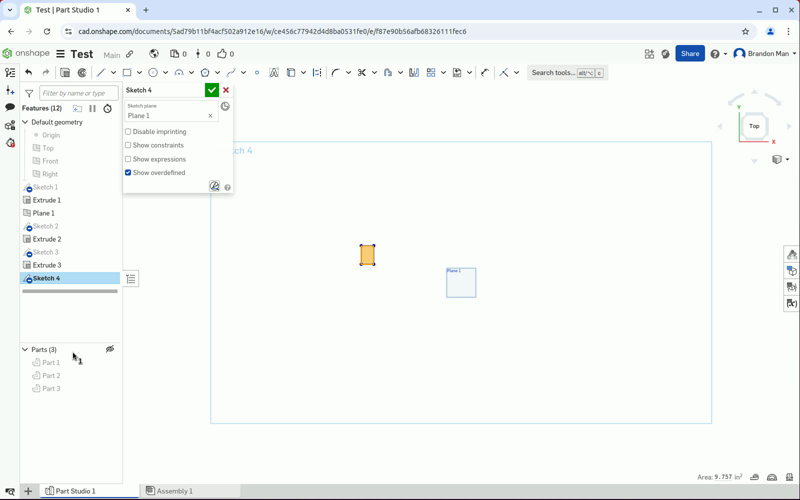
key(shift+y)
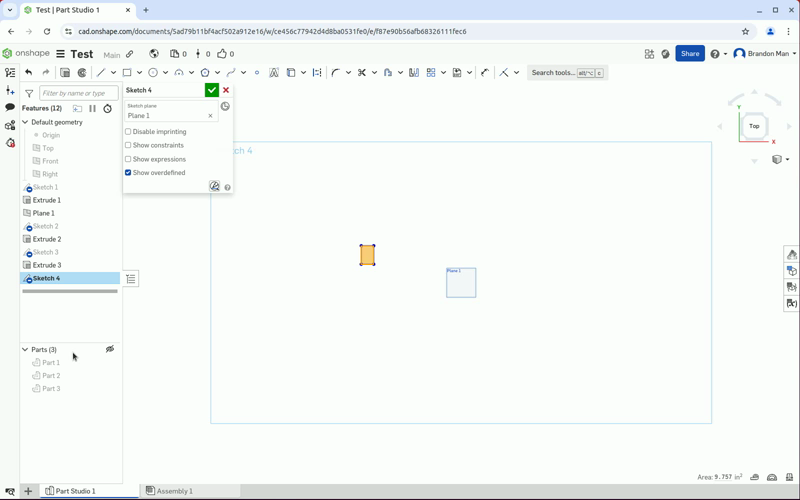
key(shift+e)
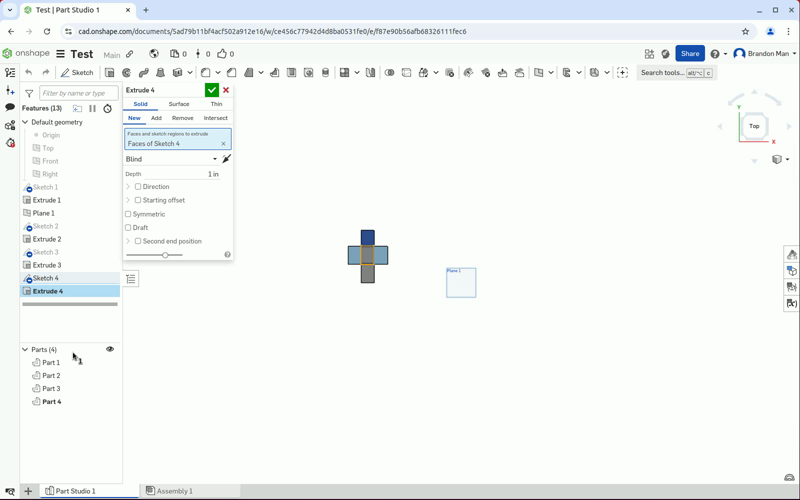
mouse_move(143, 106)
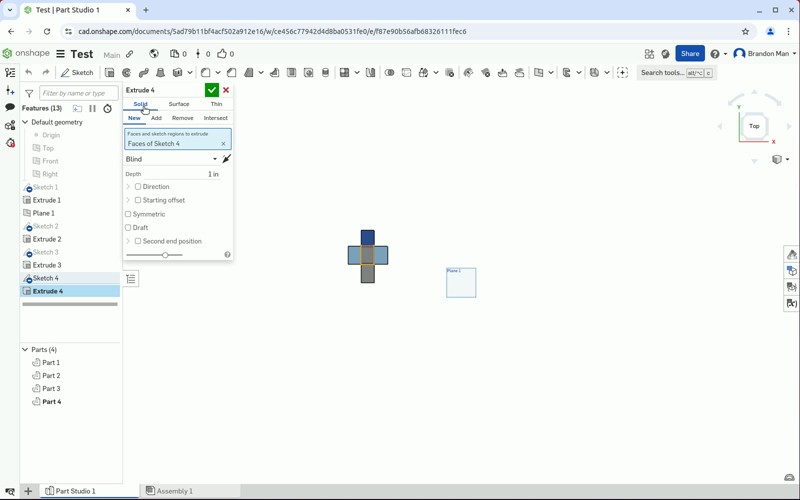
click(143, 106)
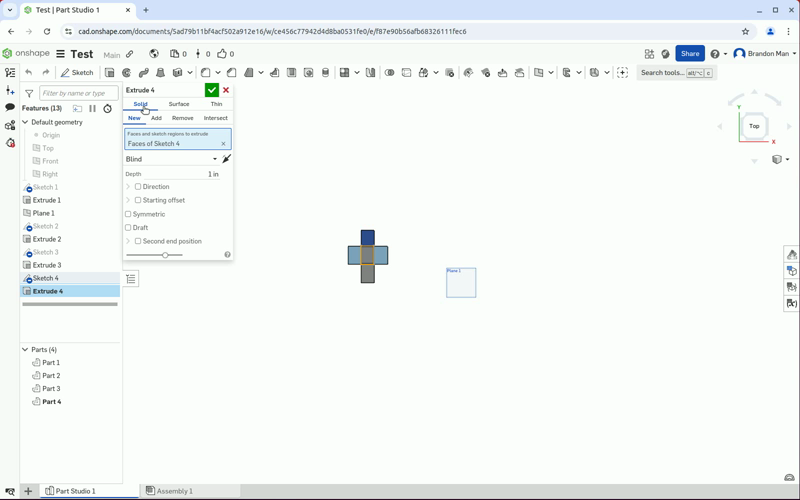
mouse_move(137, 120)
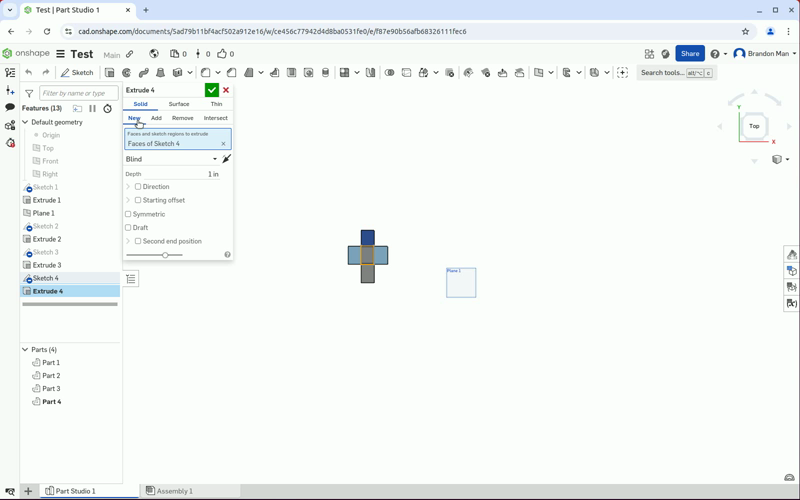
click(137, 120)
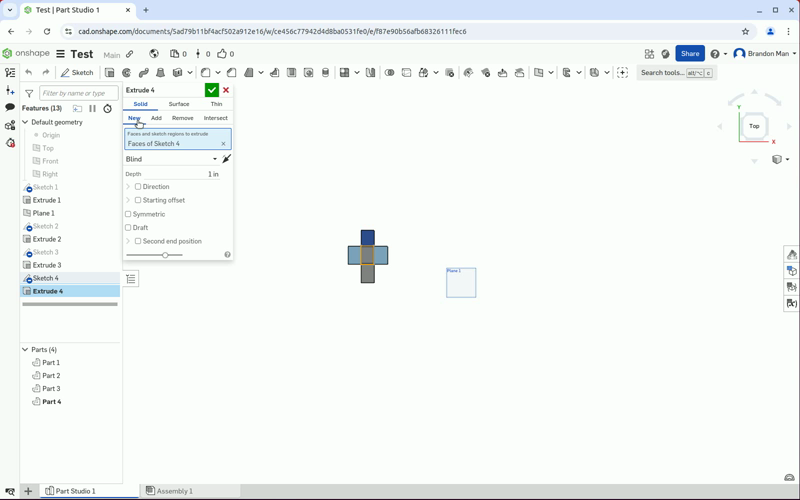
key(tab, 4)
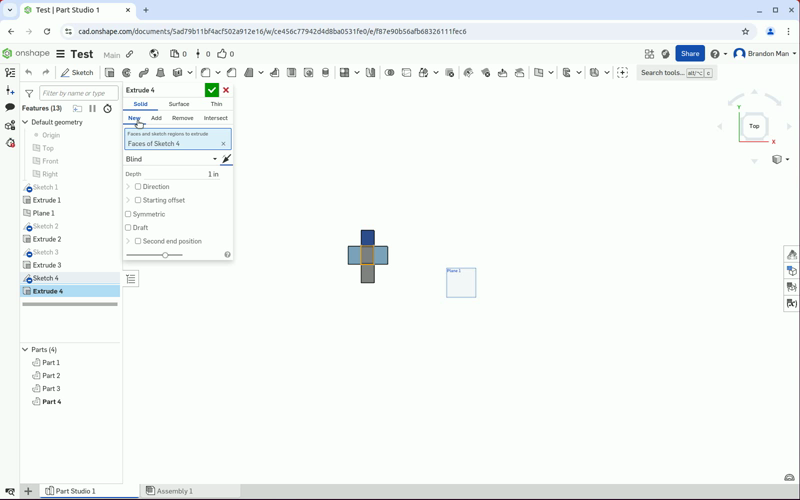
text(2.166)
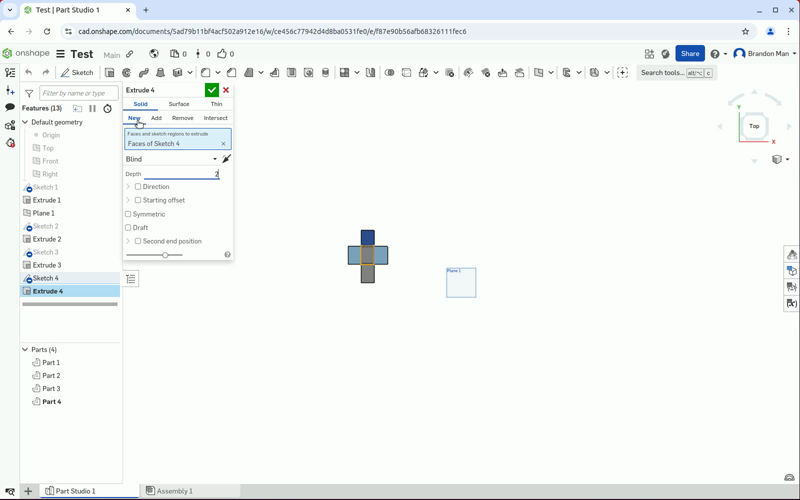
key(enter)
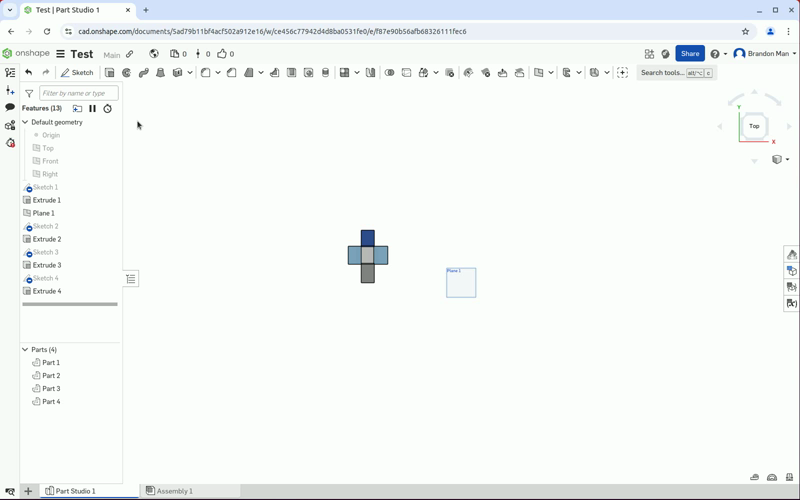
key(shift+h)
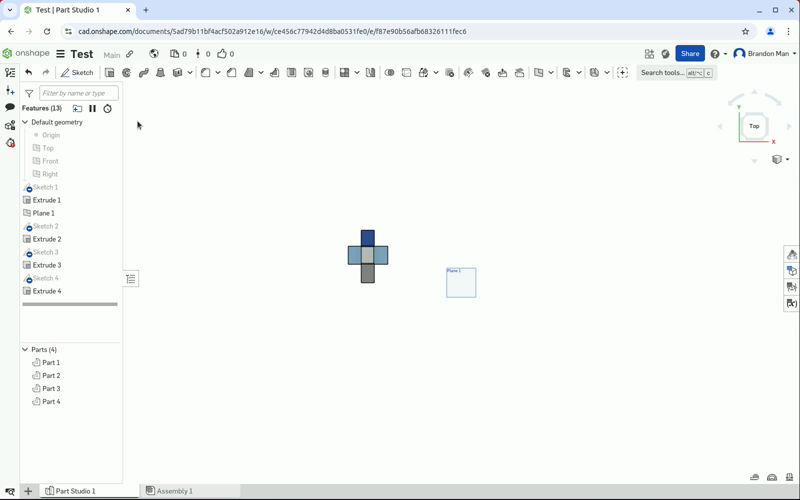
key(shift+h)
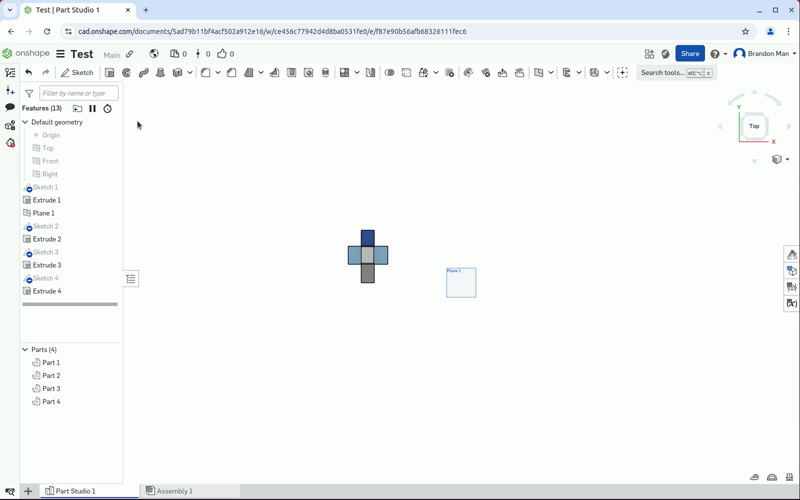
key(shift+7)
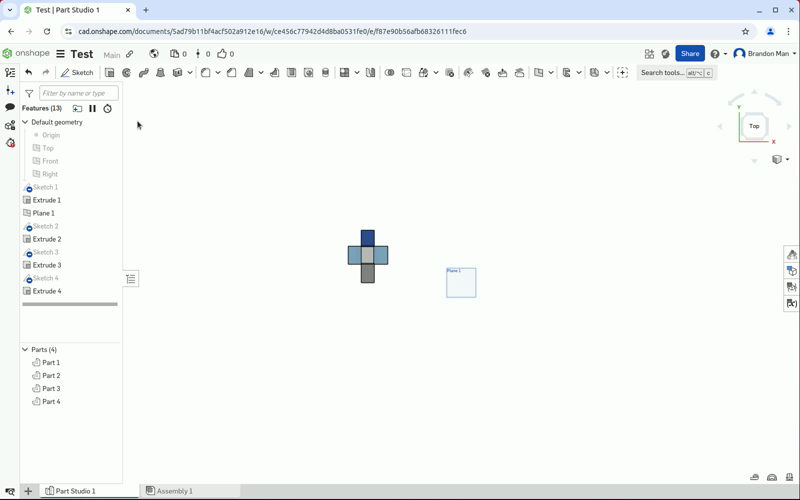
key(up, 3)
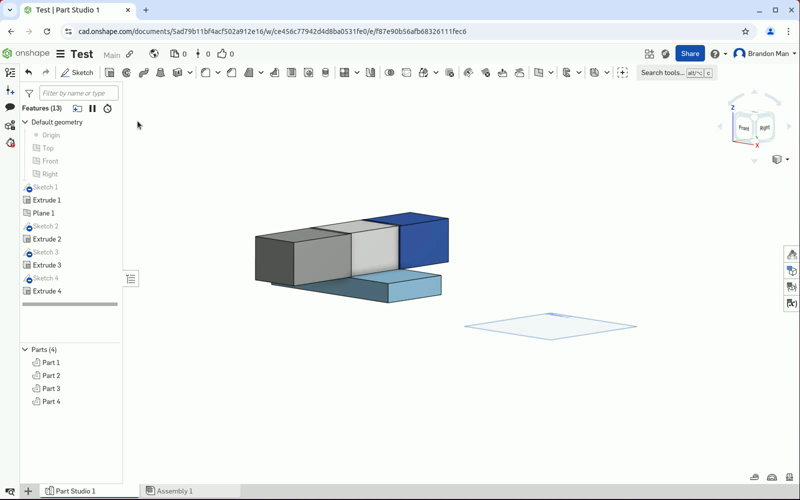
key(left, 3)
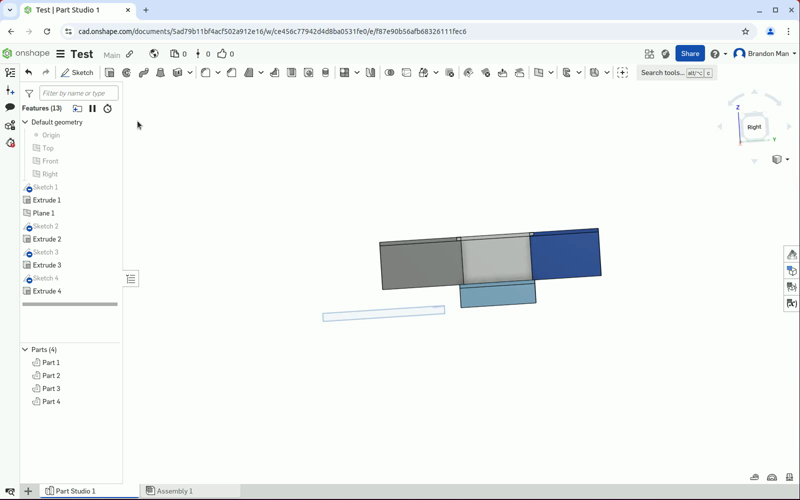
key(right, 3)
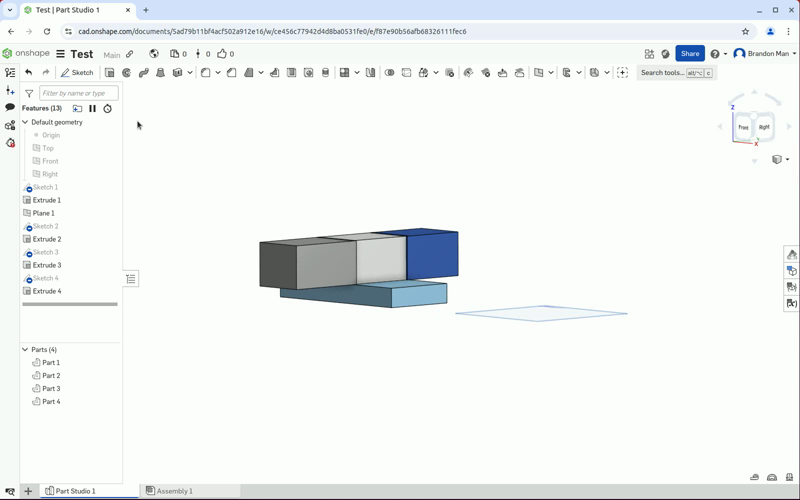
key(down, 3)
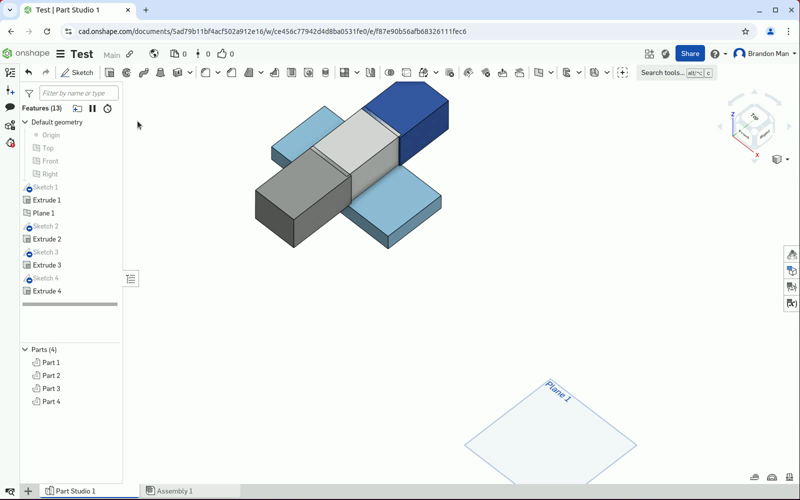
mouse_move(73, 189)
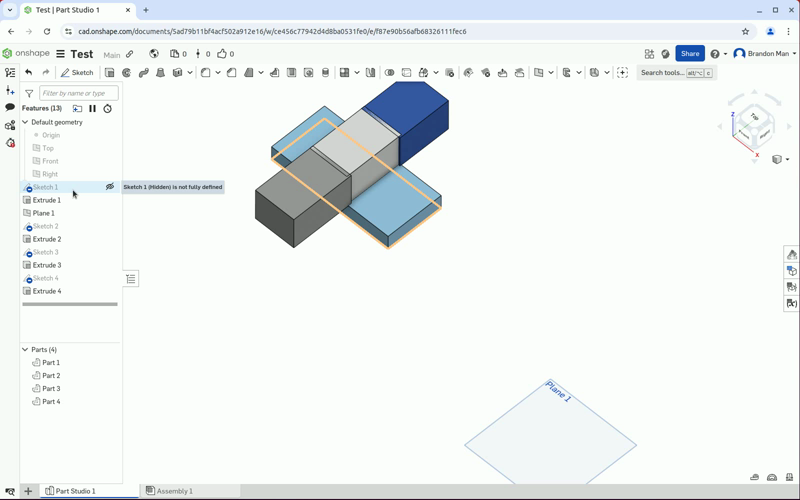
click(73, 189)